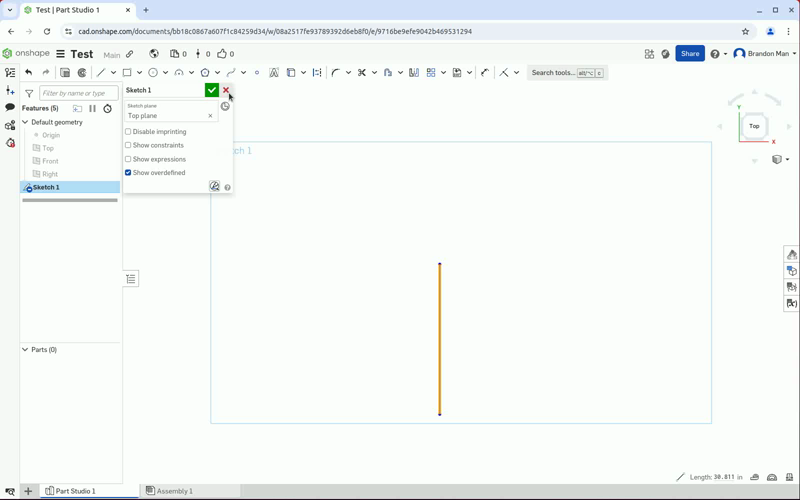
key(shift+h)
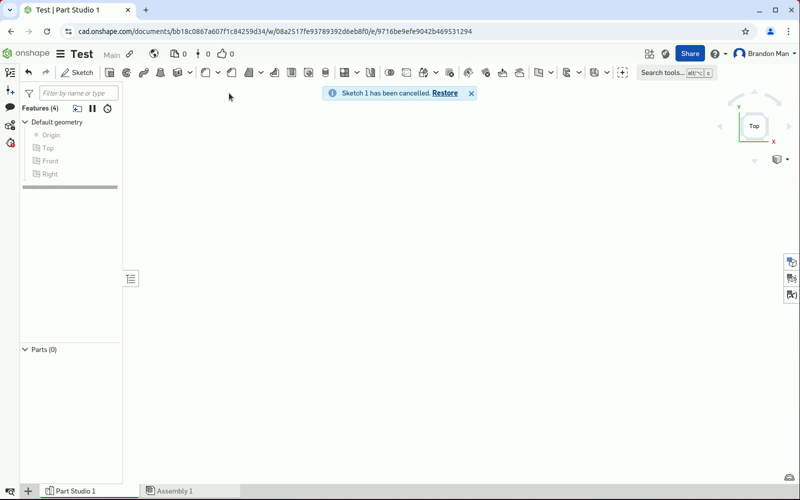
mouse_move(73, 352)
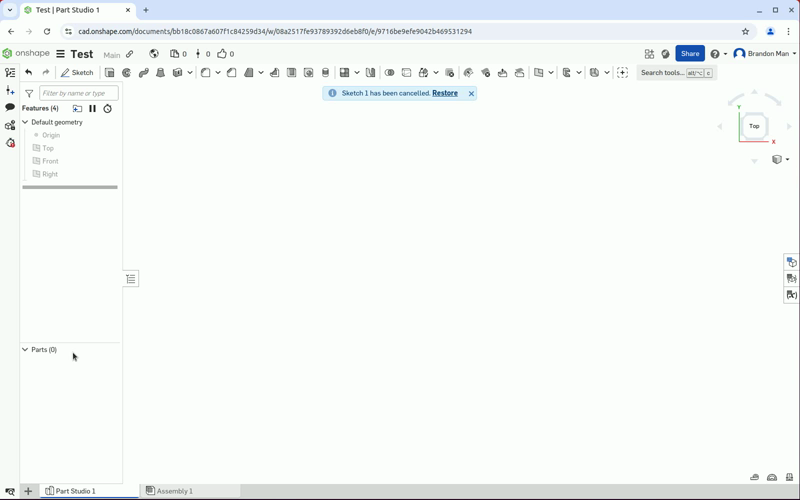
key(y)
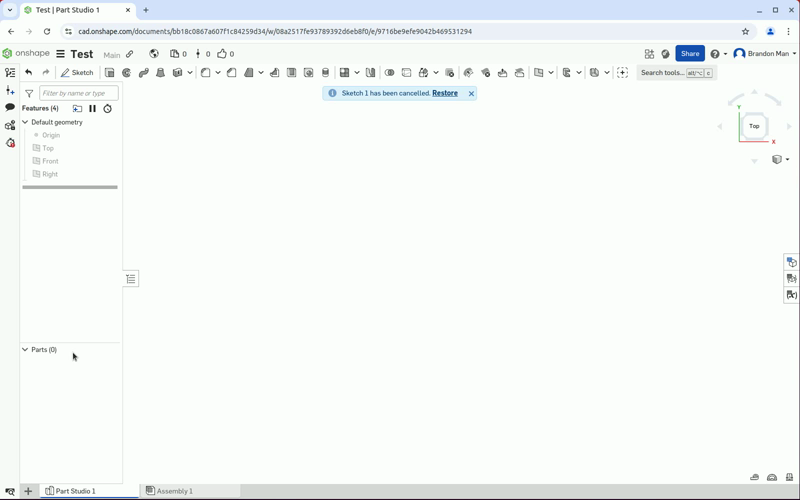
key(shift+p)
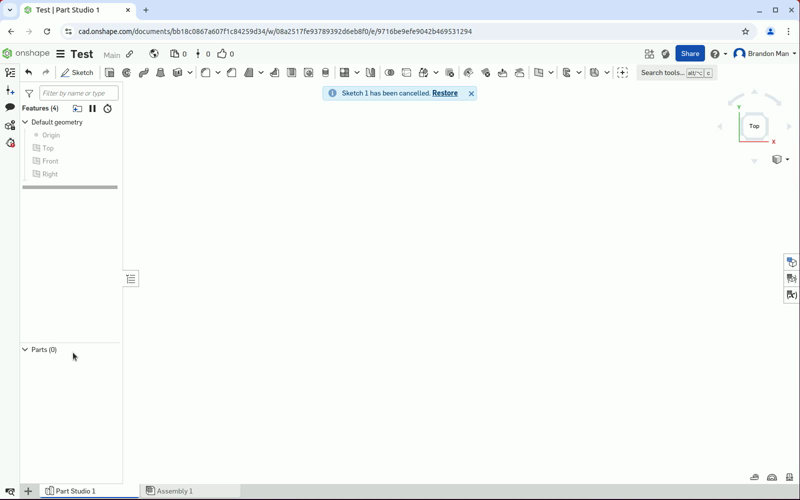
key(space)
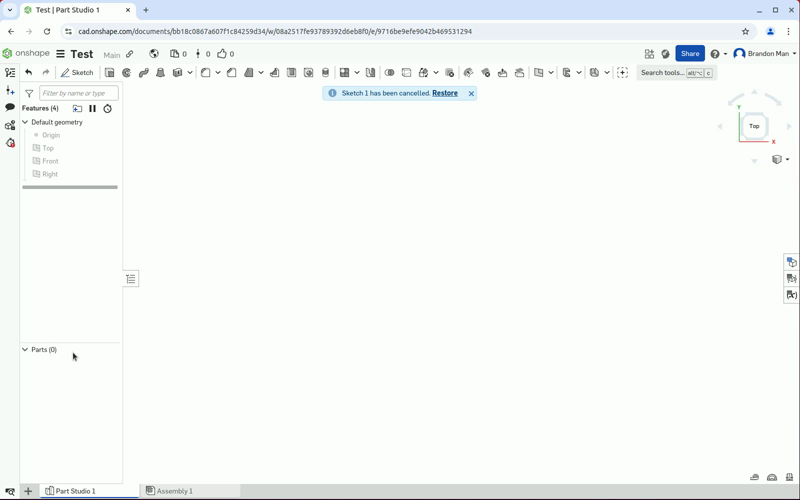
key_down(shift)
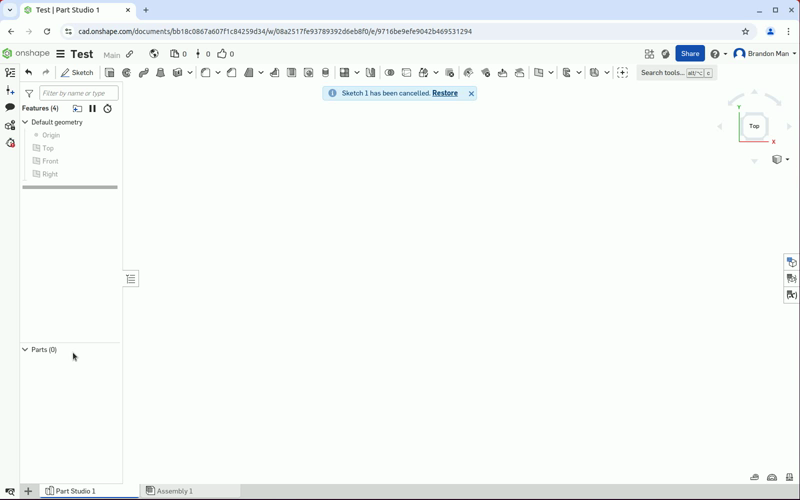
key(up)
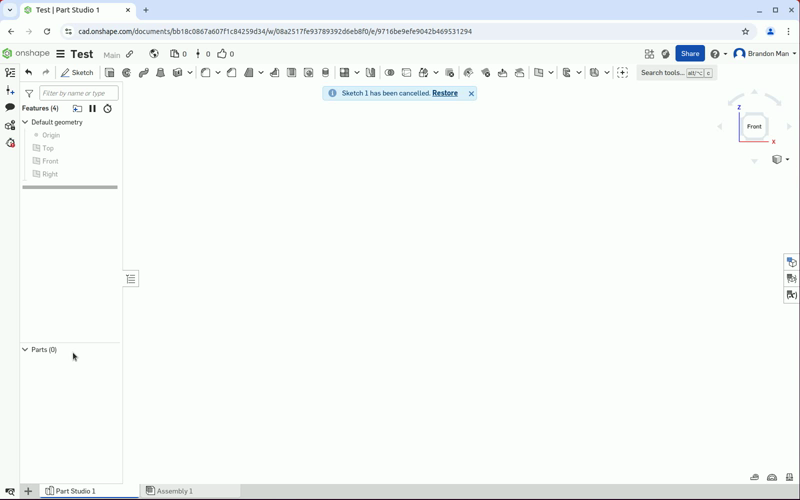
key_up(shift)
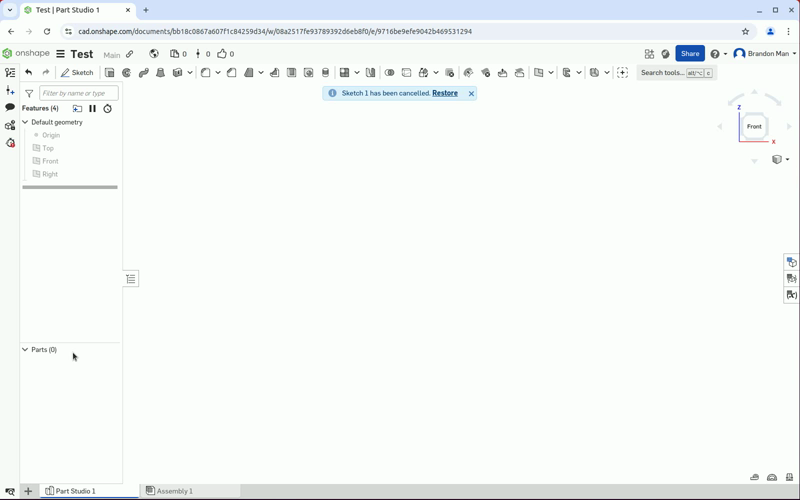
key(space)
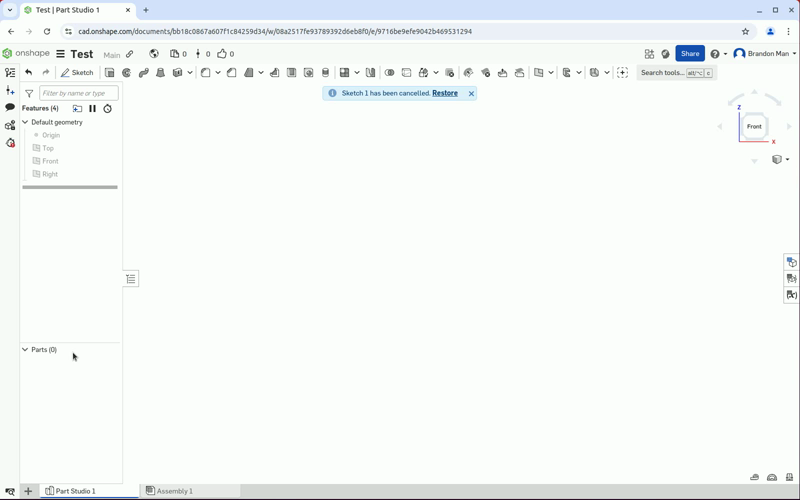
key_down(shift)
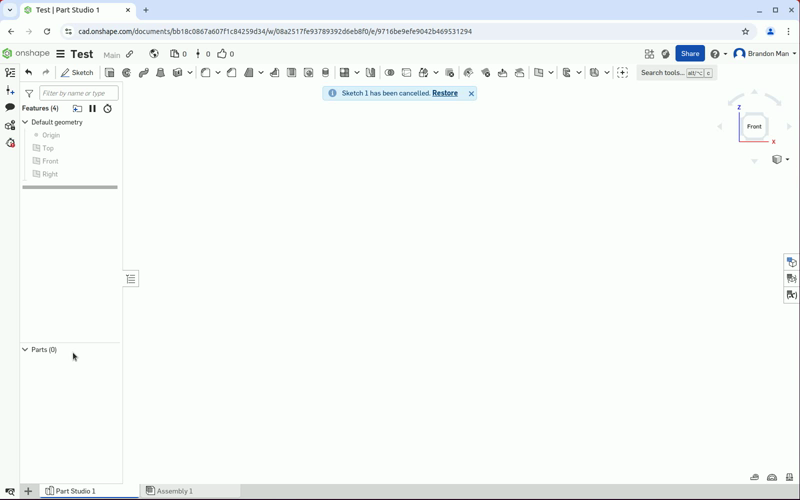
key(left)
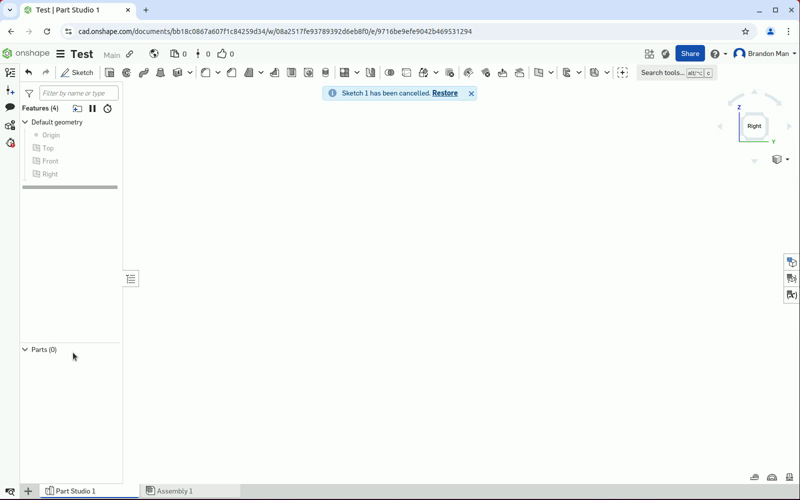
key_up(shift)
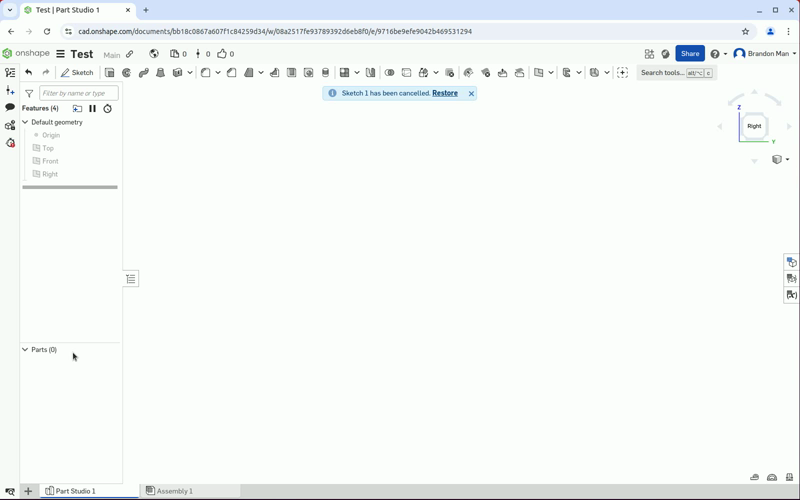
mouse_move(73, 352)
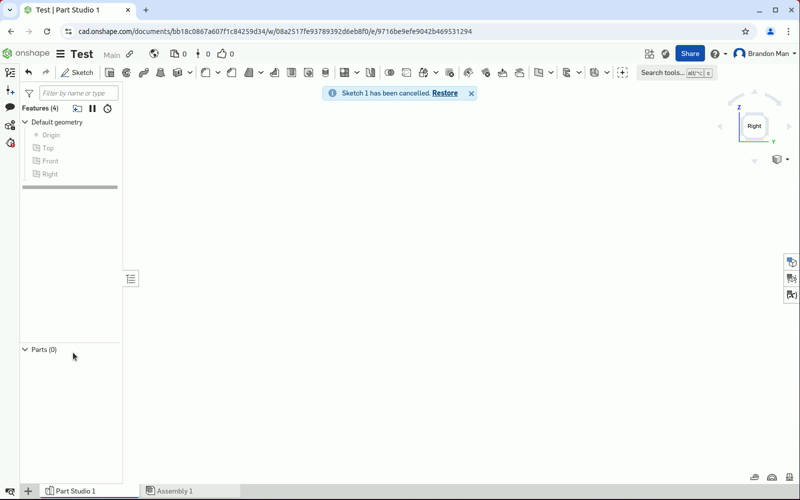
key(shift+y)
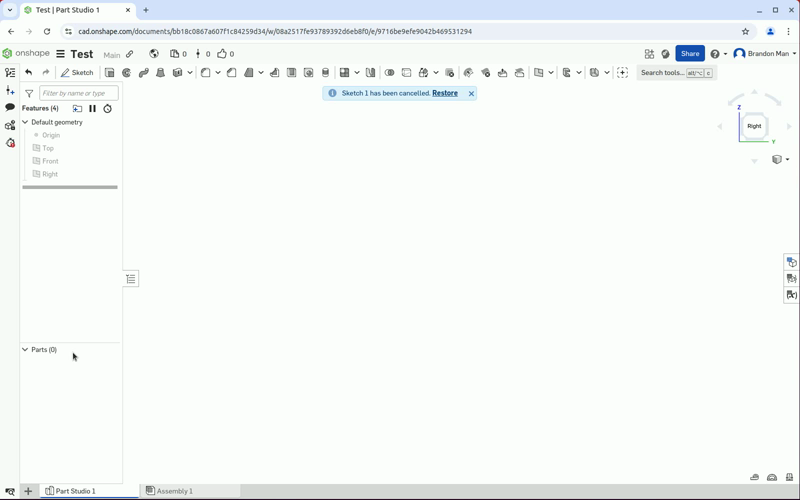
key(shift+s)
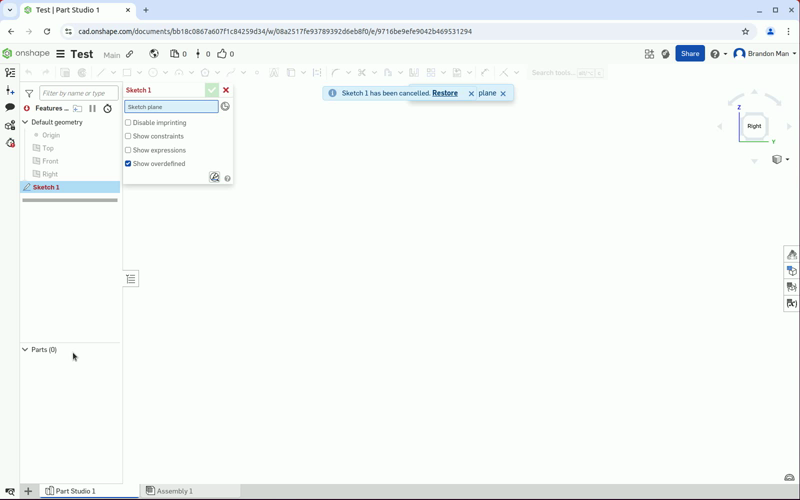
mouse_move(73, 176)
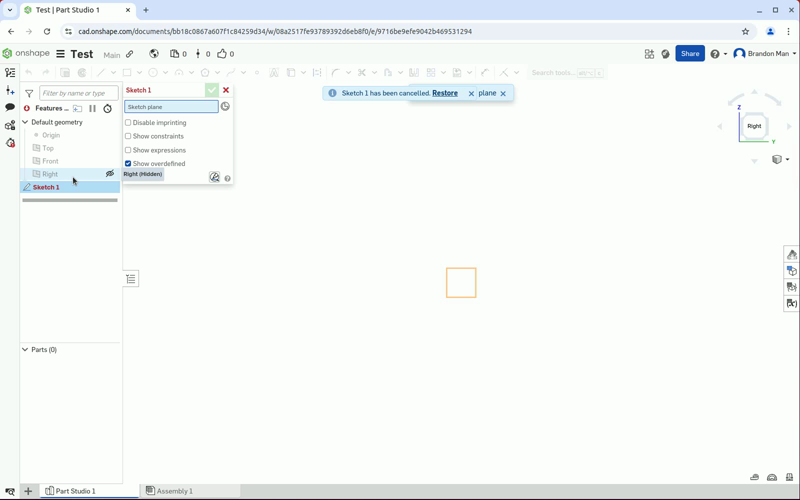
click(73, 176)
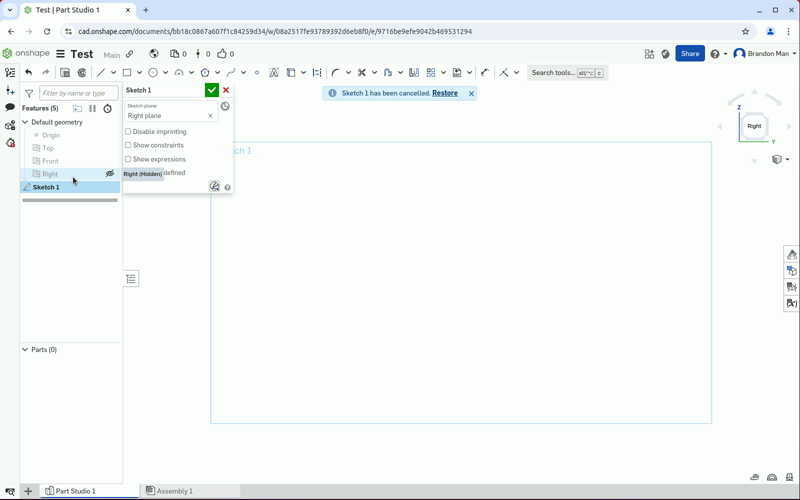
mouse_move(73, 352)
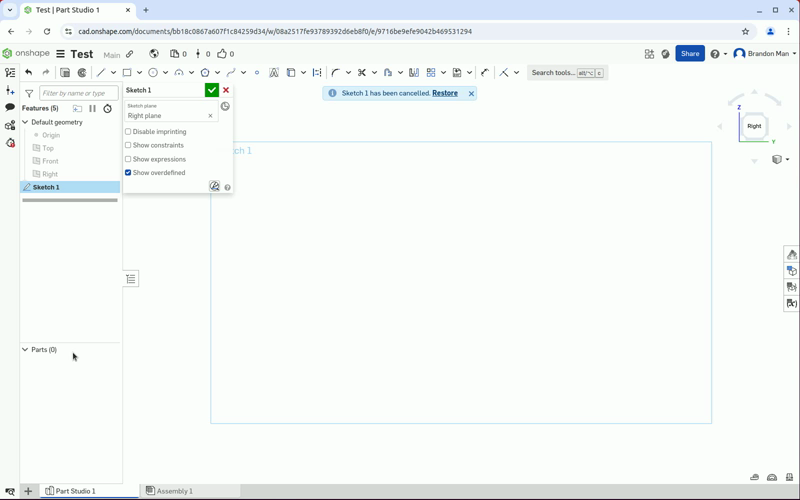
key(y)
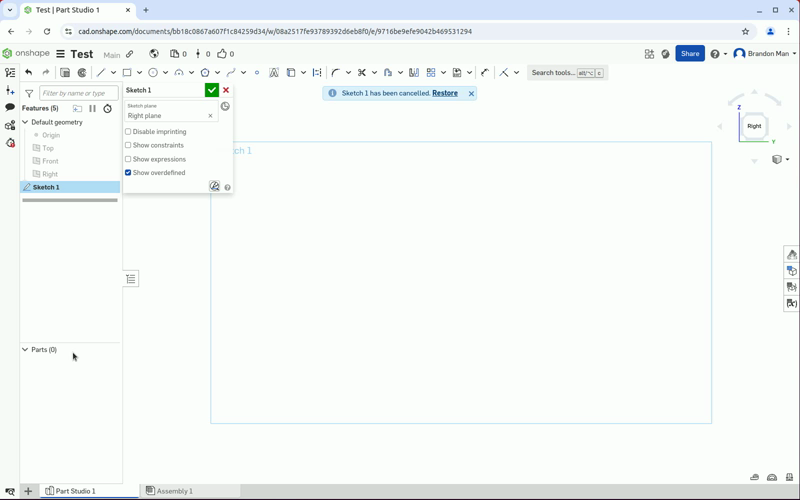
key(l)
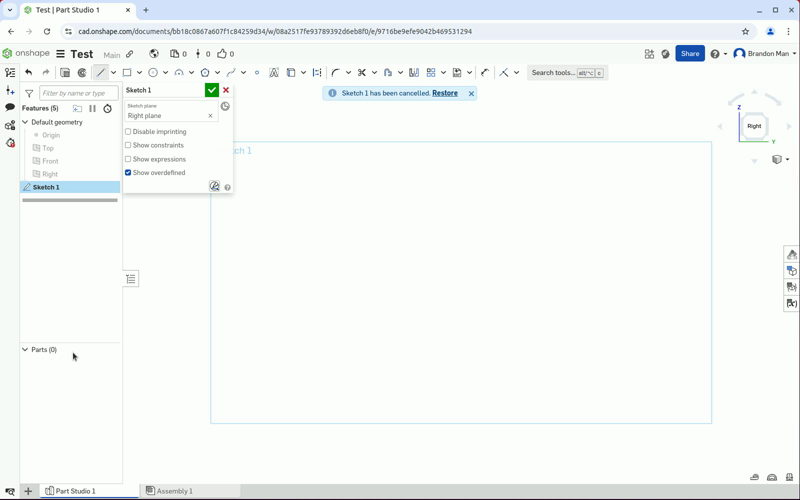
key_down(shift)
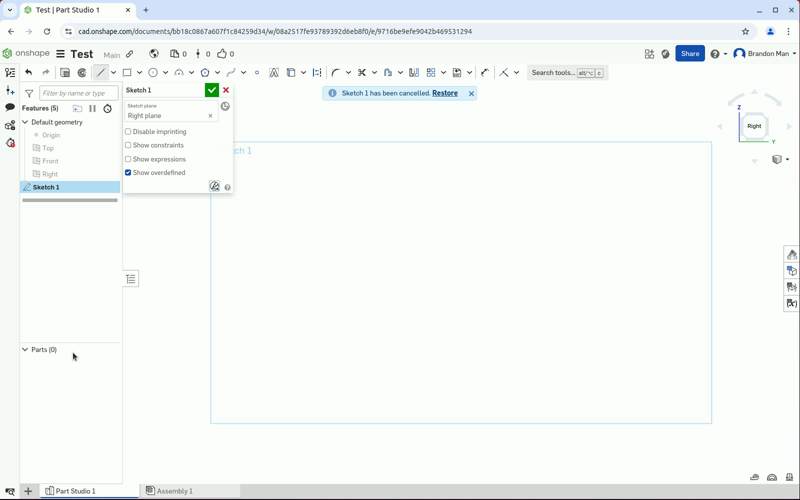
mouse_move(427, 395)
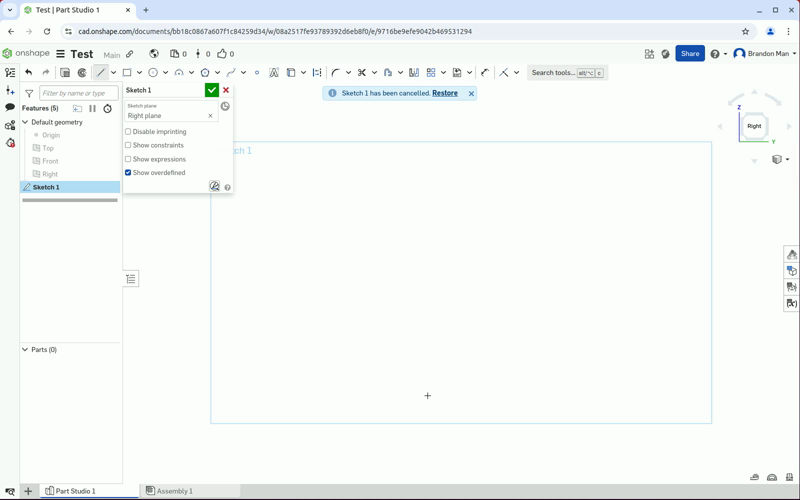
click(427, 395)
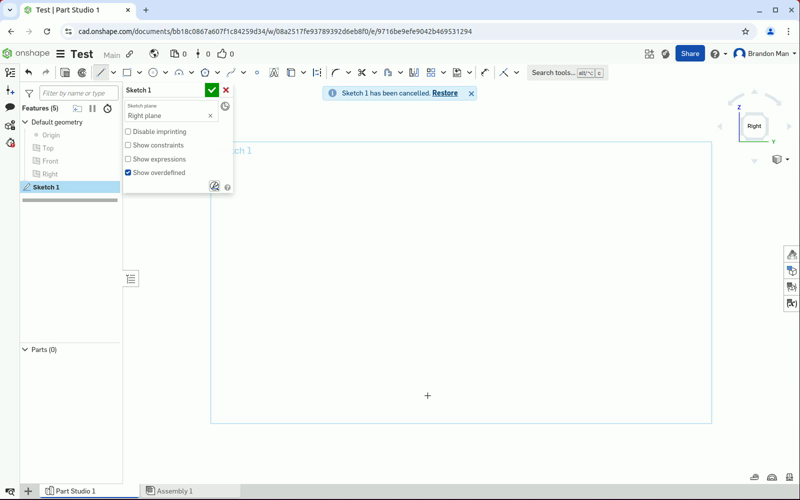
key_up(shift)
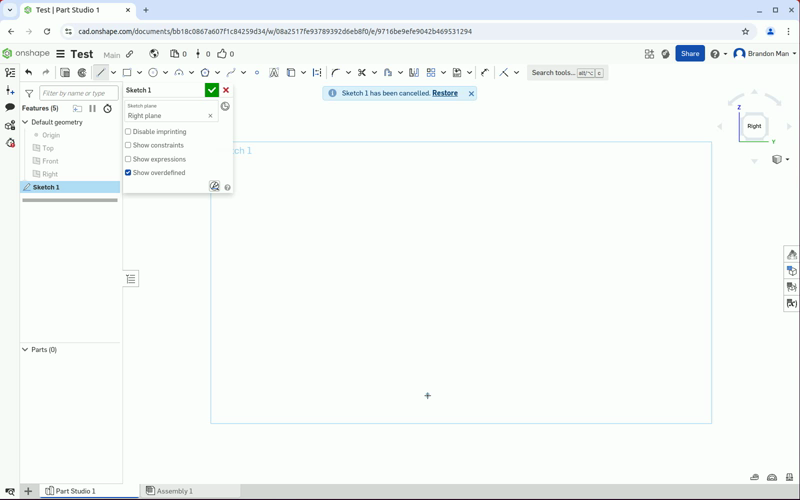
key_down(shift)
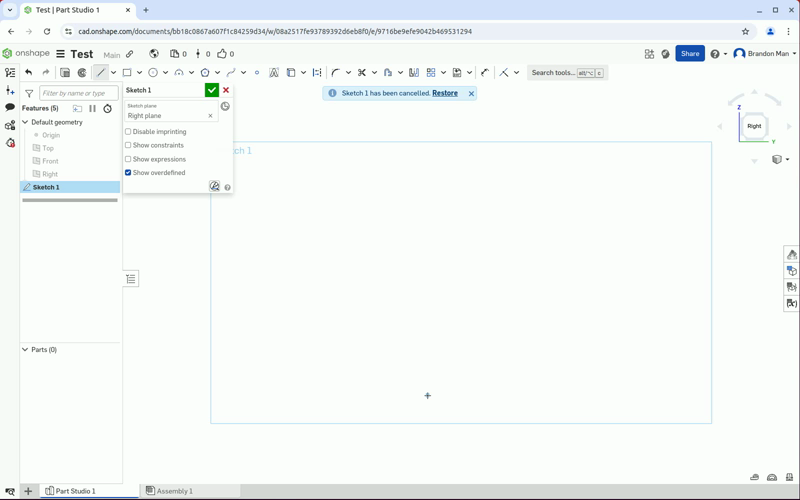
mouse_move(488, 395)
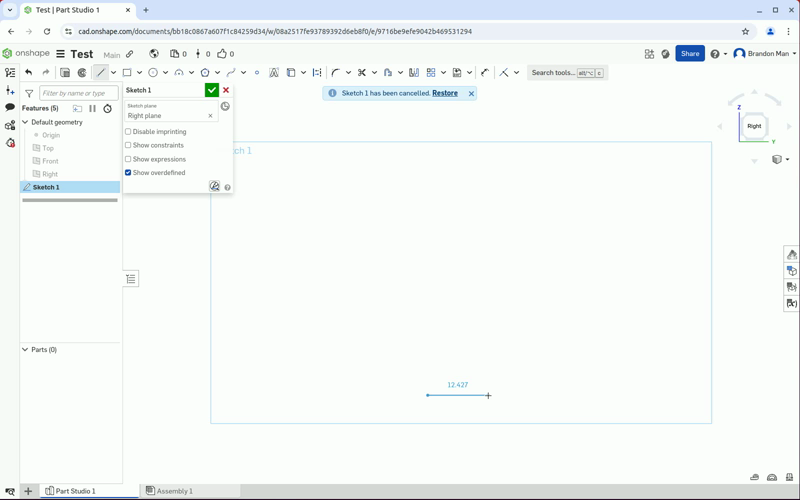
click(488, 395)
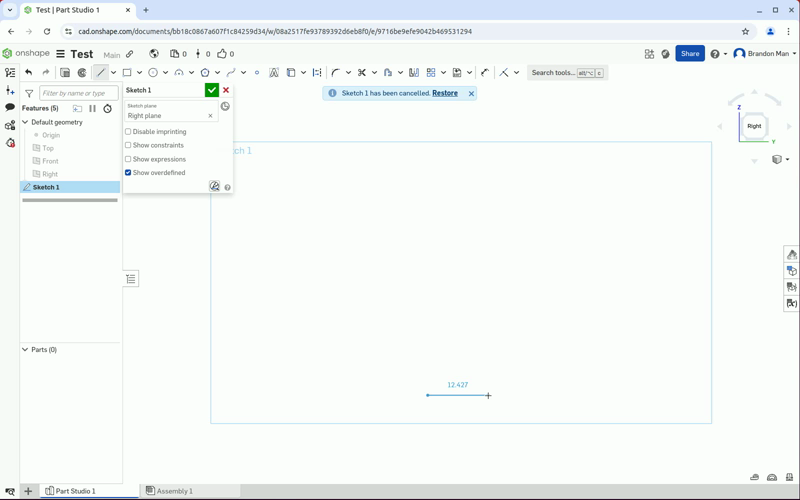
key_up(shift)
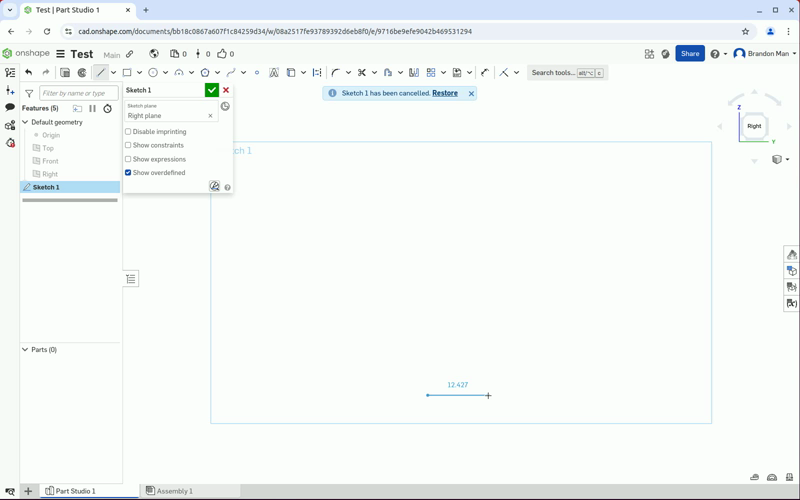
key_down(shift)
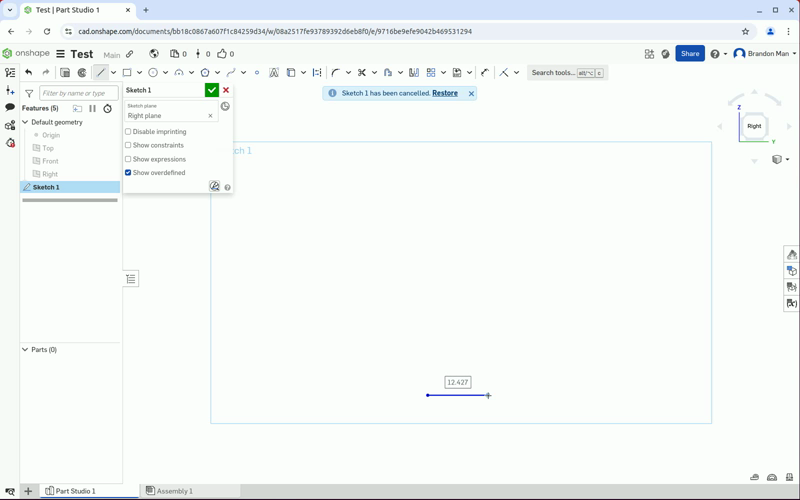
mouse_move(518, 395)
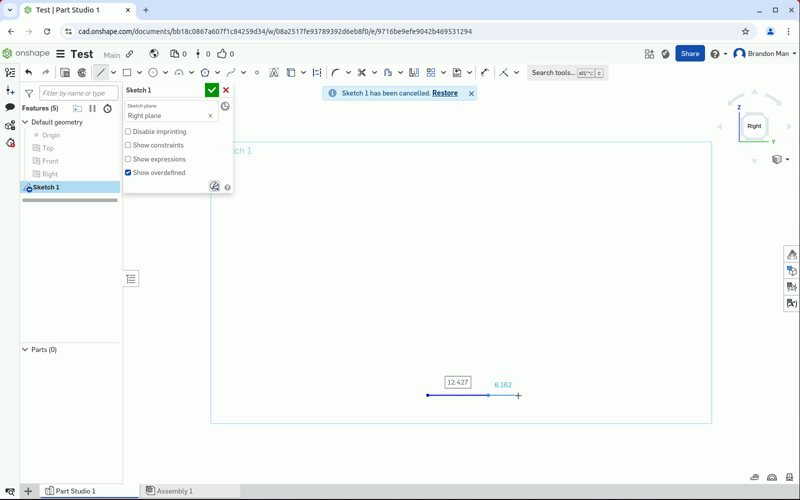
mouse_move(488, 381)
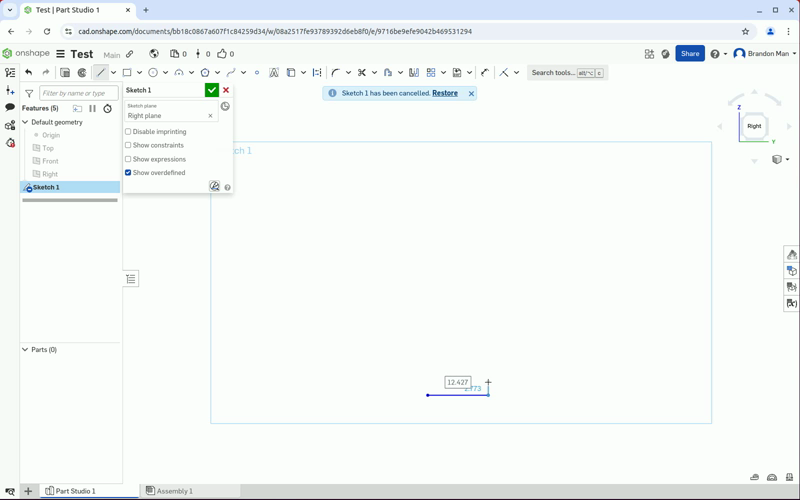
click(488, 381)
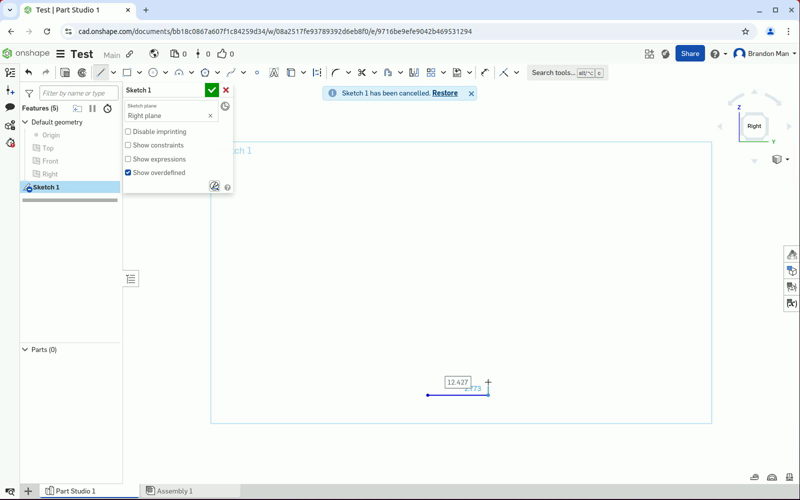
key_up(shift)
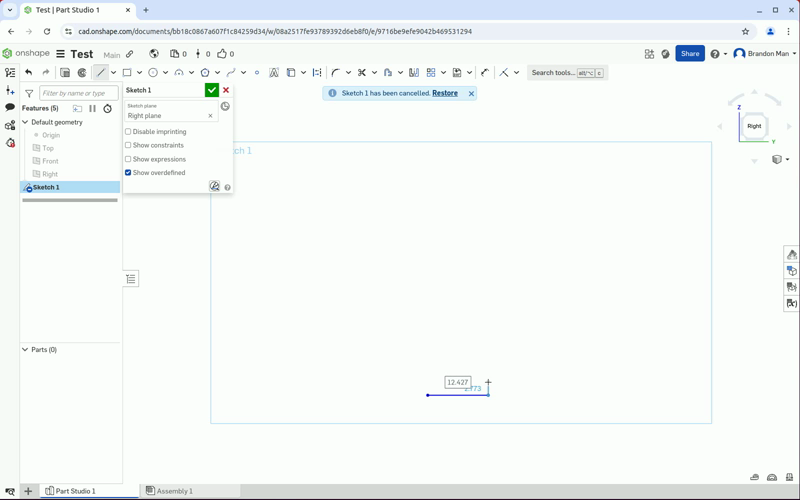
key_down(shift)
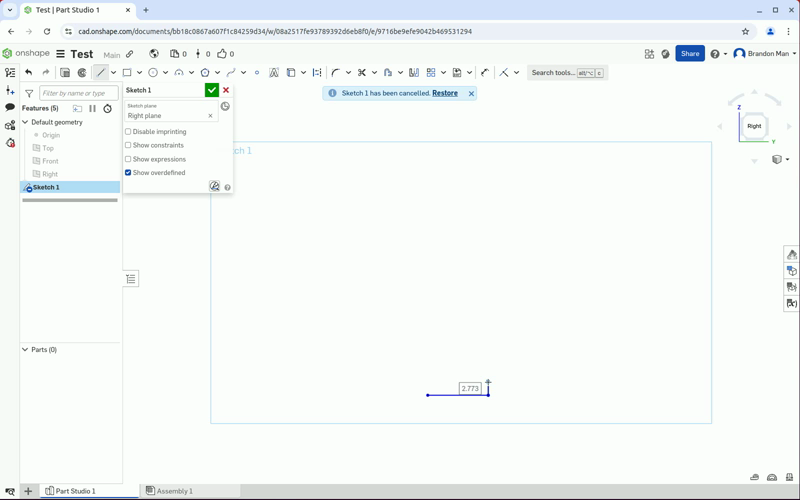
mouse_move(488, 302)
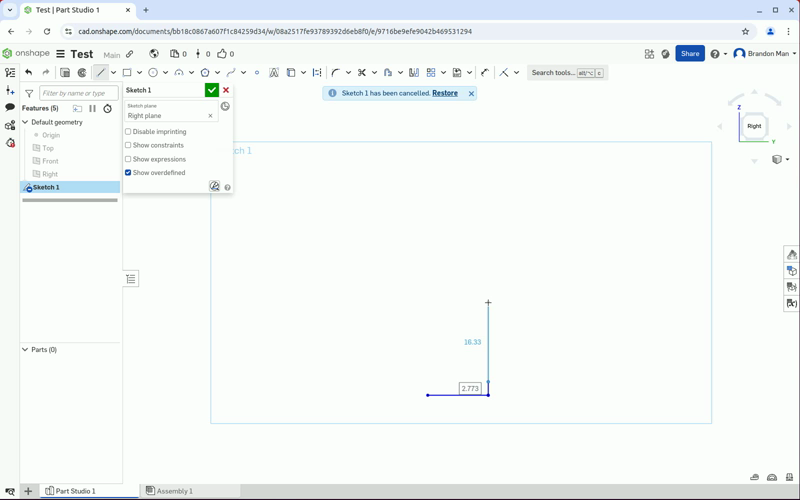
click(488, 302)
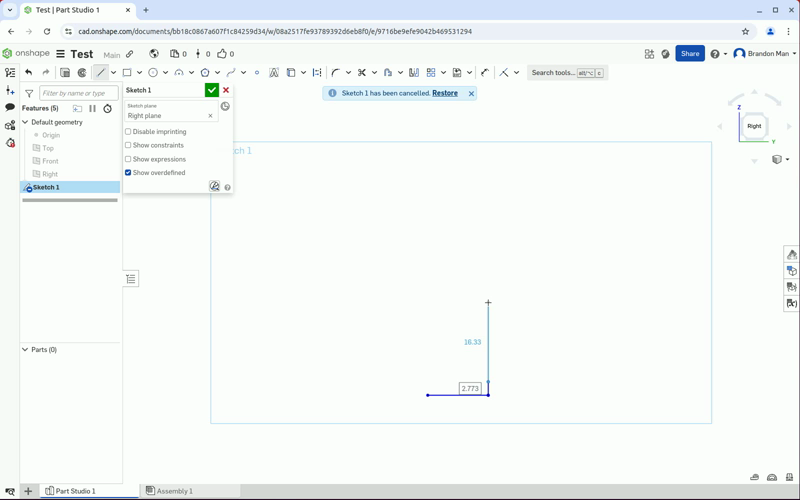
key_up(shift)
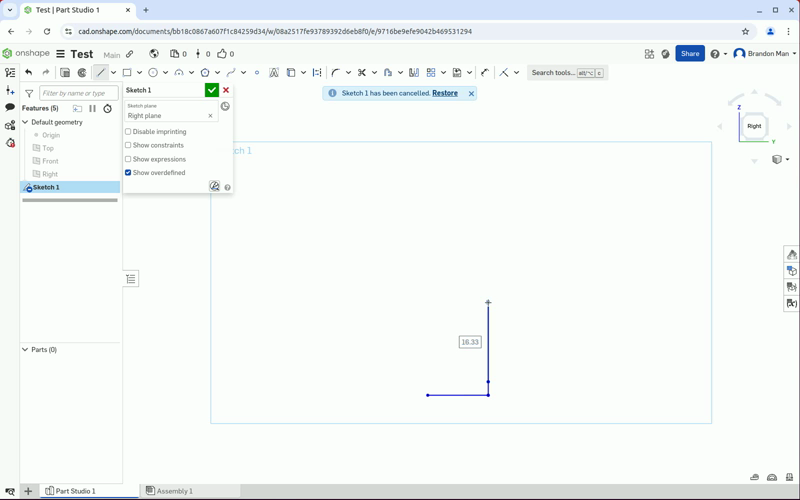
key(esc)
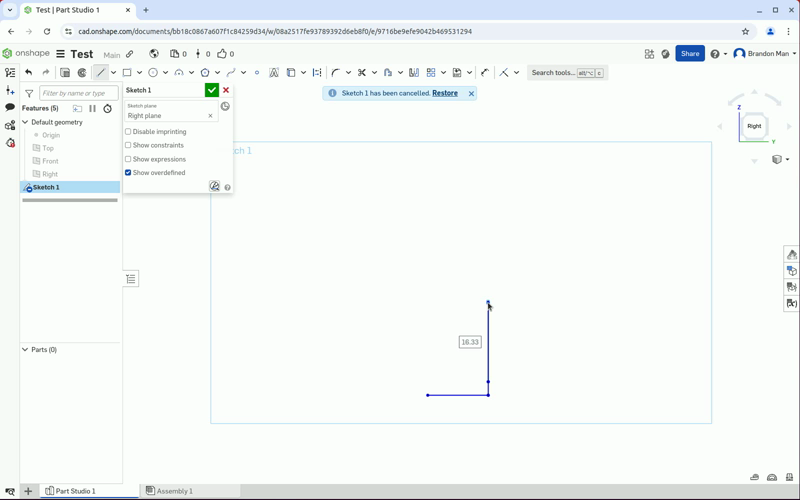
key(a)
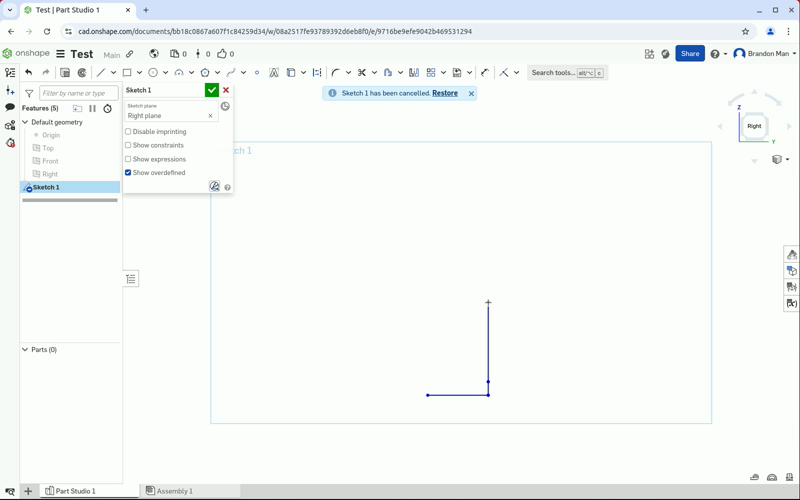
mouse_move(488, 302)
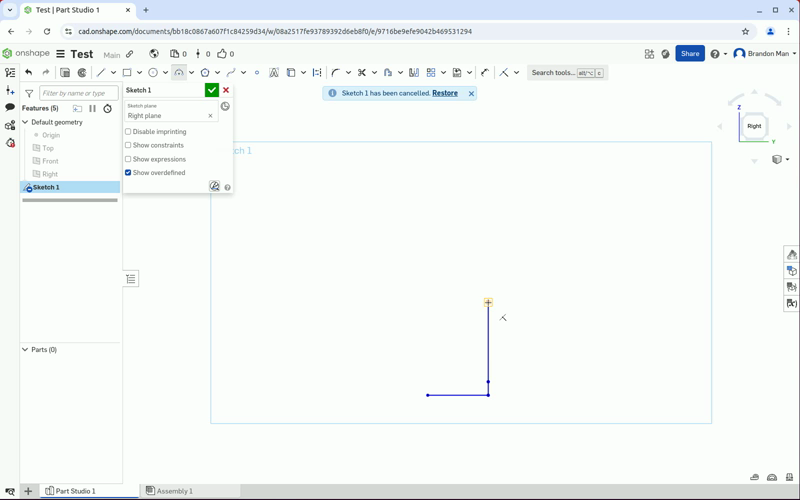
click(488, 302)
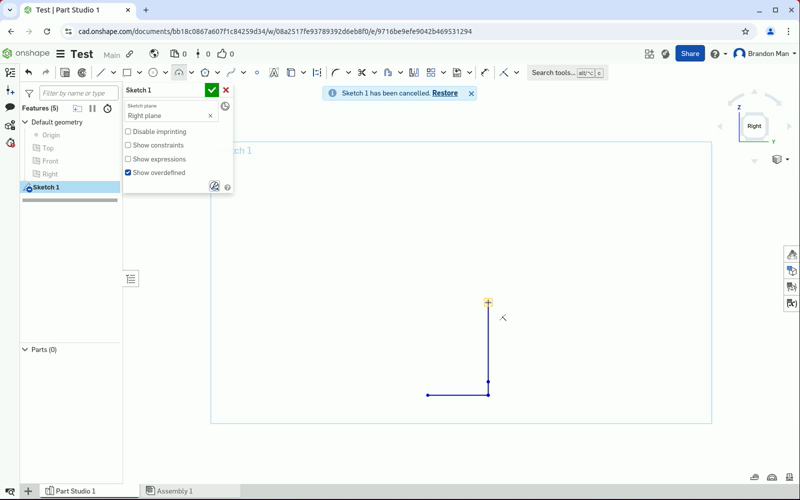
key_down(shift)
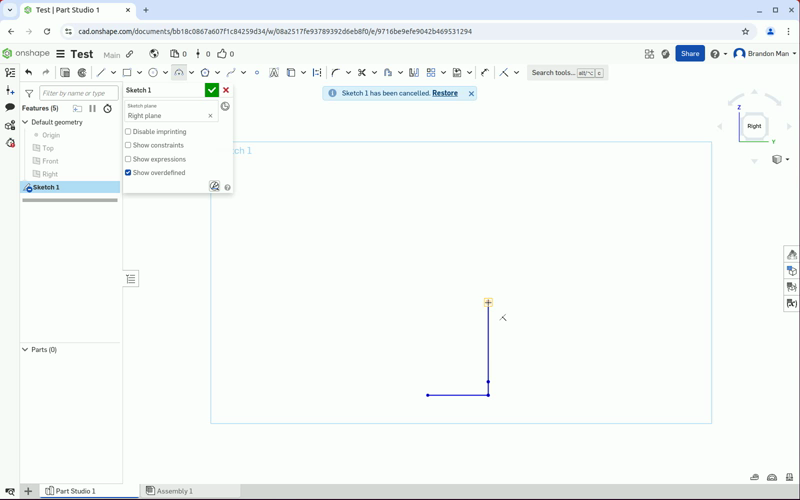
mouse_move(484, 289)
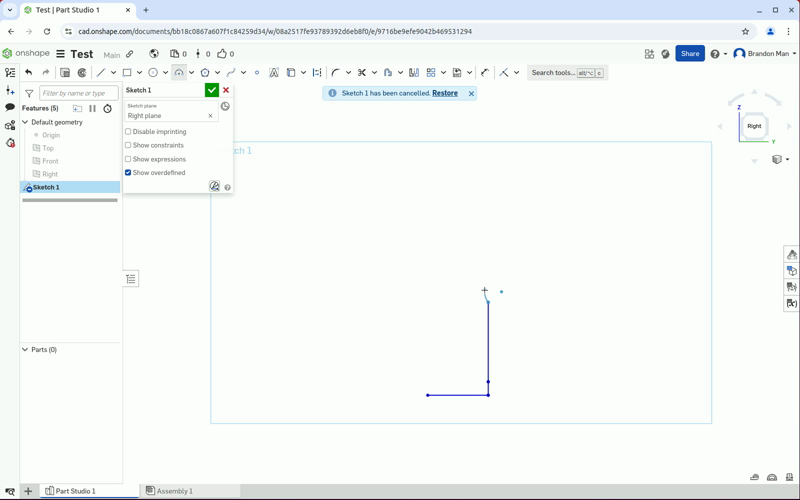
click(484, 289)
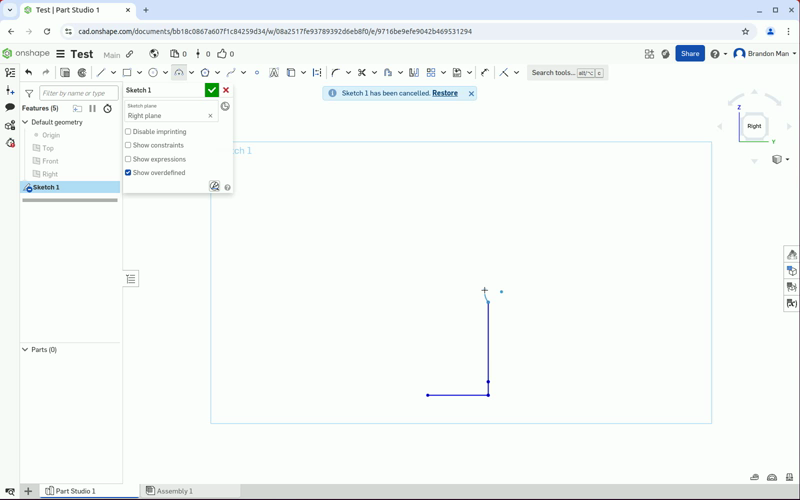
mouse_move(487, 295)
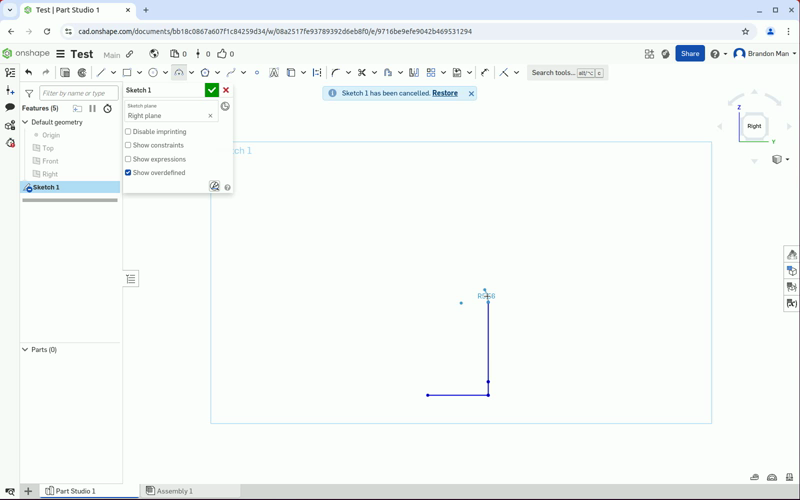
click(487, 295)
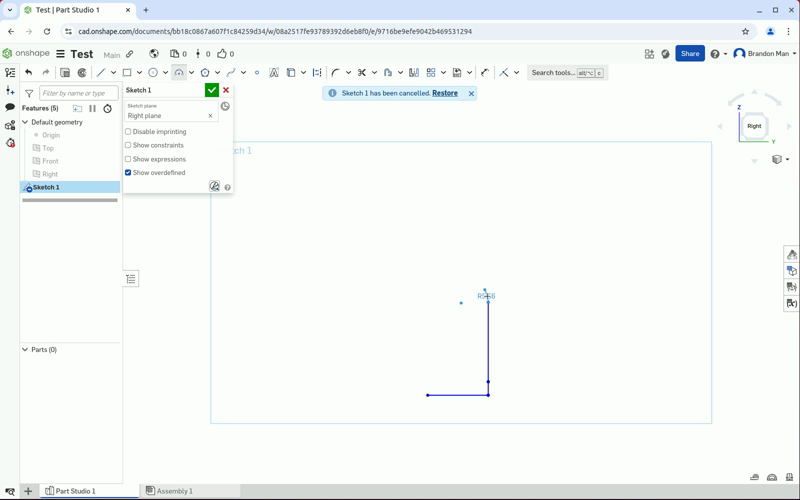
key_up(shift)
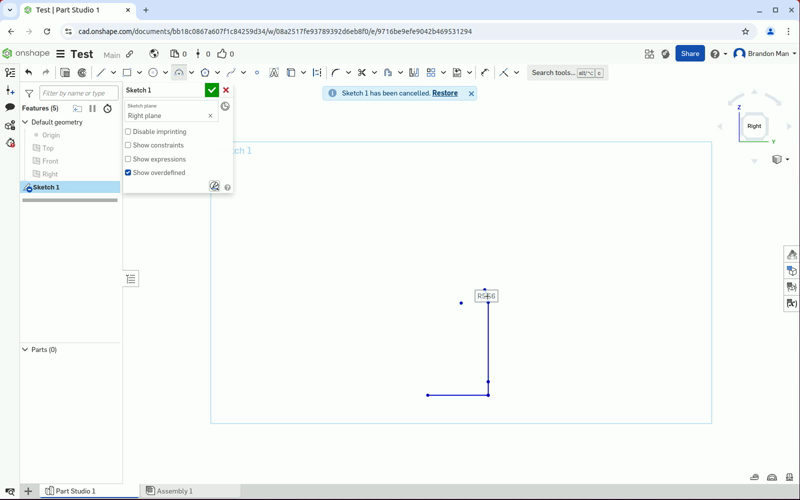
key(esc)
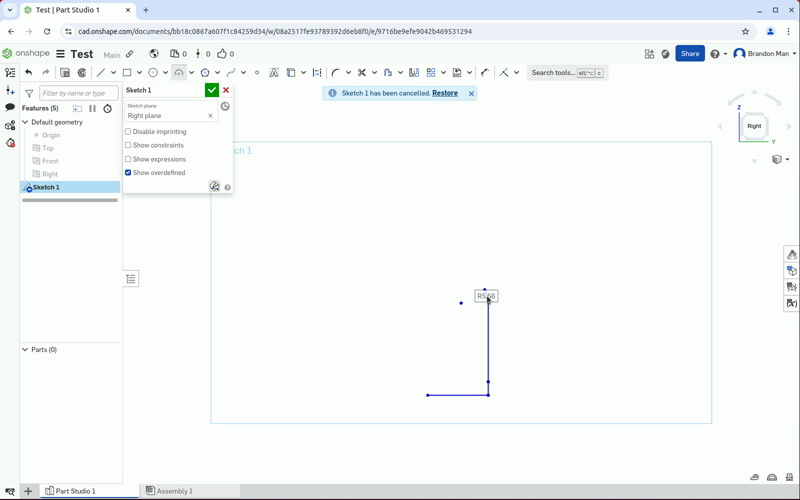
key(l)
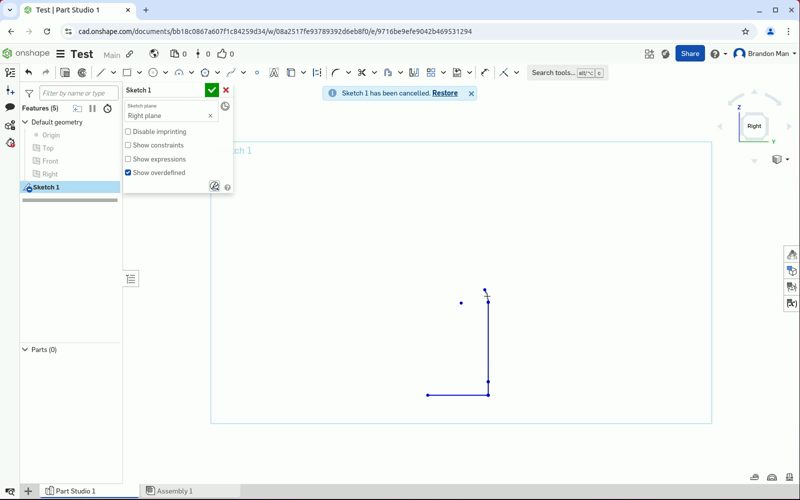
mouse_move(484, 289)
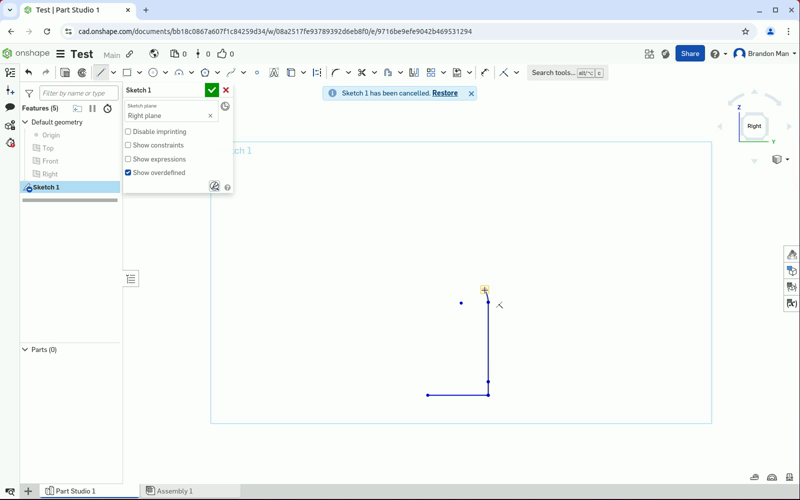
click(484, 289)
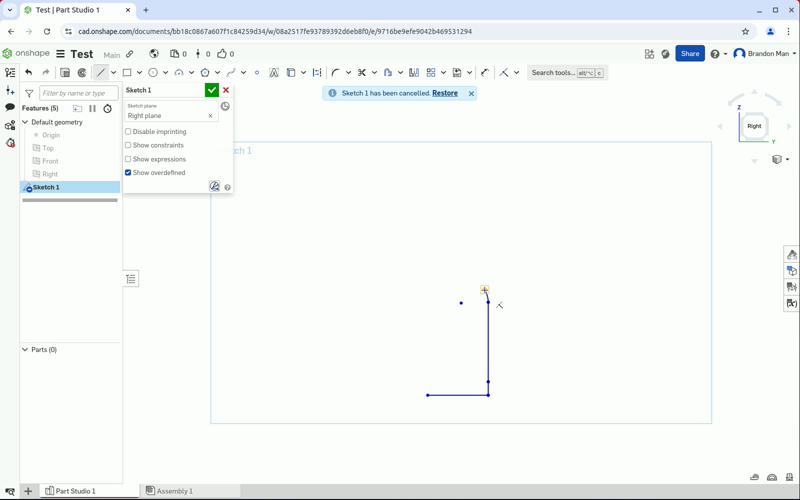
key_down(shift)
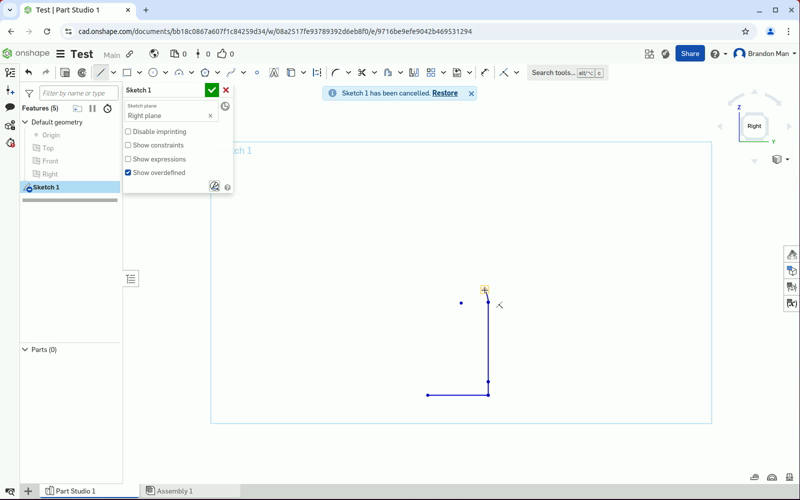
mouse_move(514, 289)
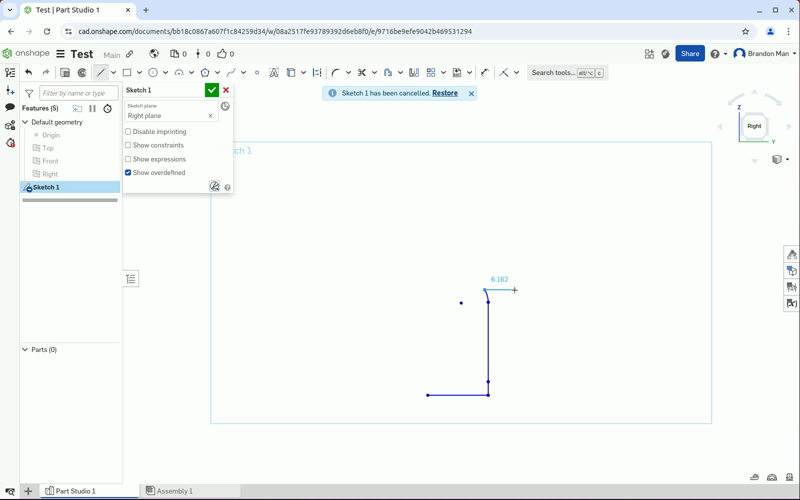
mouse_move(488, 289)
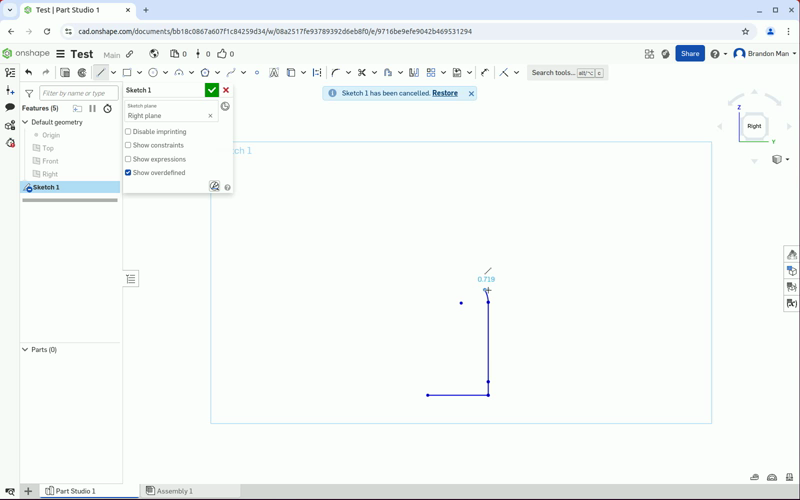
scroll(6)
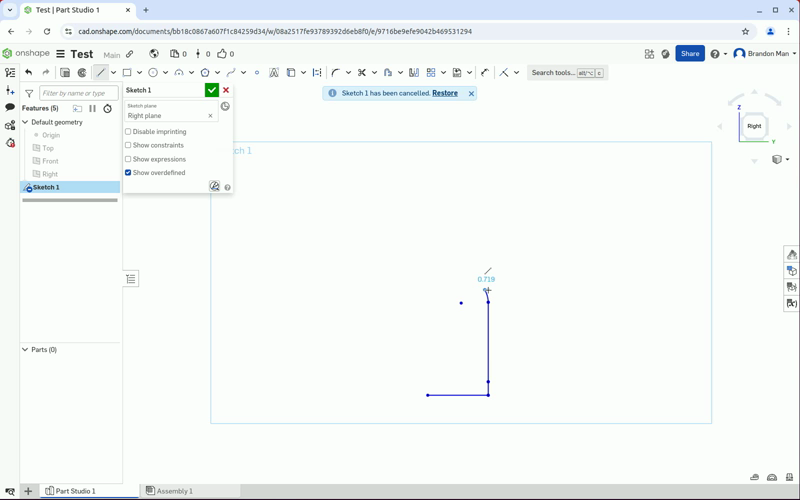
scroll(6)
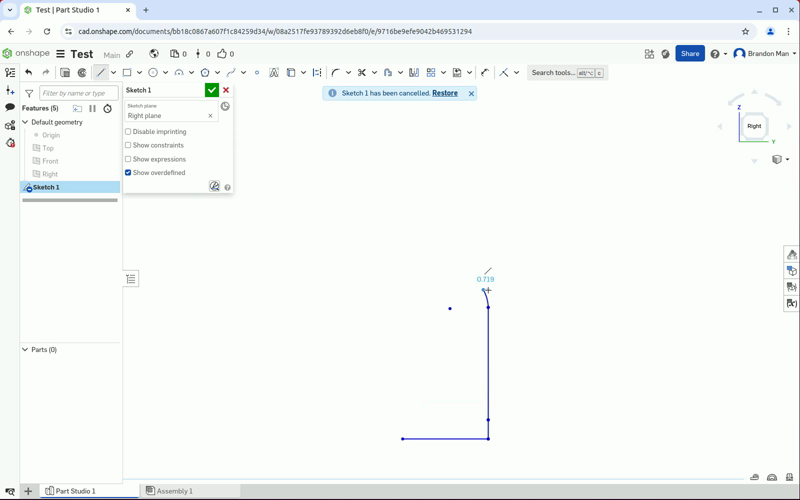
scroll(6)
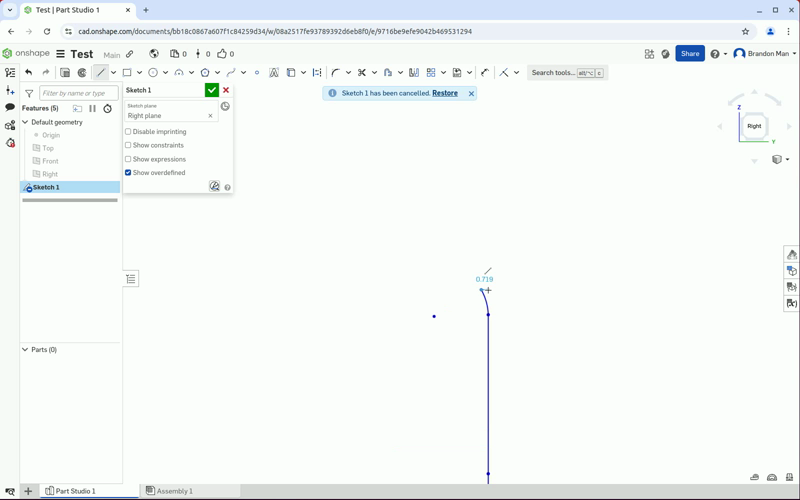
scroll(6)
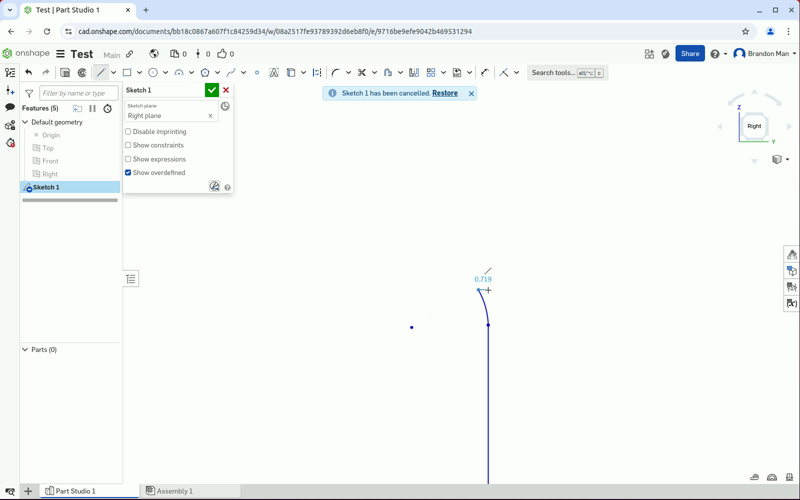
scroll(6)
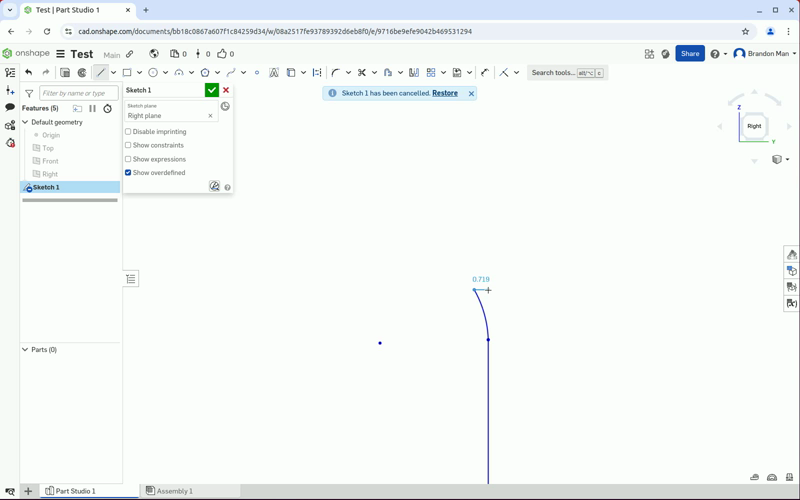
scroll(6)
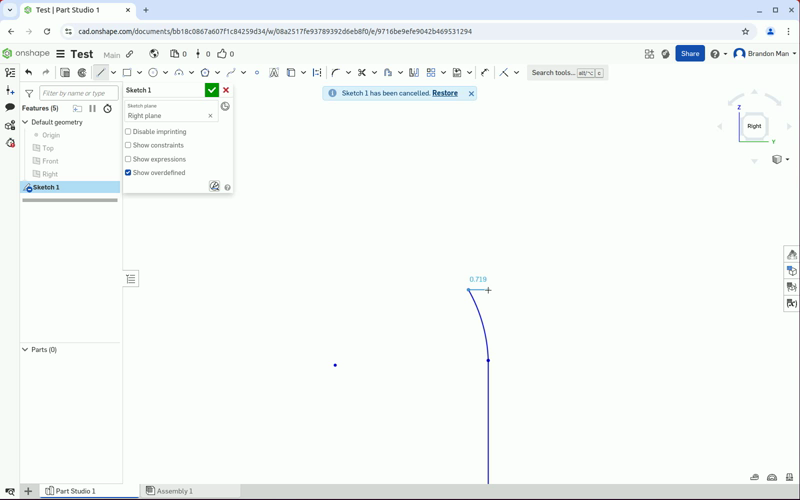
scroll(6)
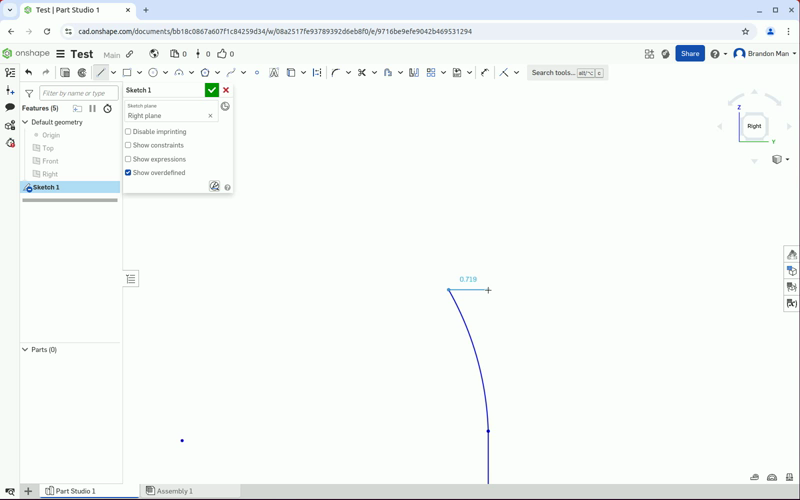
click(488, 289)
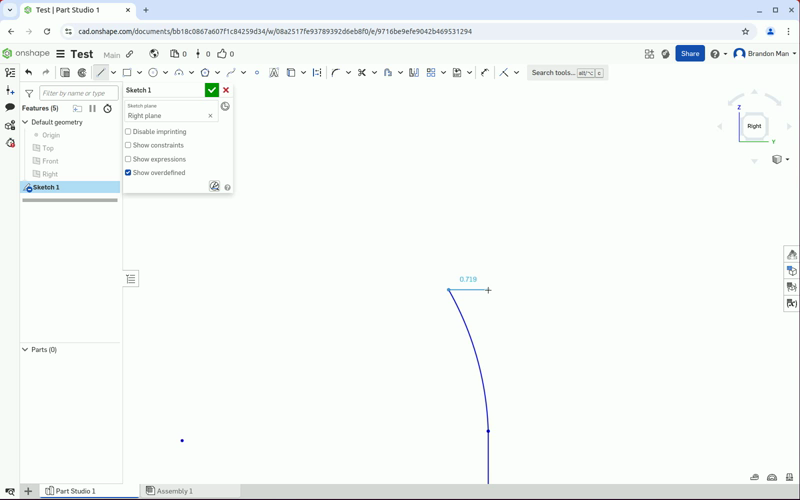
scroll(-6)
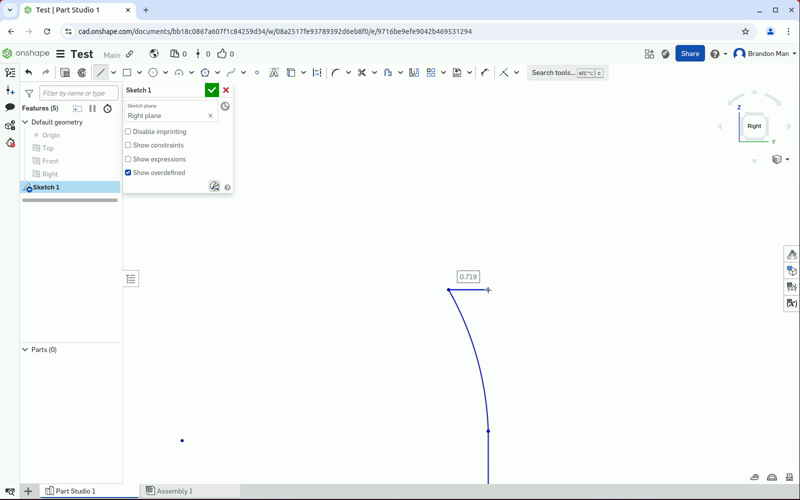
scroll(-6)
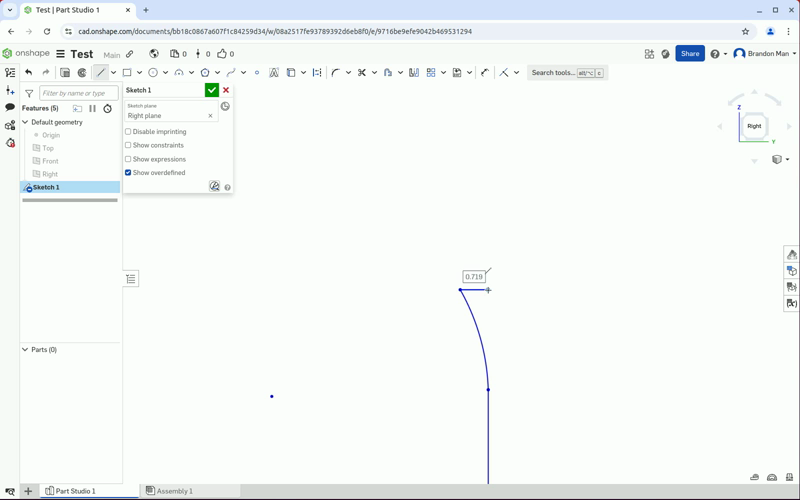
scroll(-6)
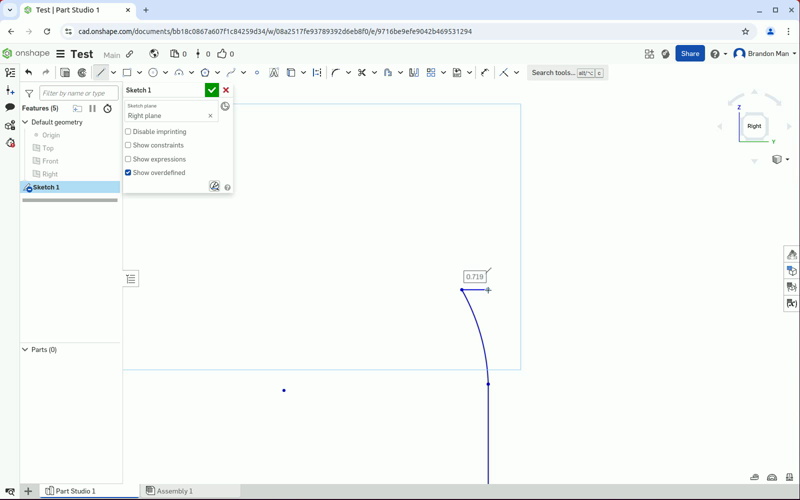
scroll(-6)
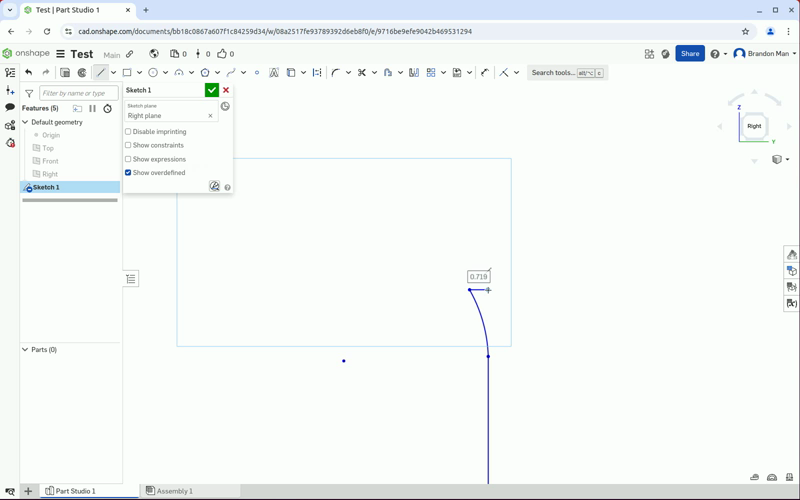
scroll(-6)
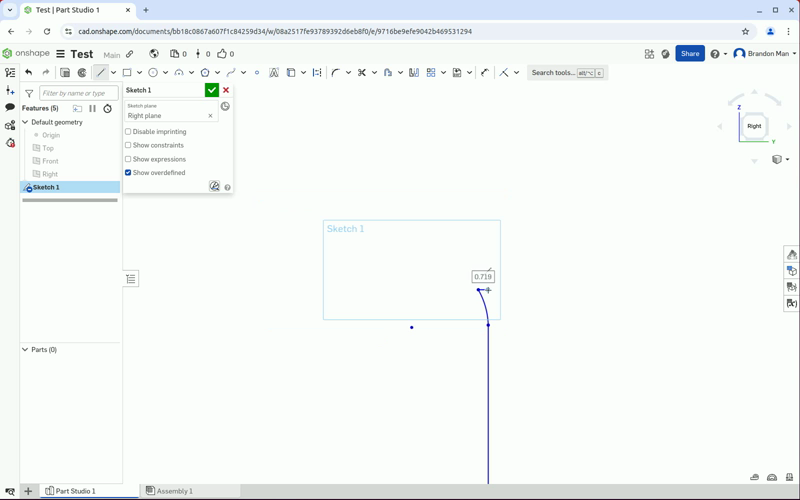
scroll(-6)
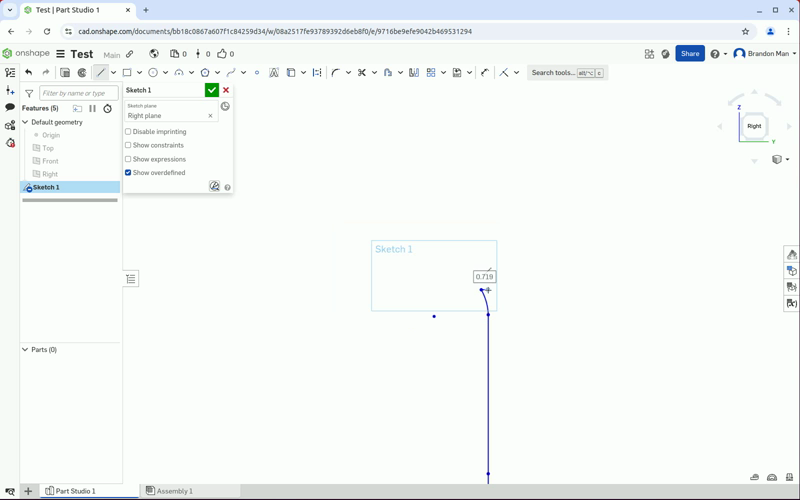
scroll(-6)
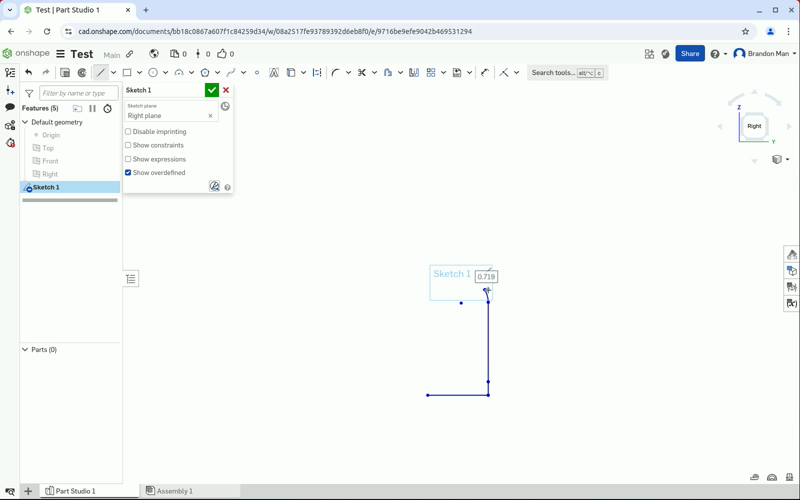
key_up(shift)
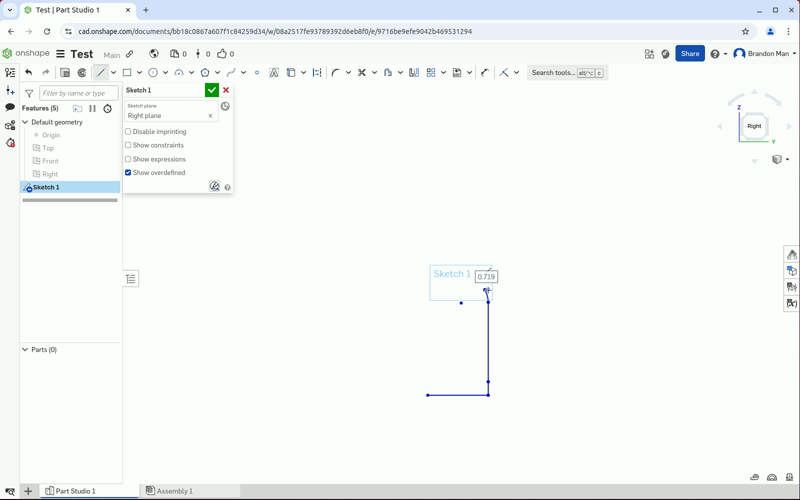
key_down(shift)
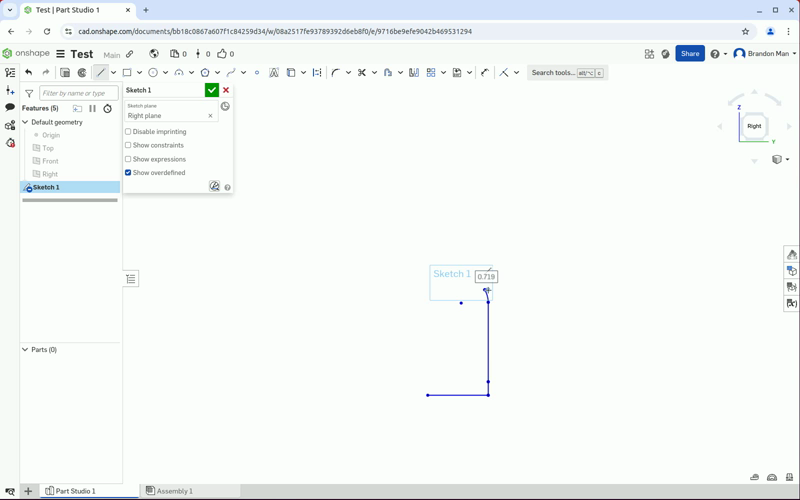
mouse_move(518, 289)
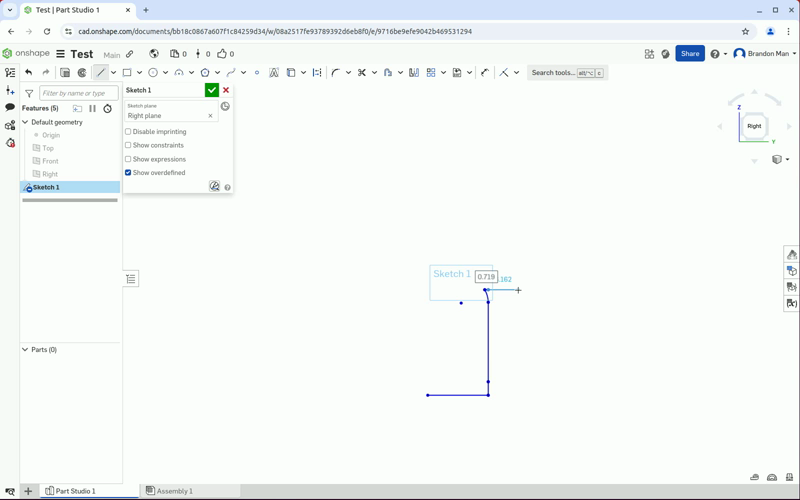
mouse_move(488, 276)
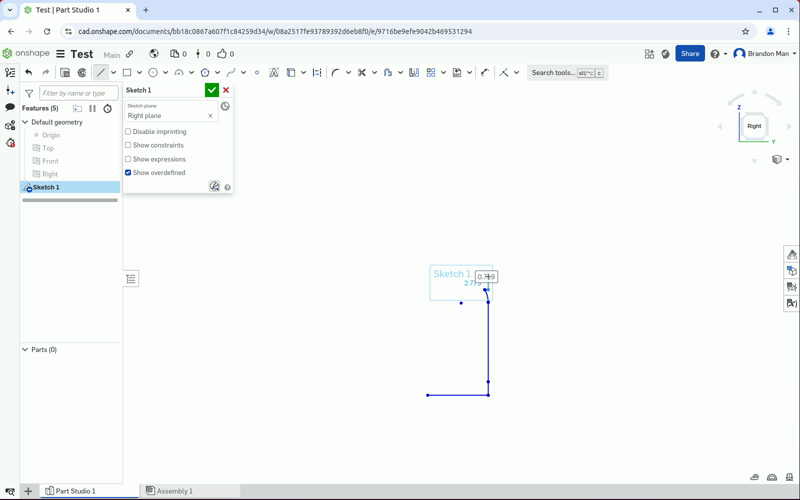
click(488, 276)
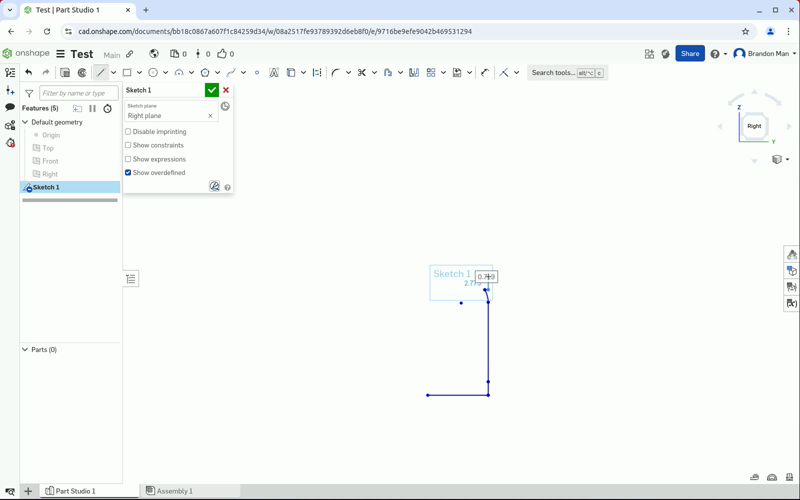
key_up(shift)
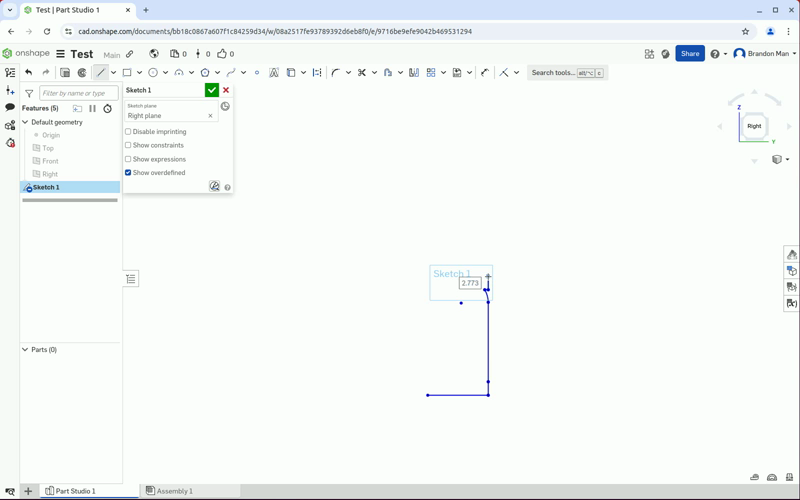
key_down(shift)
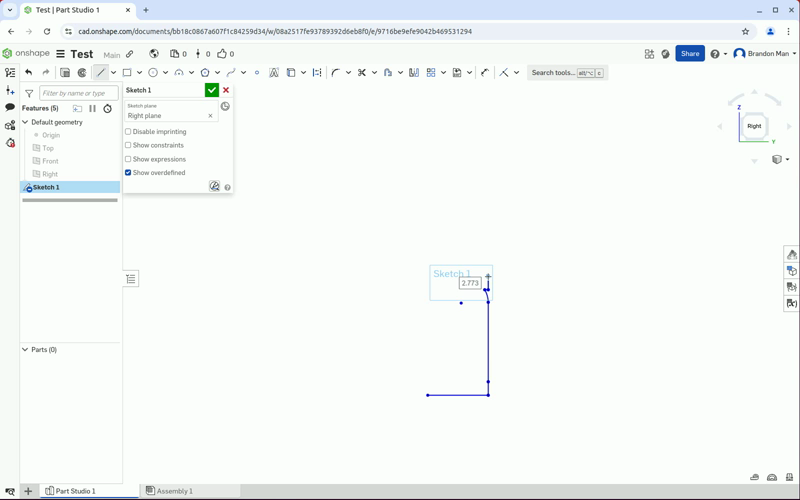
mouse_move(518, 276)
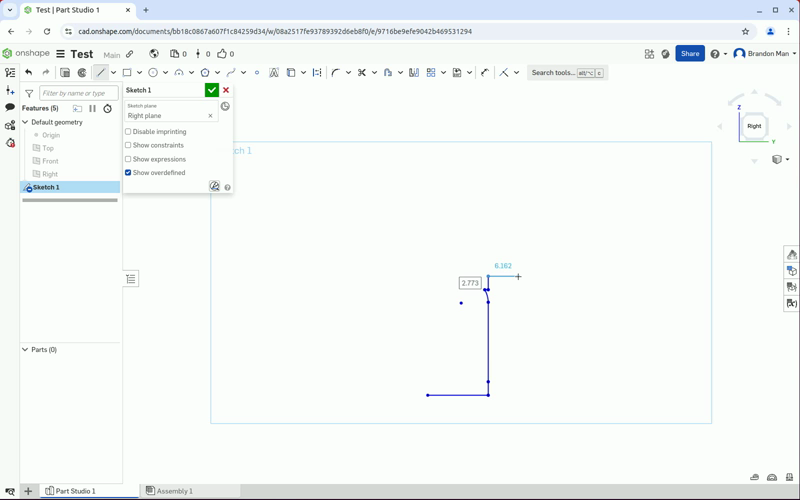
mouse_move(434, 276)
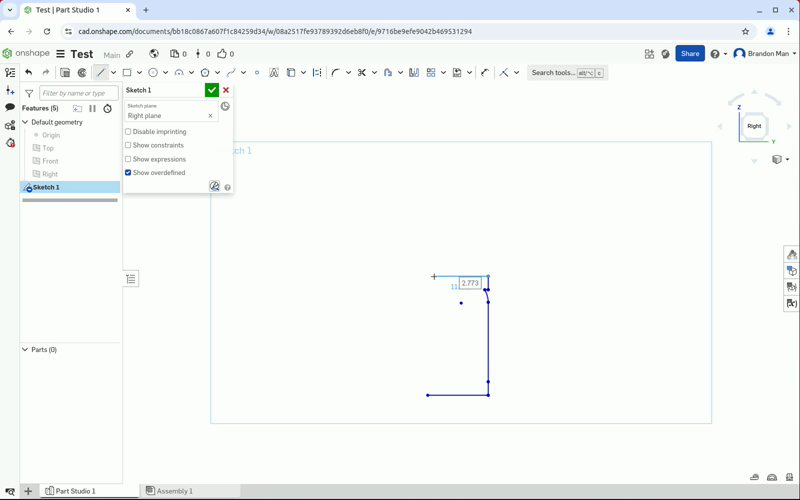
click(434, 276)
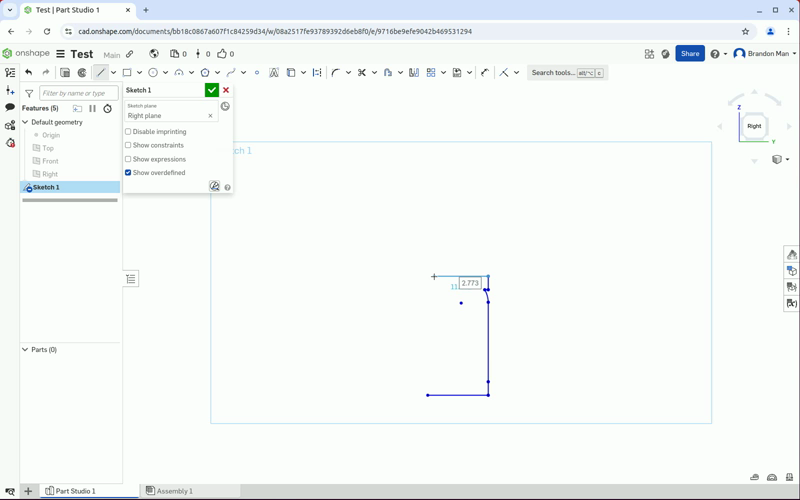
key_up(shift)
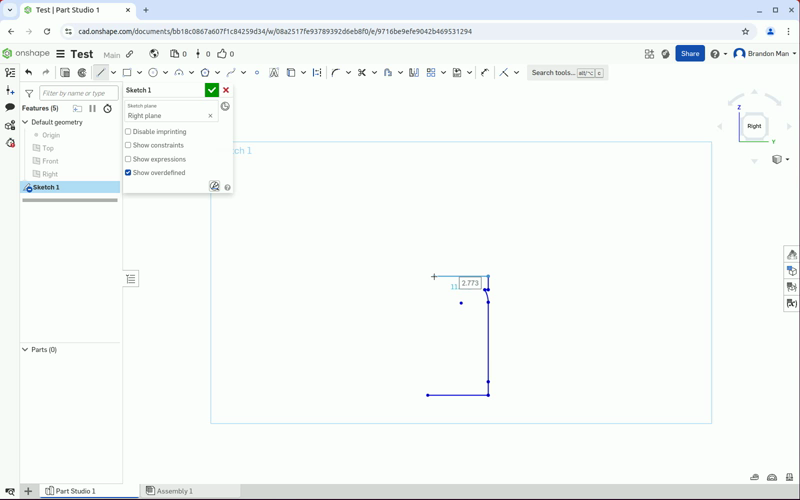
key_down(shift)
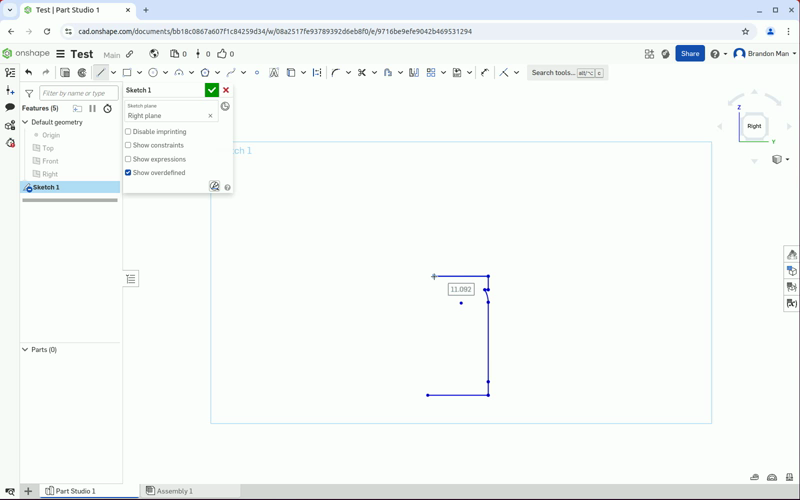
mouse_move(464, 276)
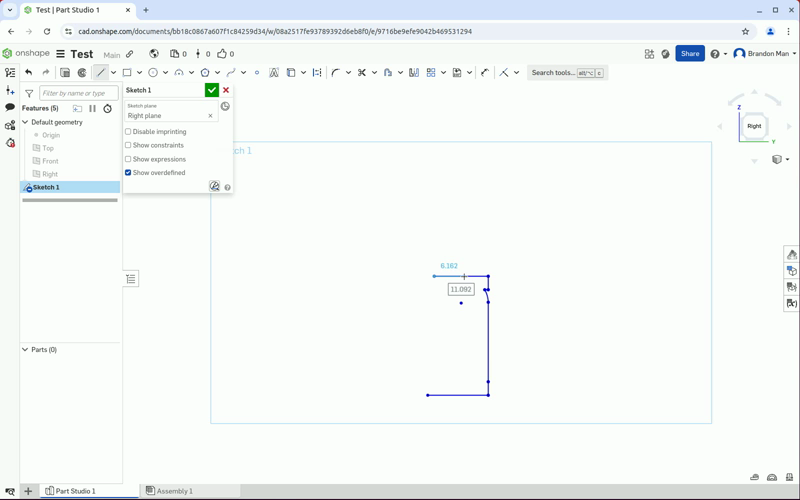
mouse_move(434, 289)
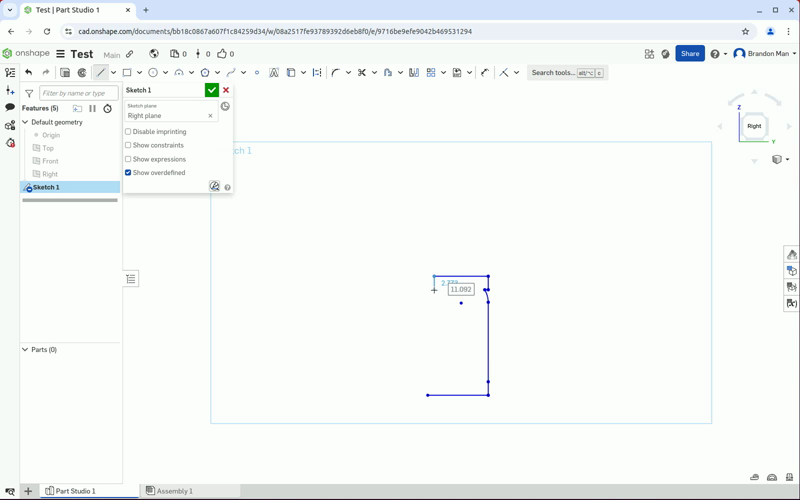
click(434, 289)
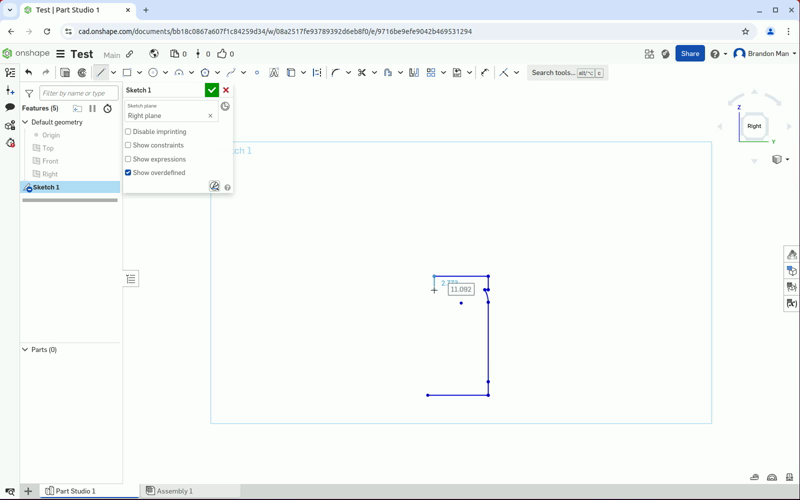
key_up(shift)
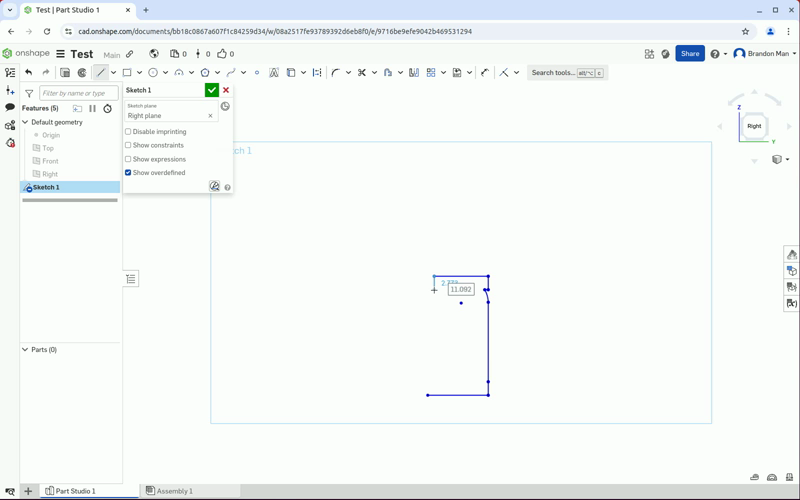
key_down(shift)
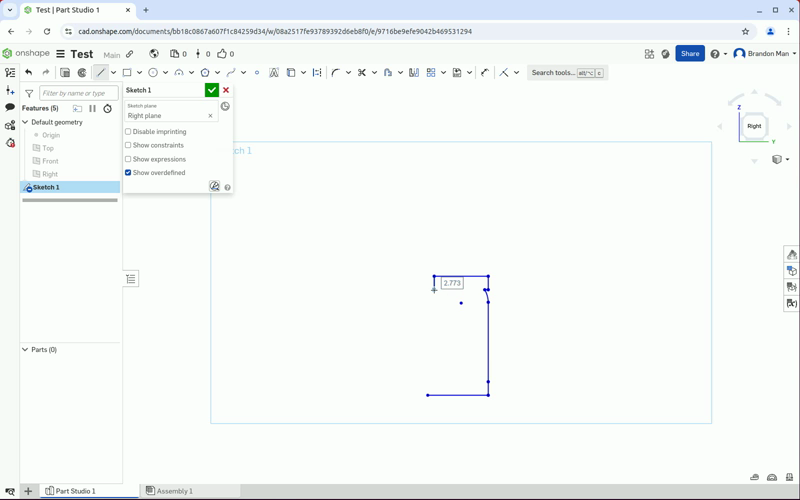
mouse_move(464, 289)
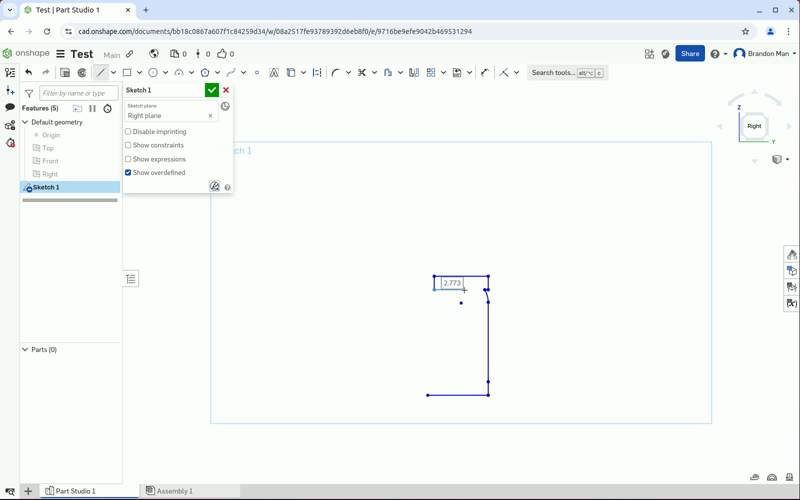
mouse_move(437, 289)
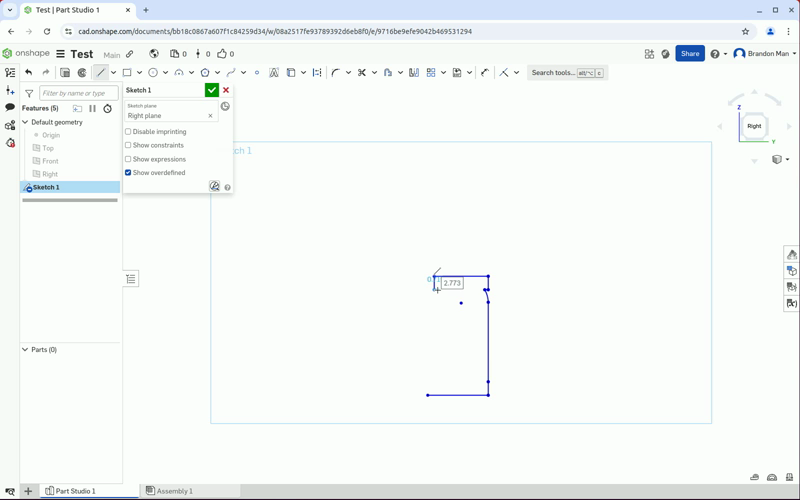
scroll(6)
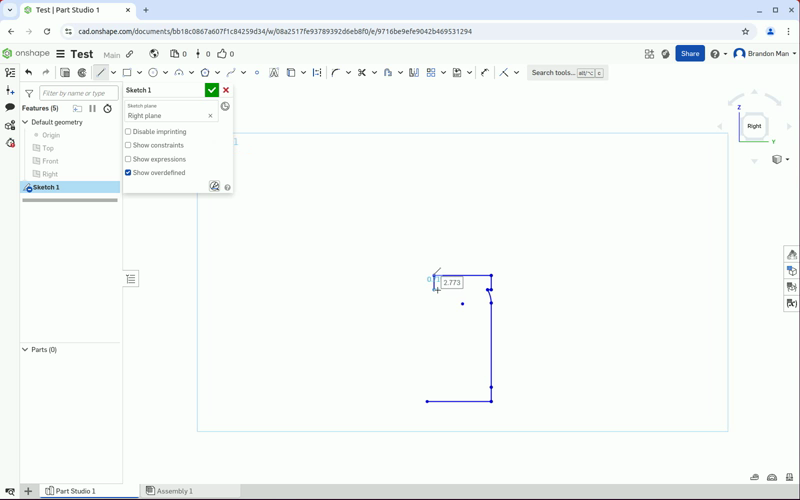
scroll(6)
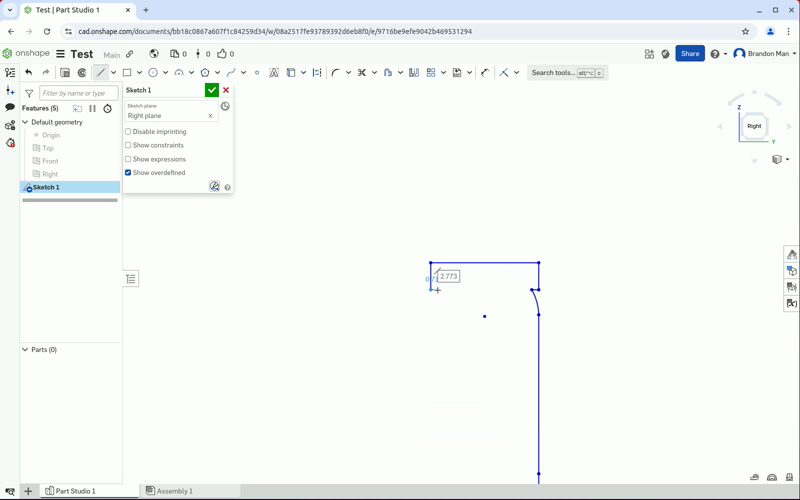
scroll(6)
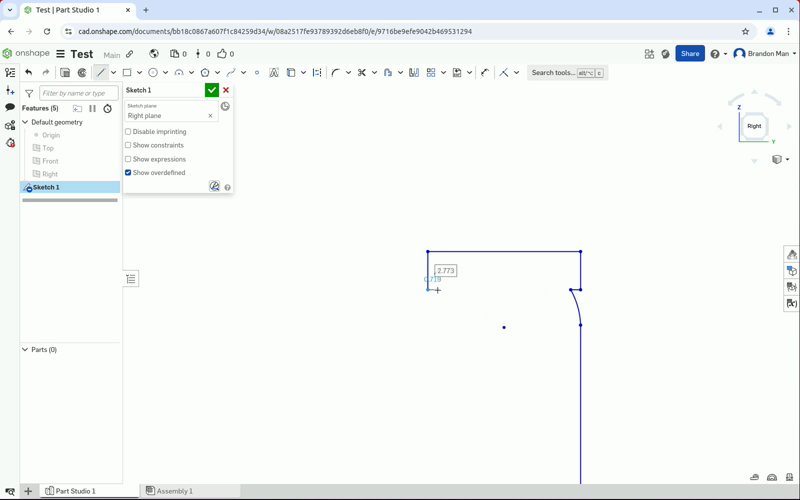
scroll(6)
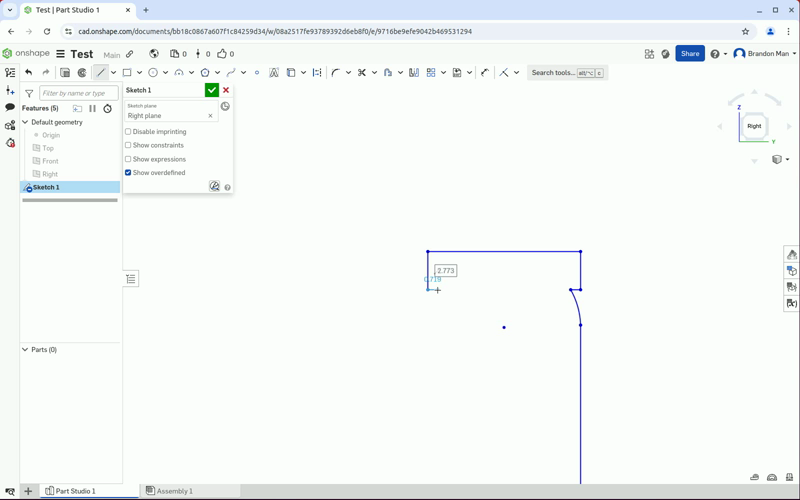
scroll(6)
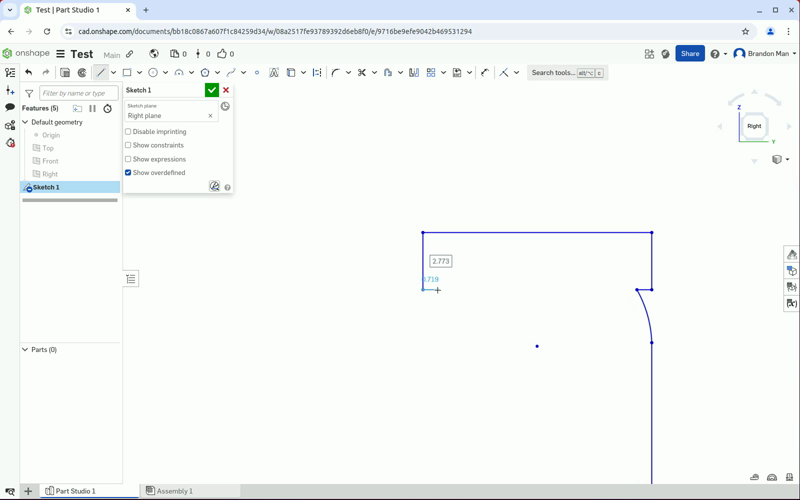
scroll(6)
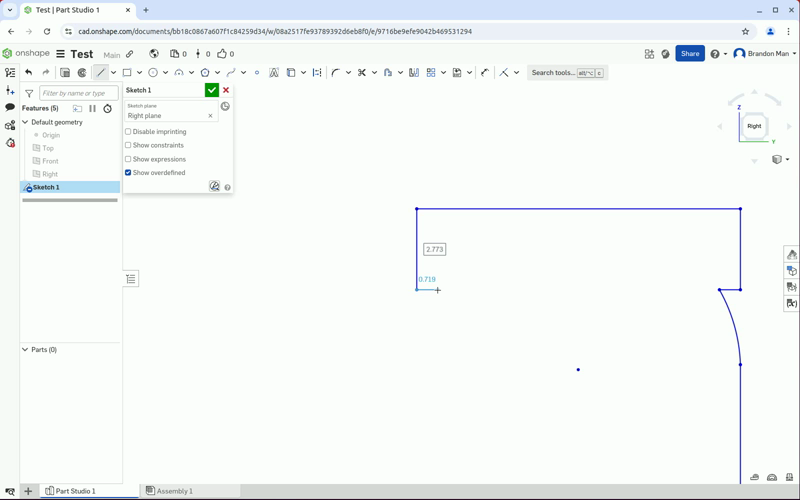
scroll(6)
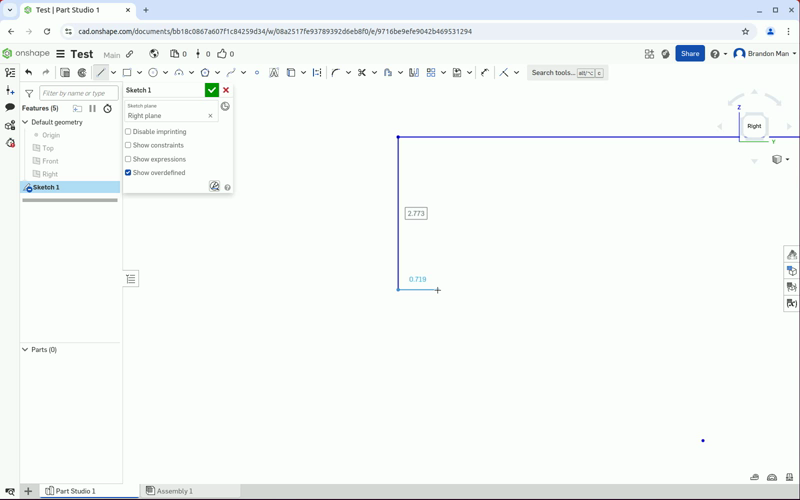
click(437, 289)
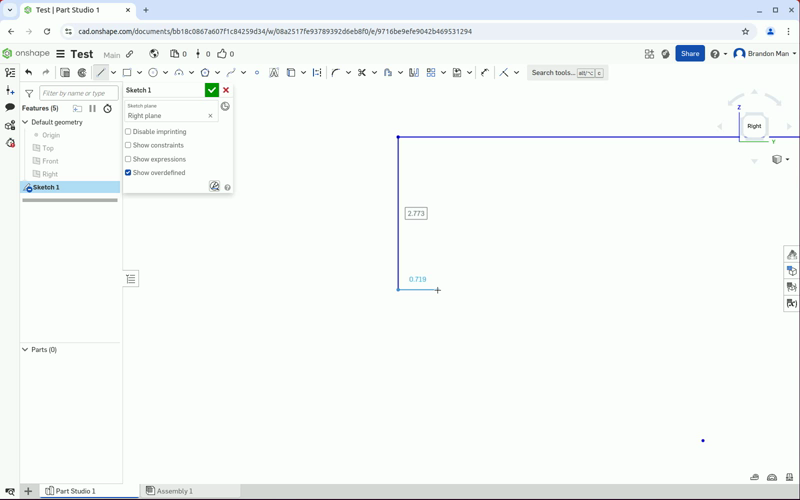
scroll(-6)
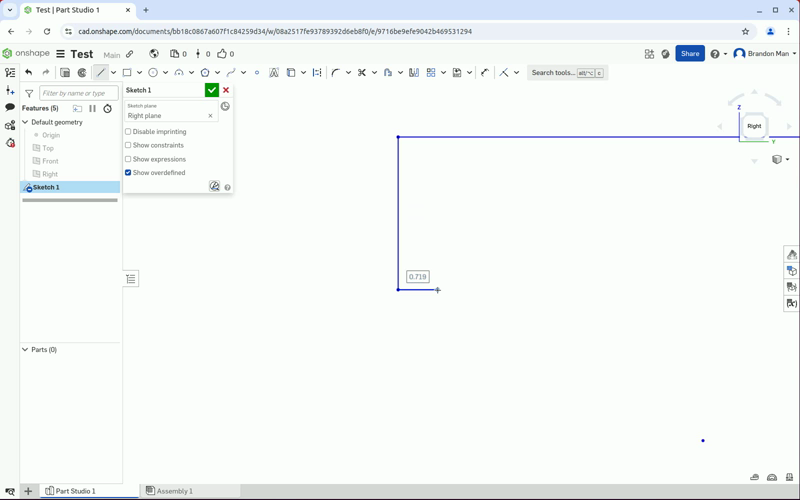
scroll(-6)
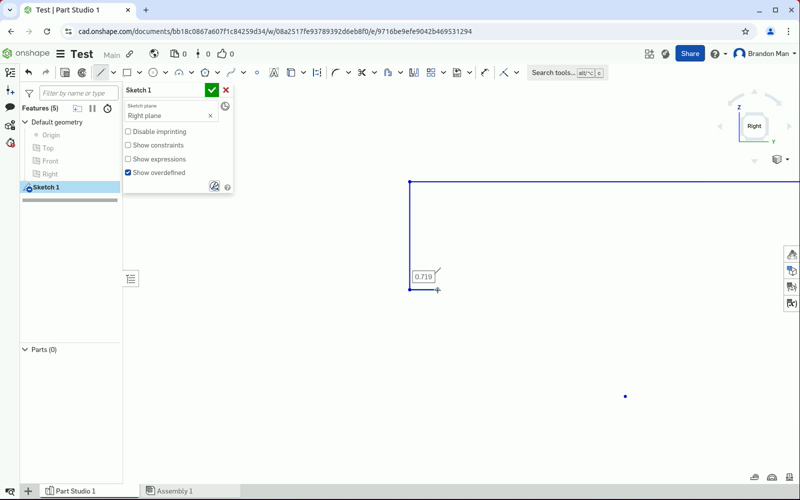
scroll(-6)
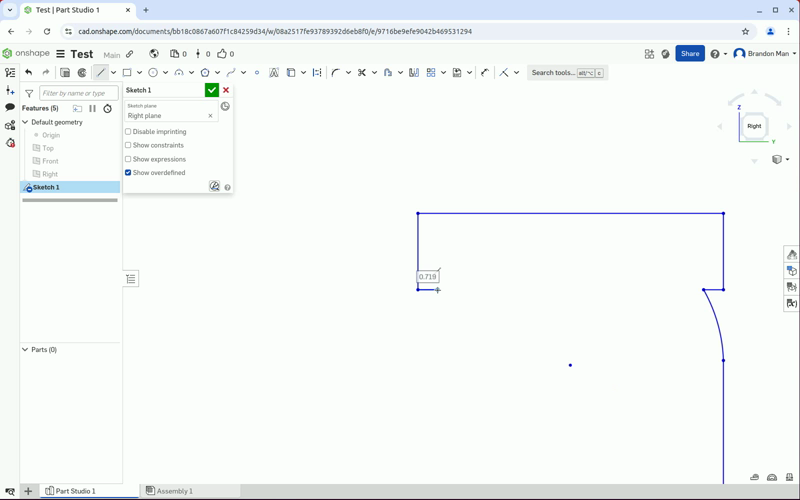
scroll(-6)
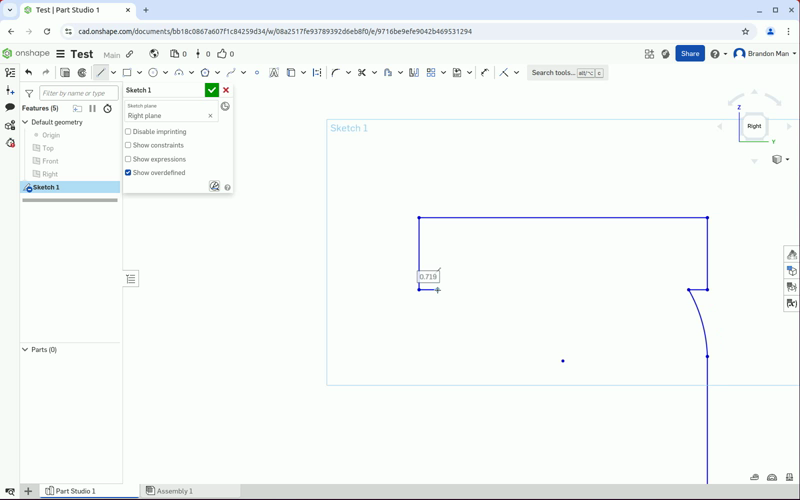
scroll(-6)
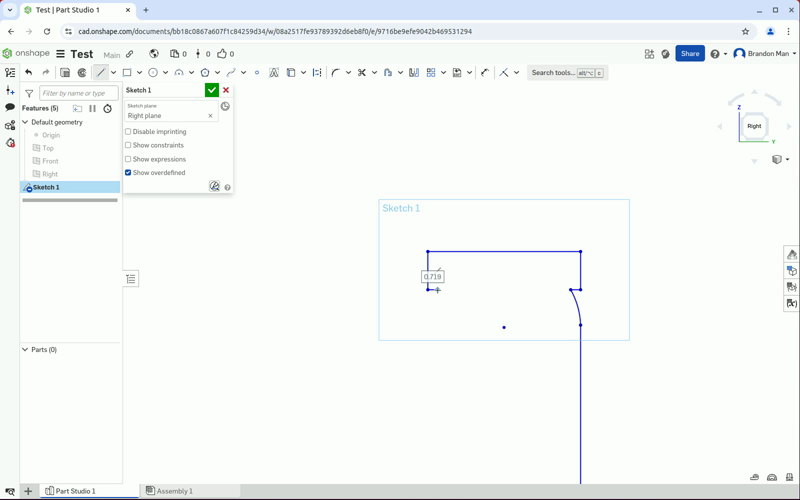
scroll(-6)
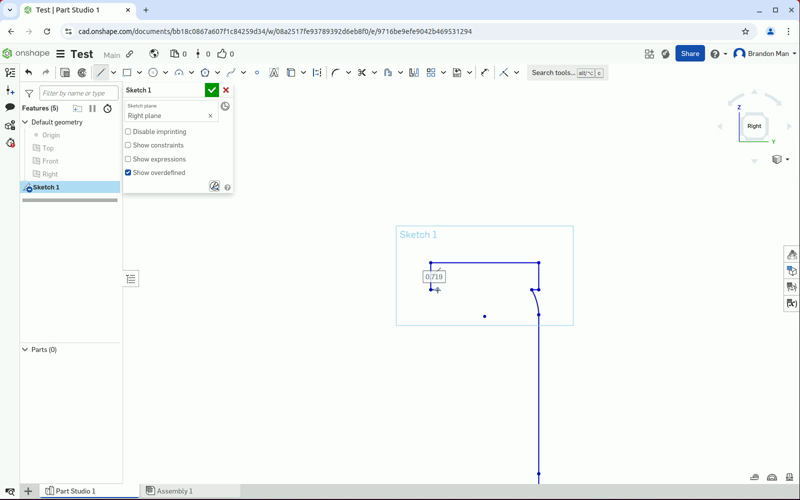
scroll(-6)
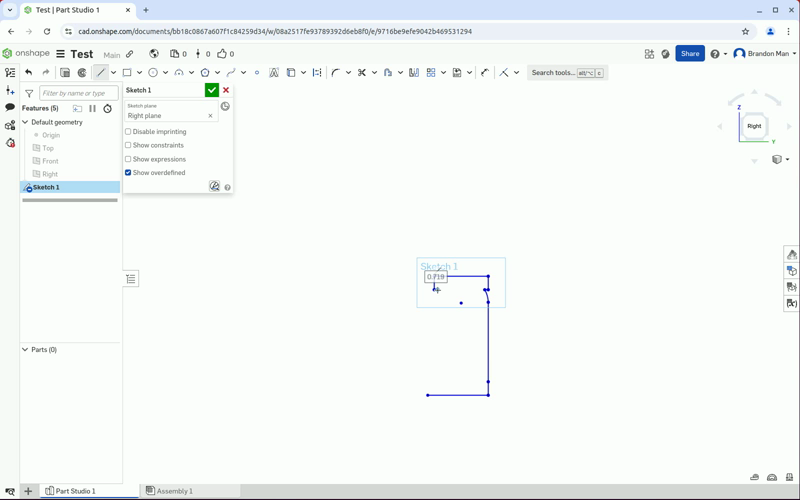
key_up(shift)
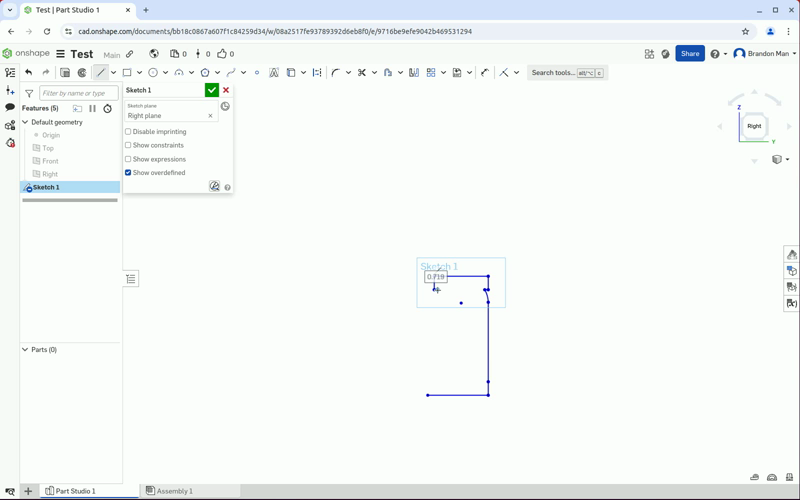
key(esc)
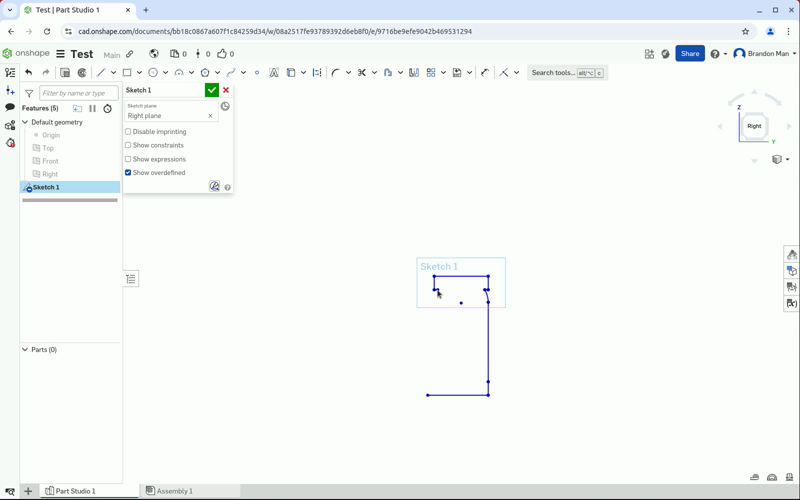
key(a)
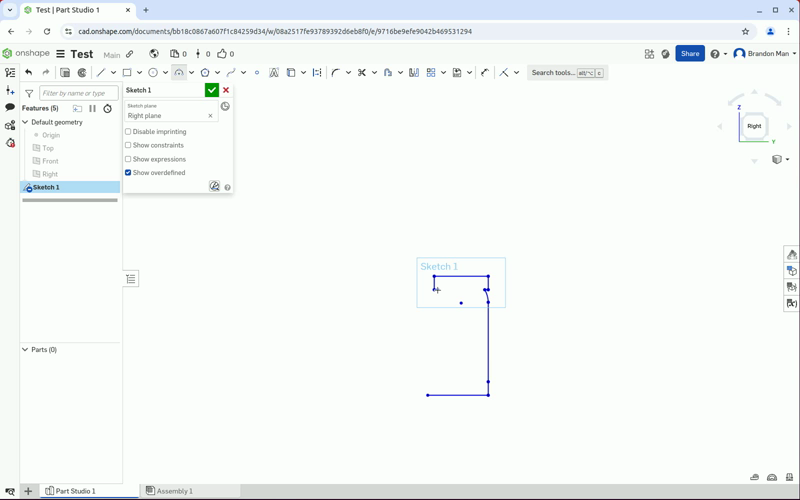
mouse_move(437, 289)
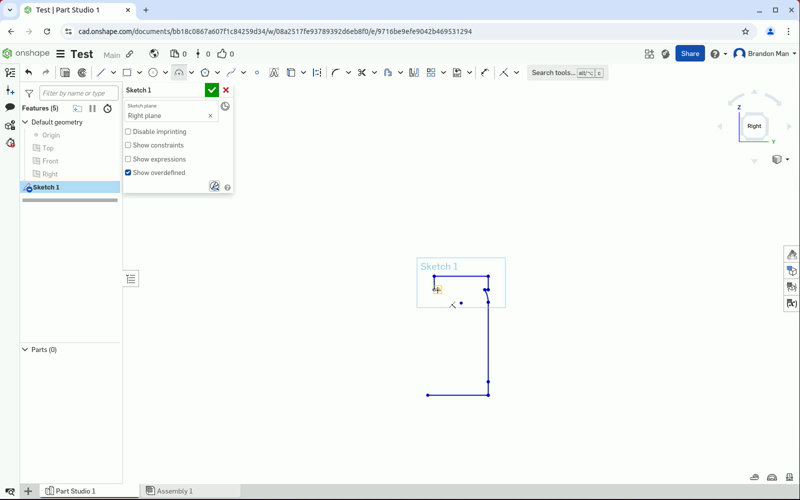
scroll(6)
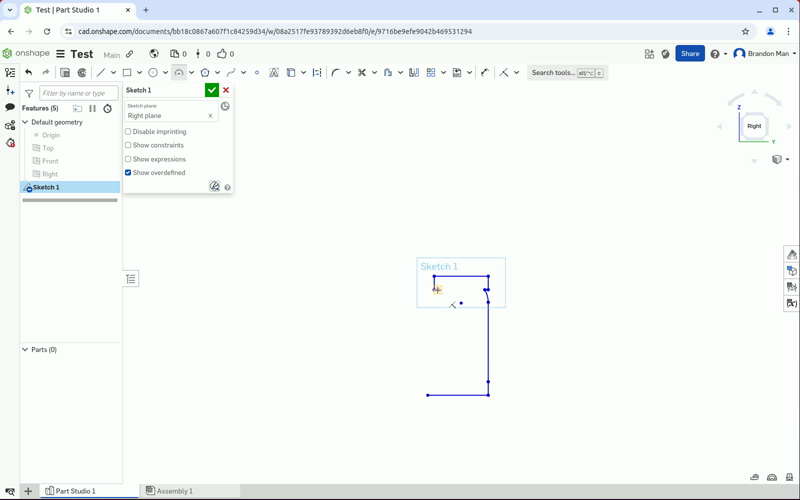
scroll(6)
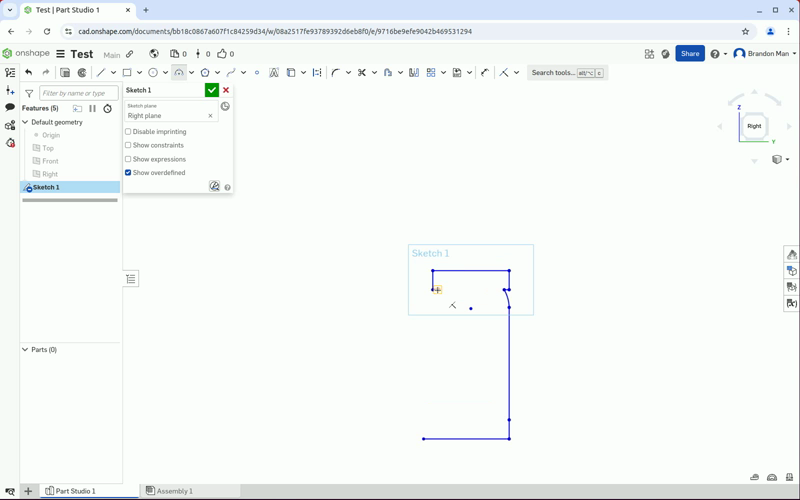
scroll(6)
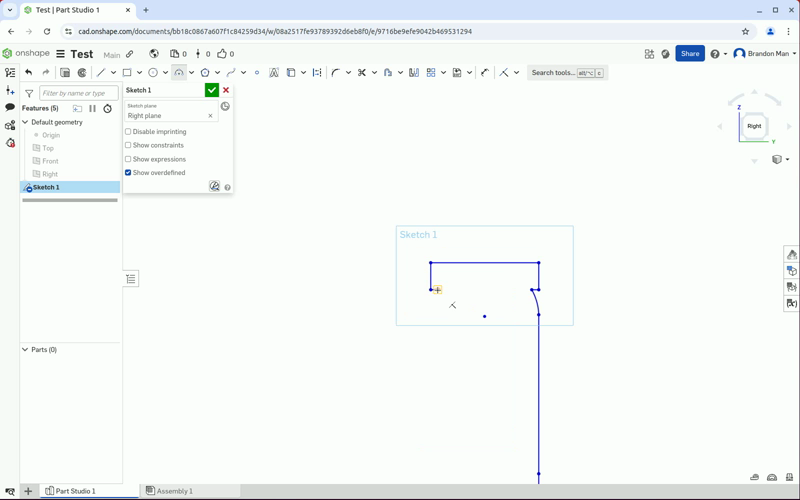
scroll(6)
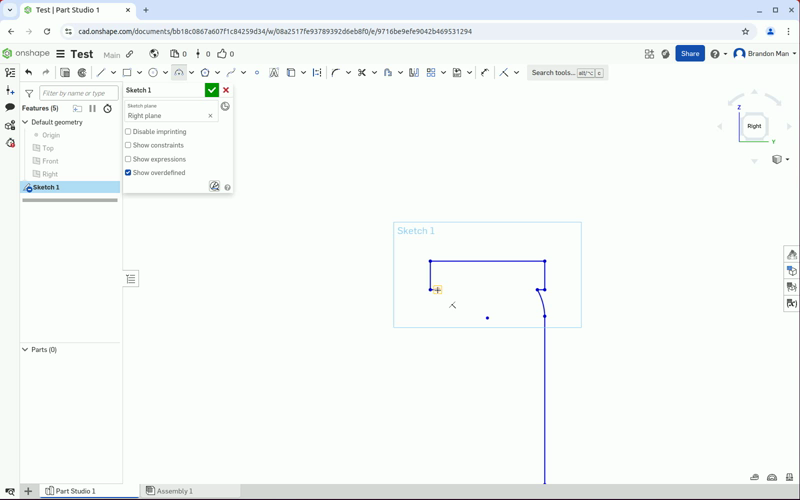
scroll(6)
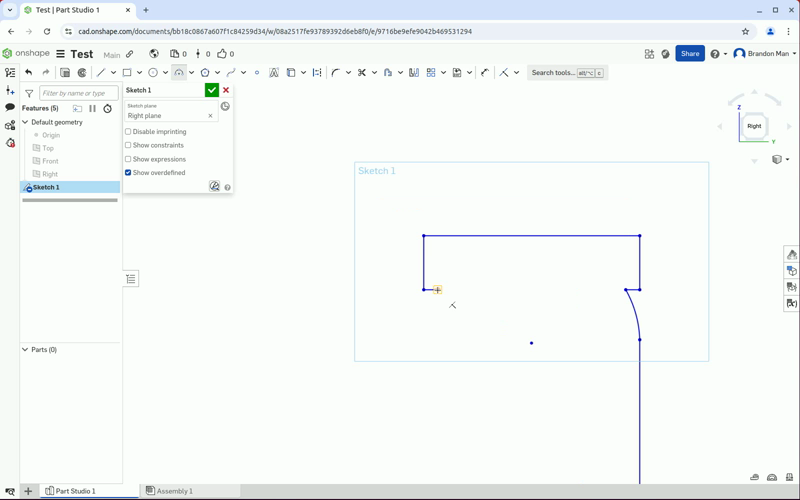
scroll(6)
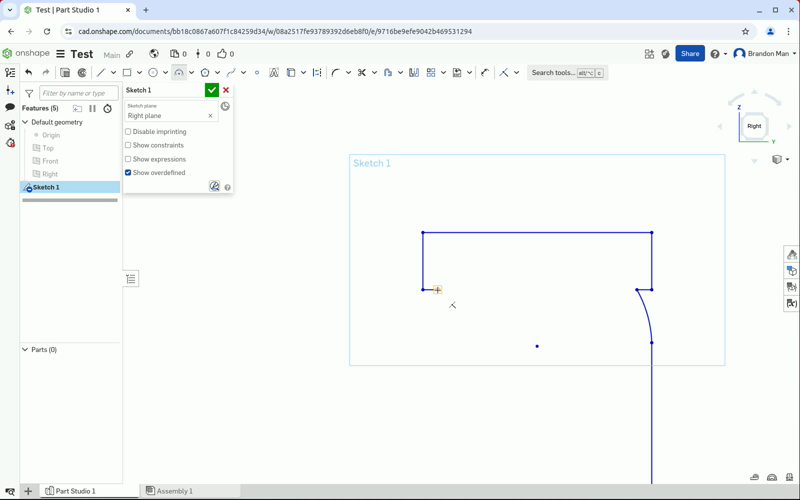
scroll(6)
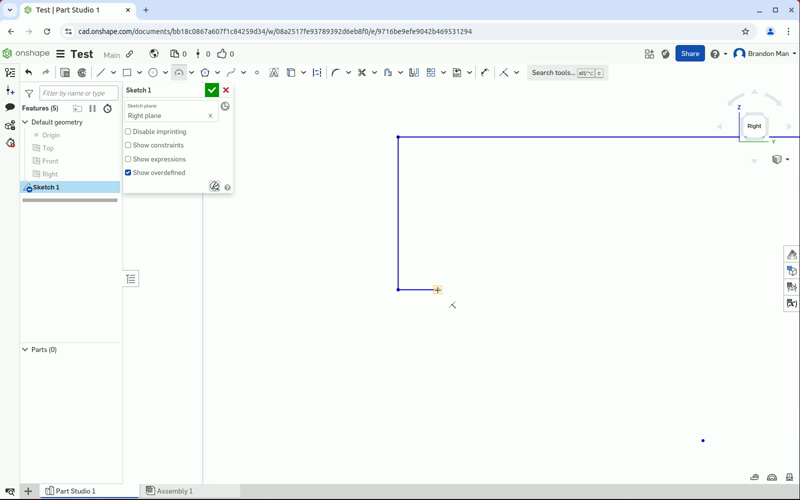
click(437, 289)
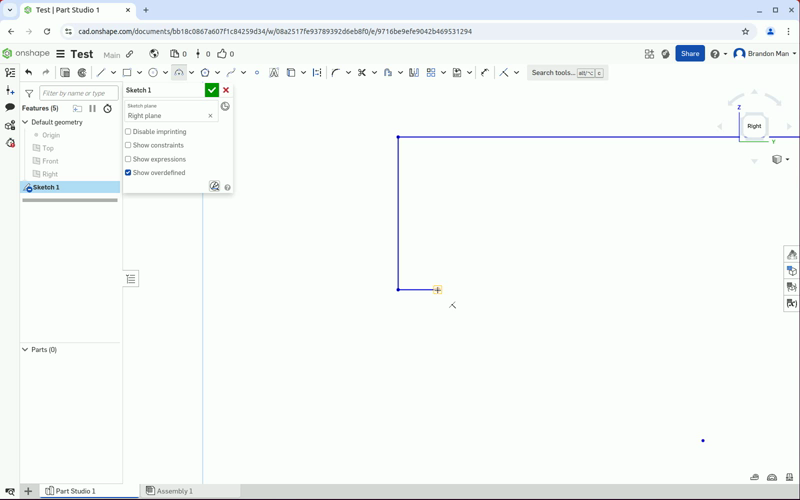
scroll(-6)
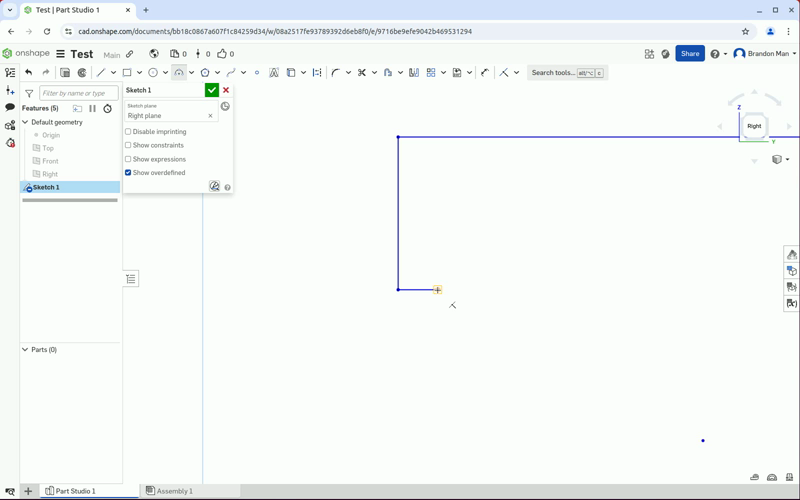
scroll(-6)
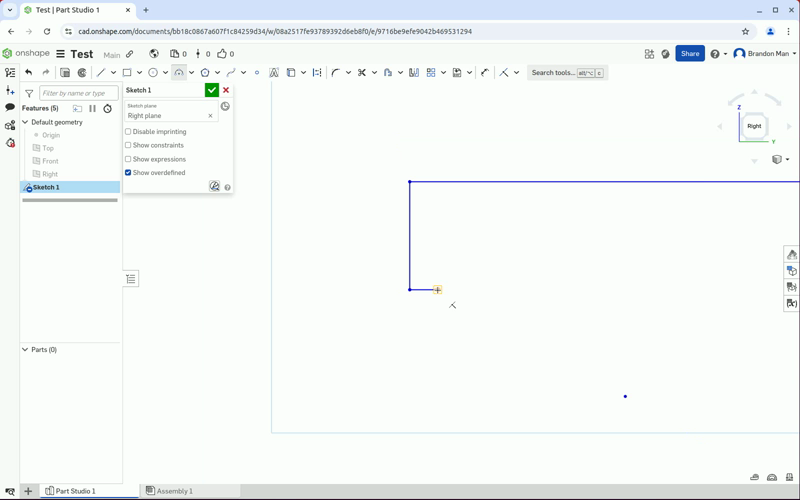
scroll(-6)
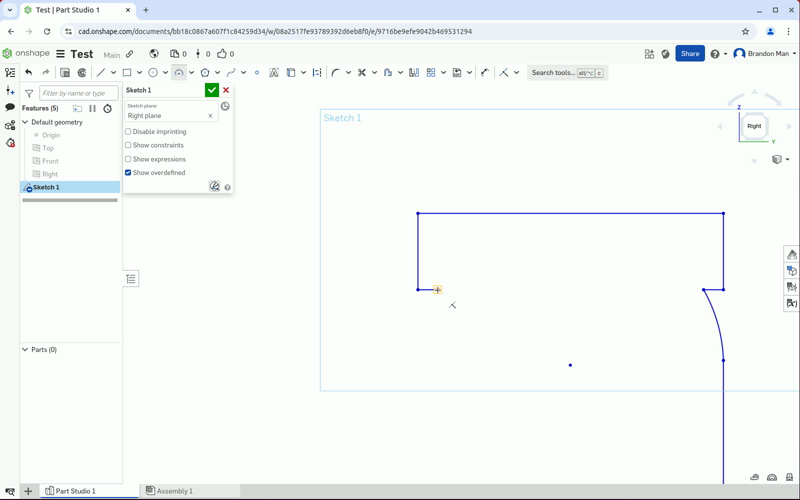
scroll(-6)
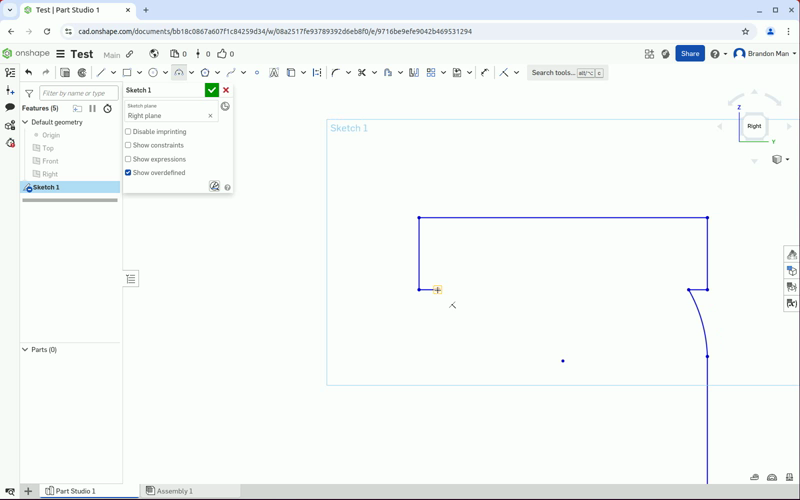
scroll(-6)
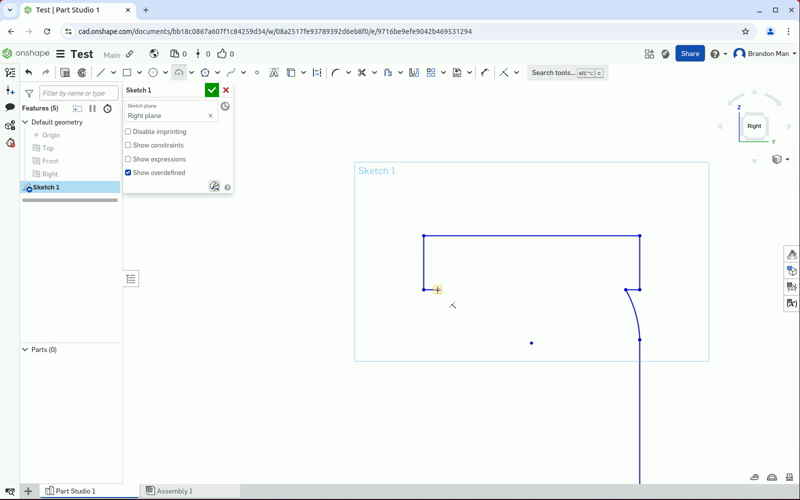
scroll(-6)
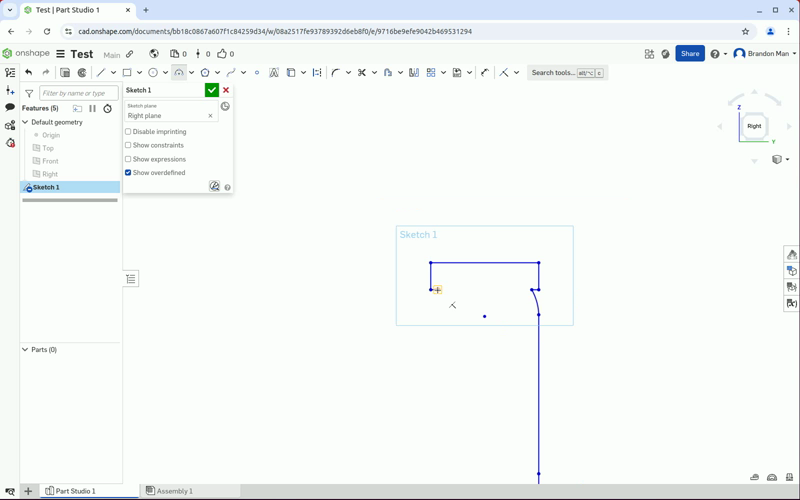
scroll(-6)
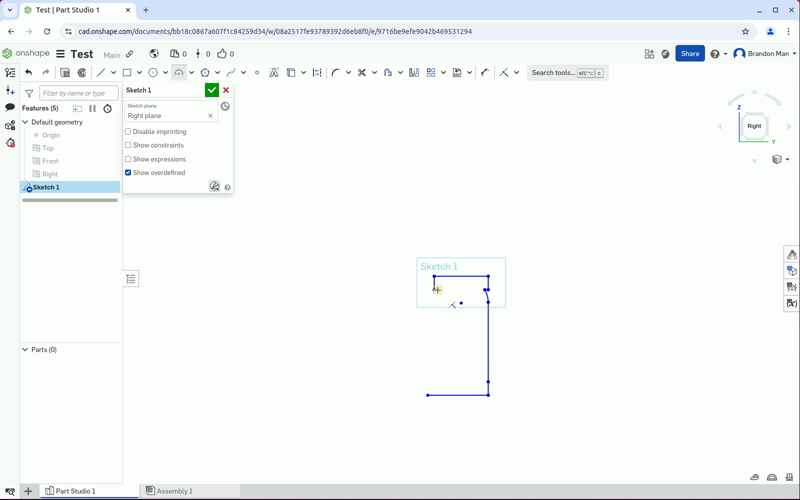
key_down(shift)
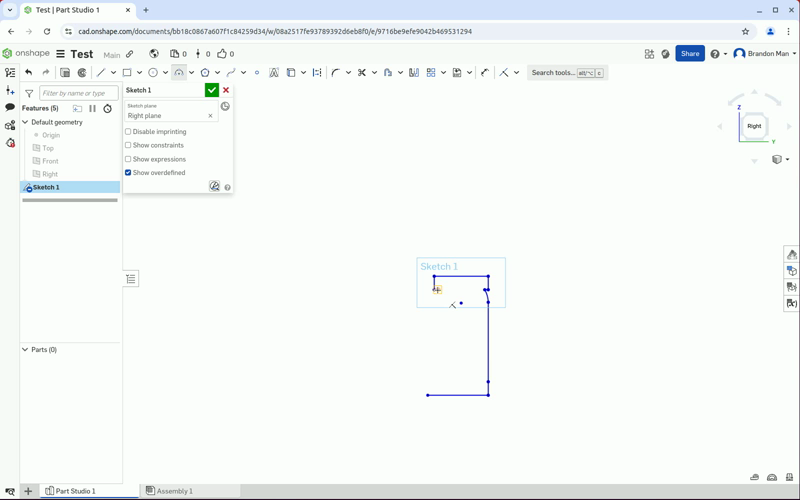
mouse_move(441, 320)
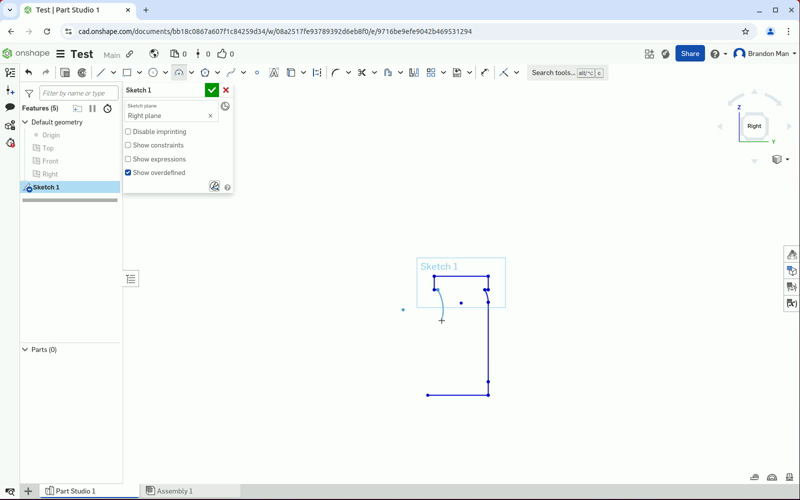
click(441, 320)
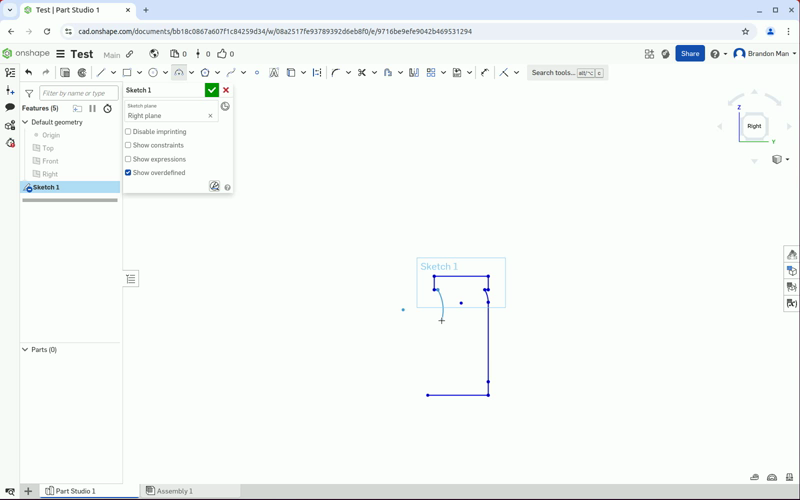
mouse_move(434, 305)
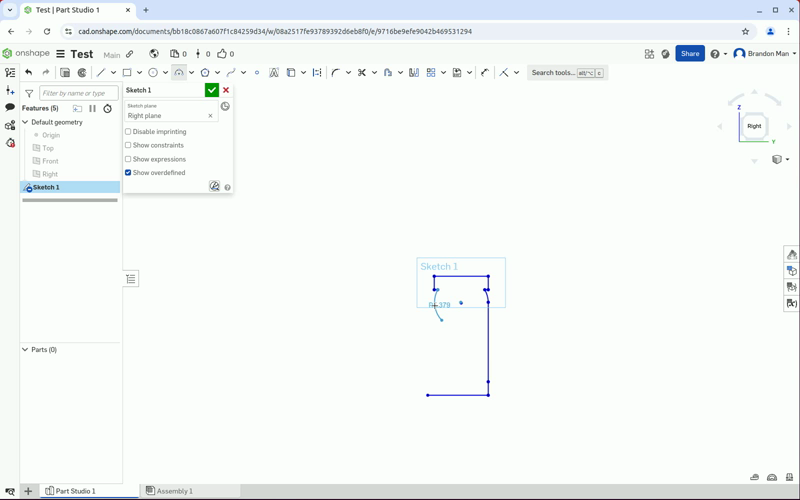
click(434, 305)
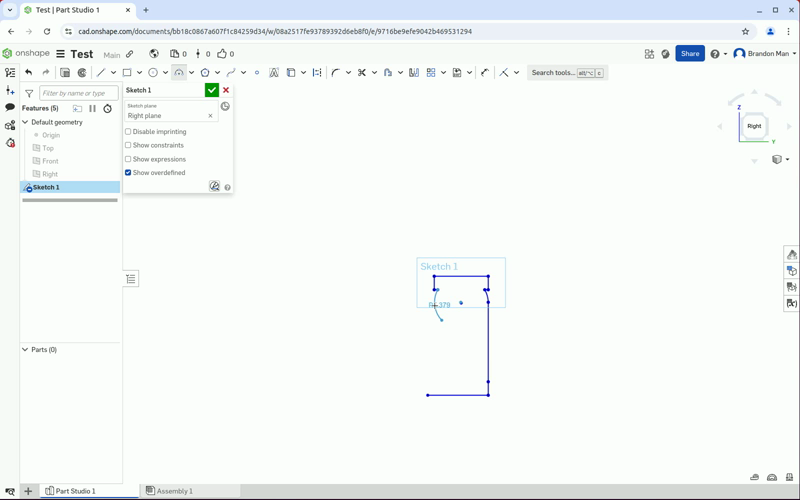
key_up(shift)
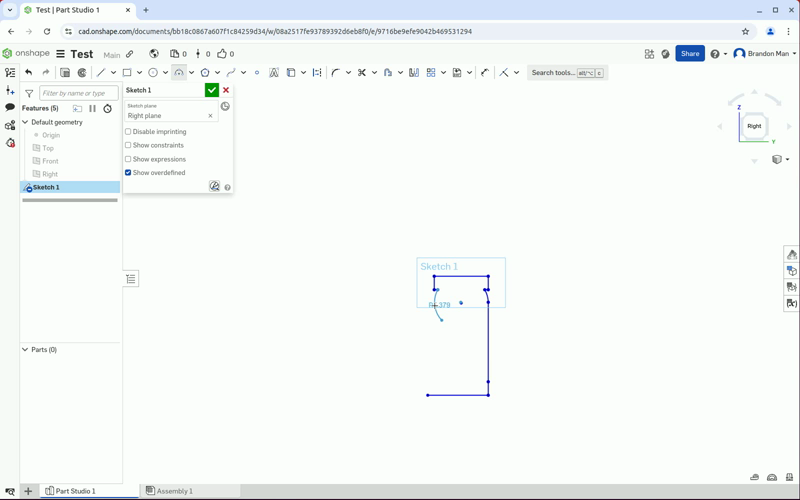
key(esc)
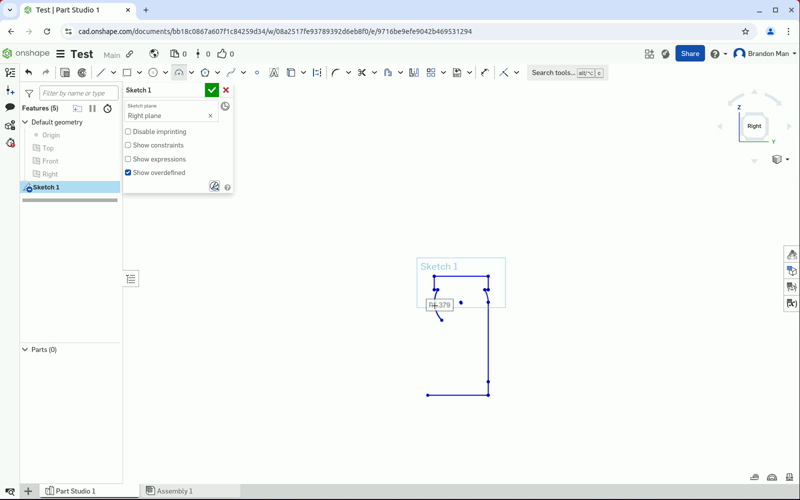
key(l)
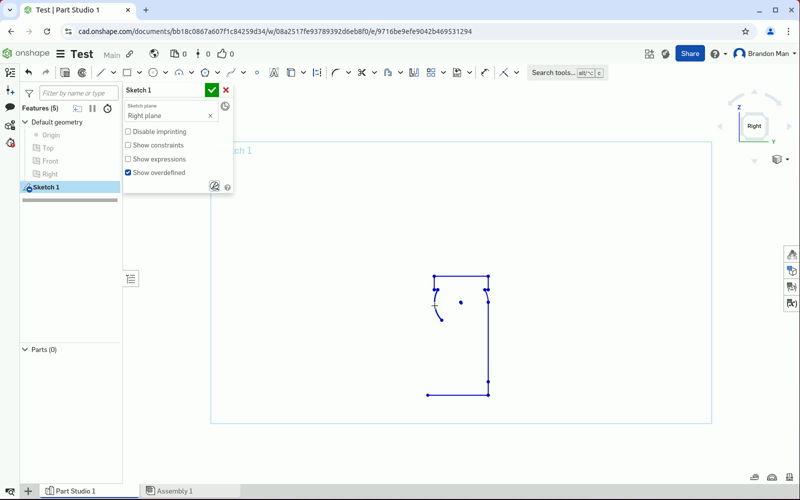
mouse_move(441, 320)
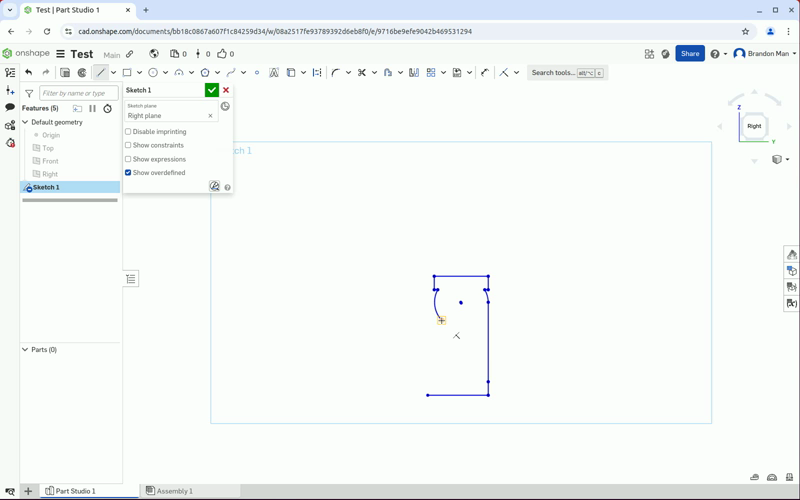
click(441, 320)
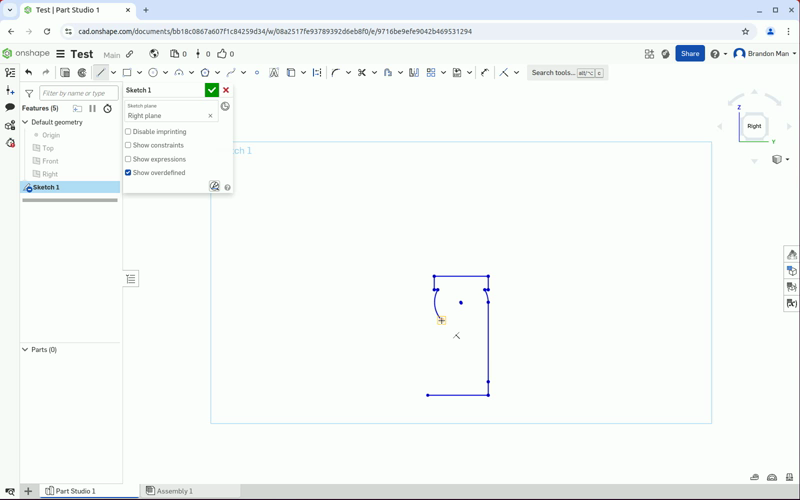
key_down(shift)
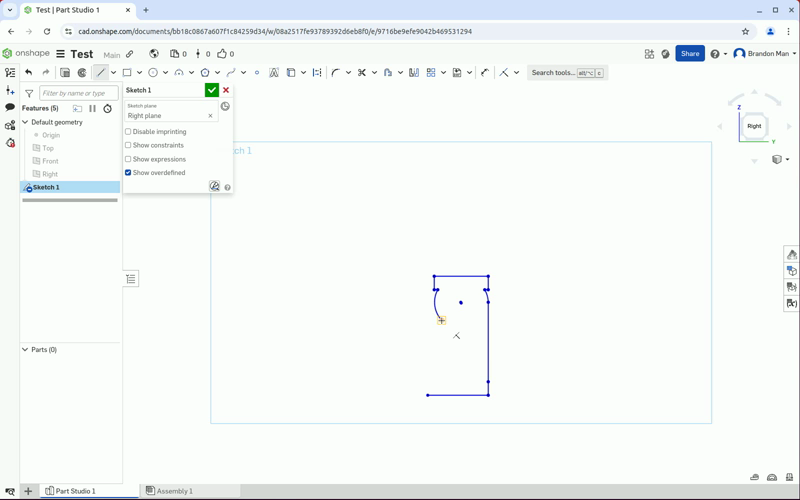
mouse_move(441, 381)
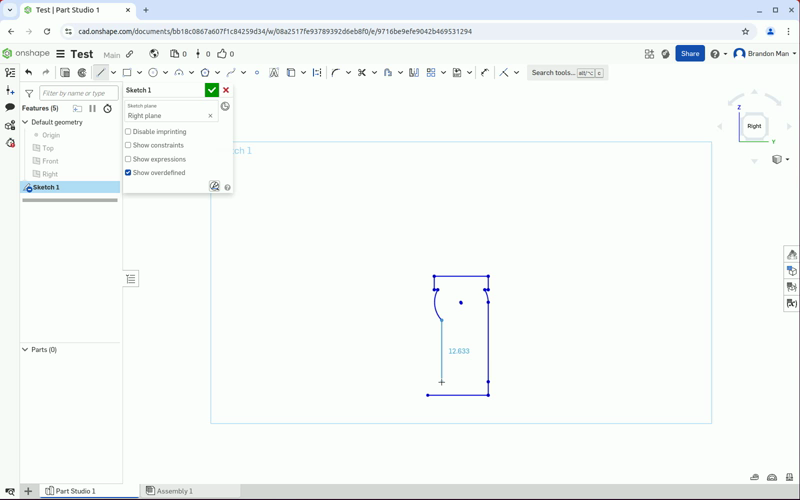
click(441, 381)
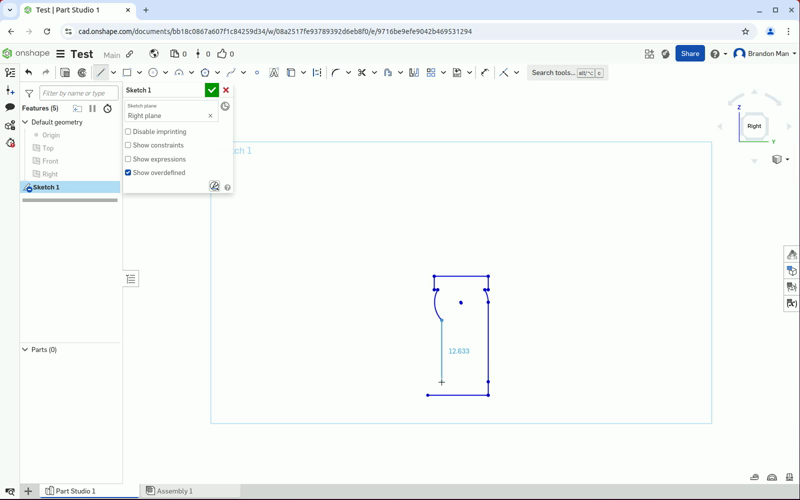
key_up(shift)
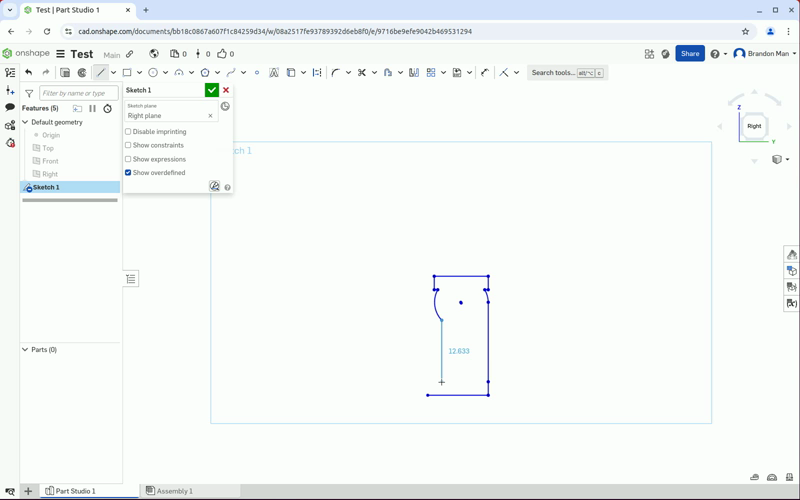
key_down(shift)
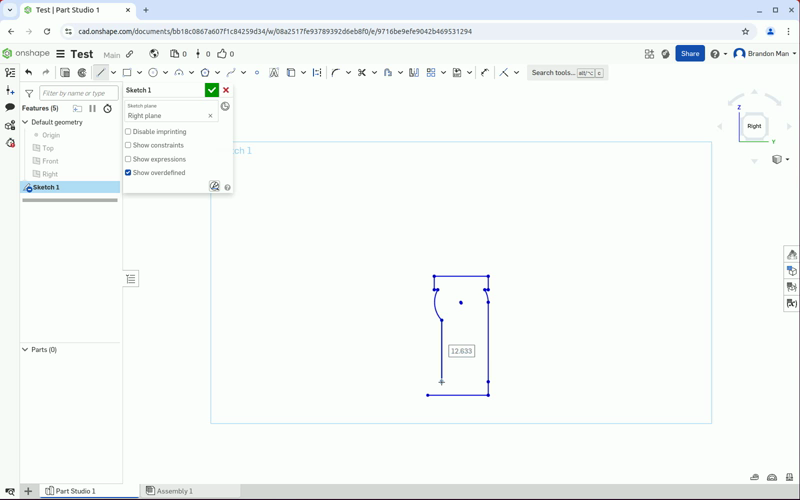
mouse_move(471, 381)
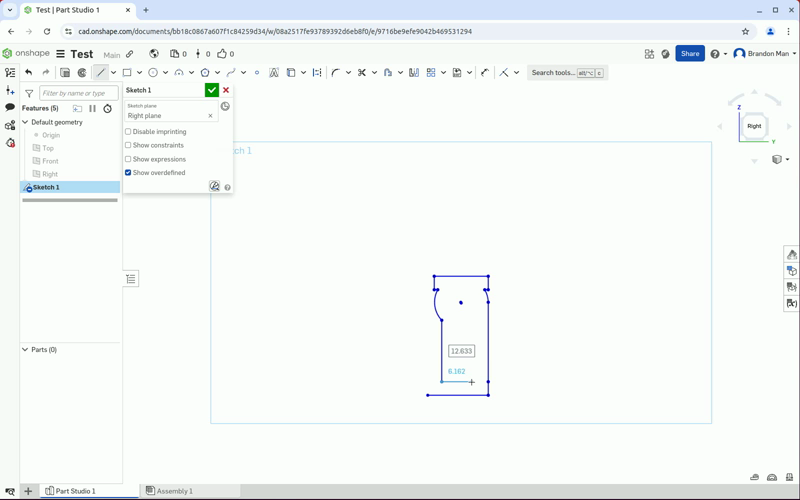
mouse_move(427, 381)
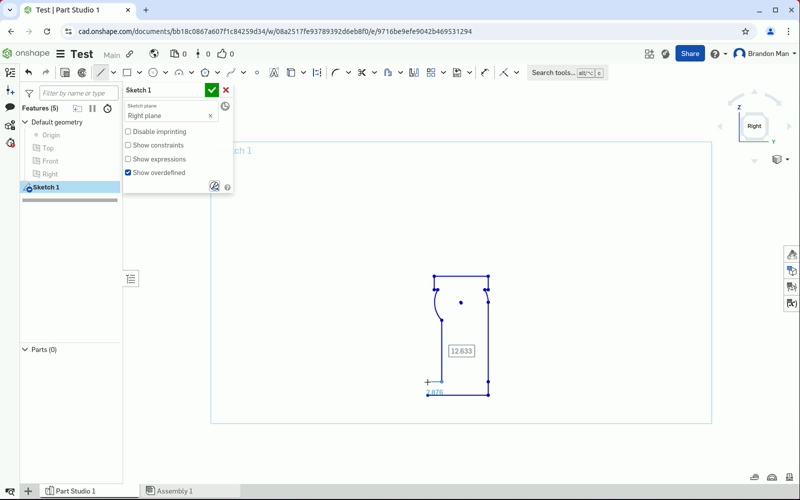
click(427, 381)
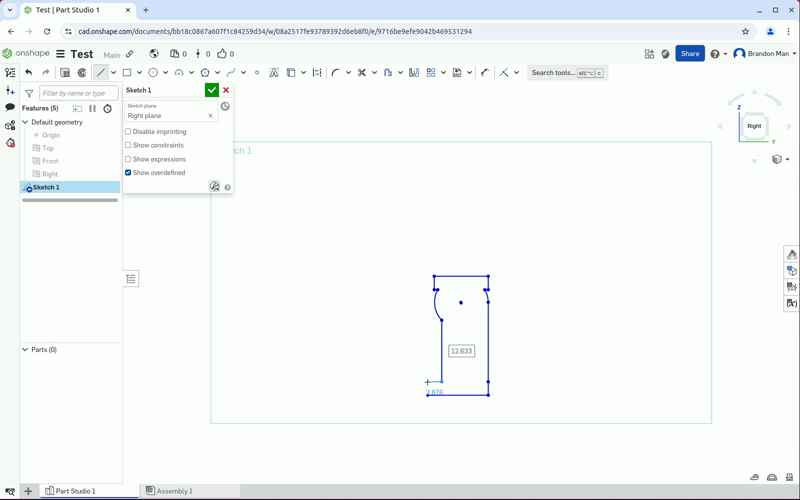
key_up(shift)
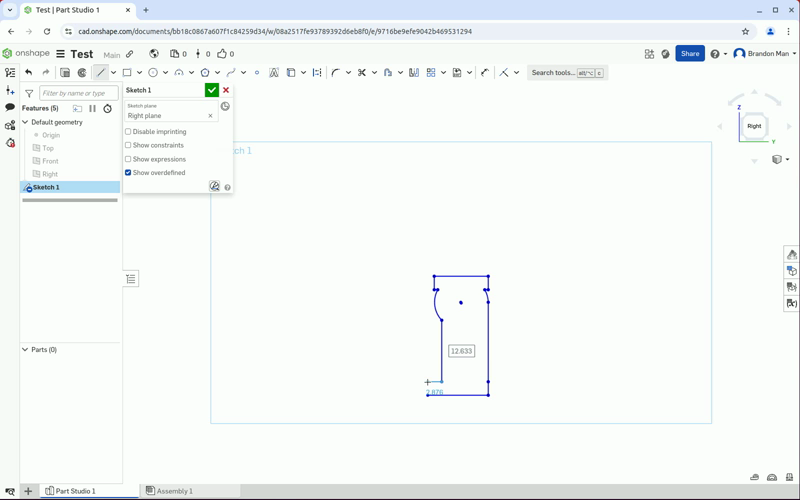
mouse_move(457, 381)
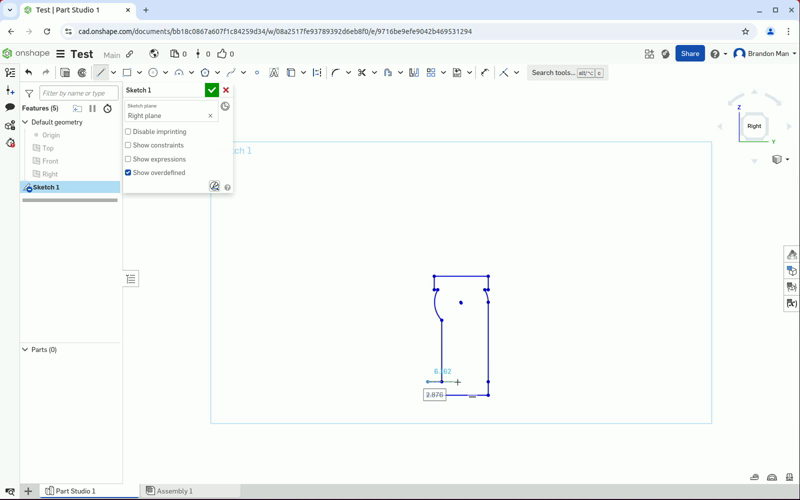
key_down(shift)
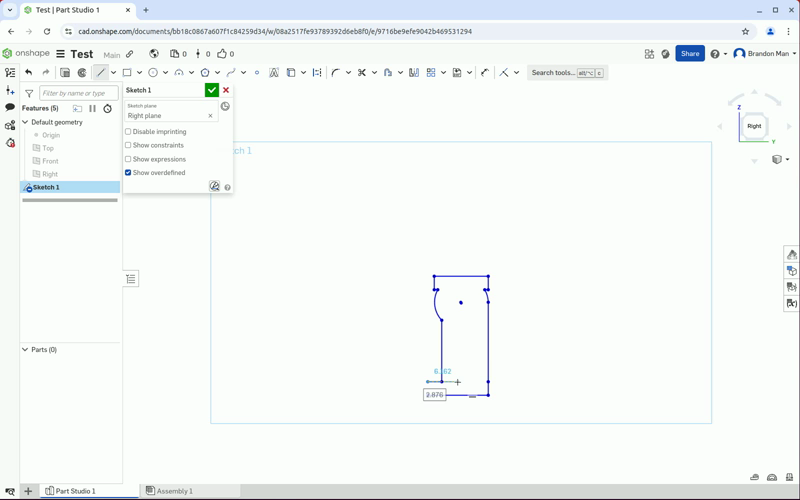
mouse_move(427, 395)
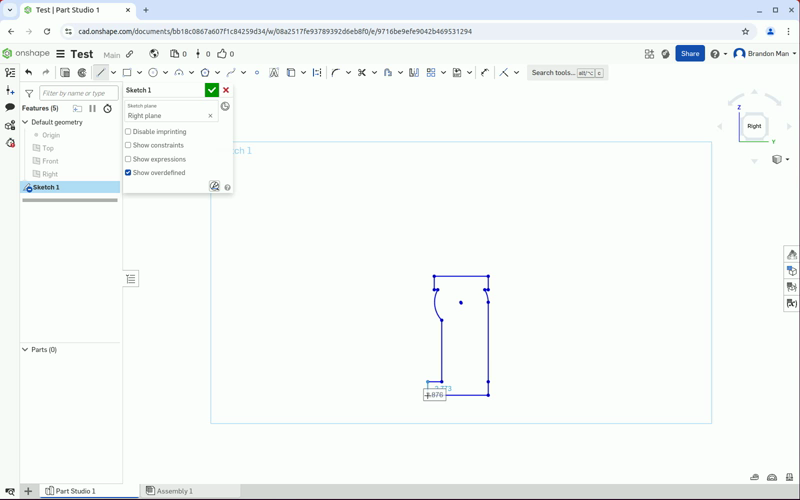
key_up(shift)
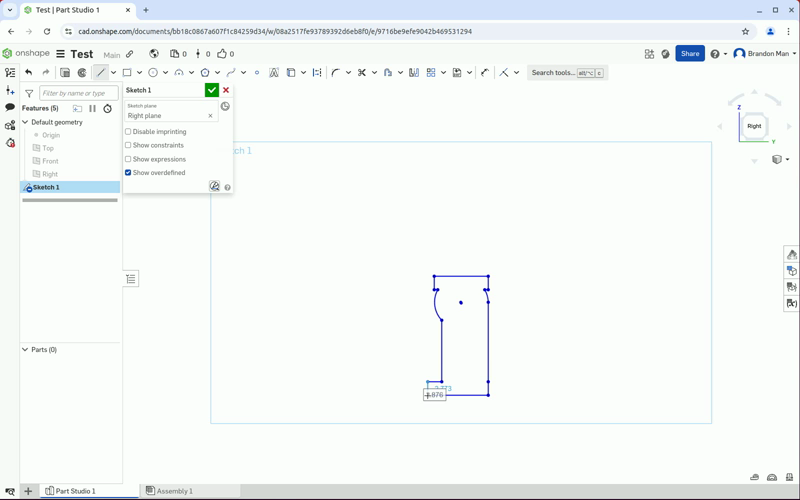
click(427, 395)
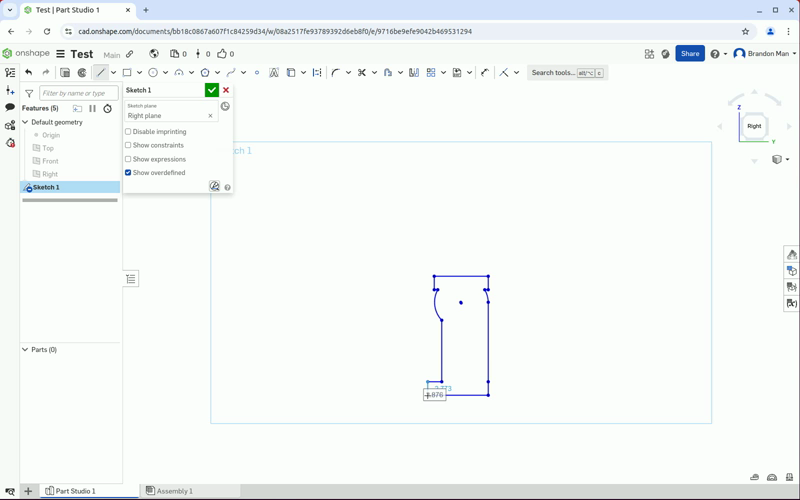
key(esc)
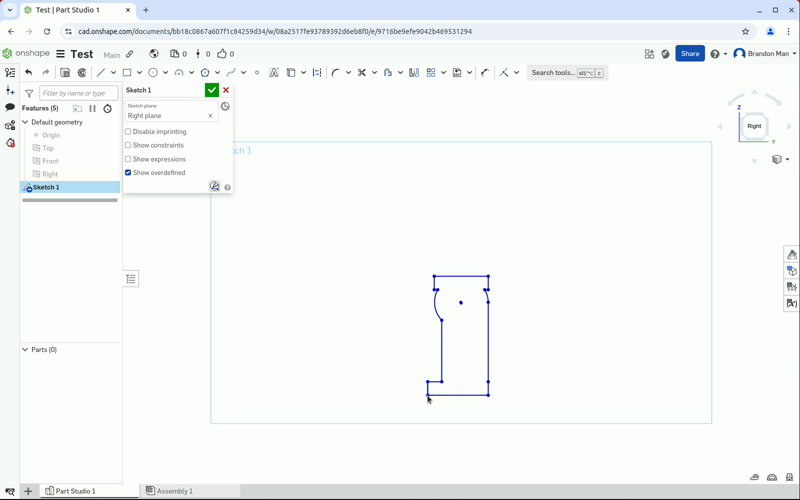
key(c)
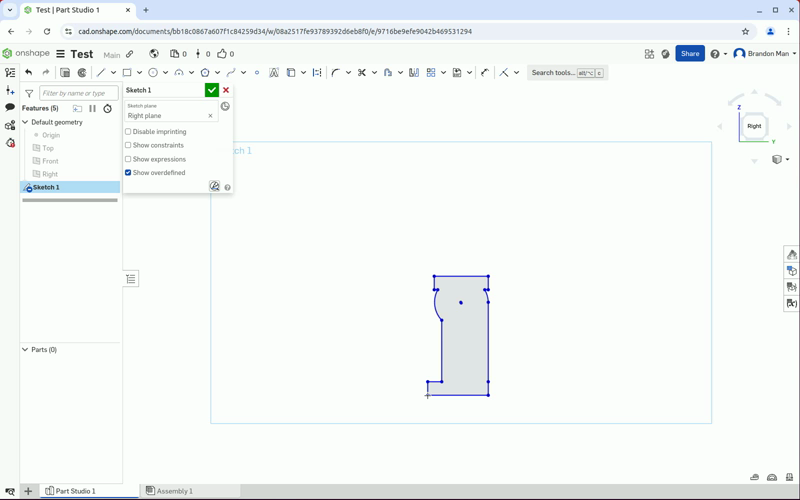
key_down(shift)
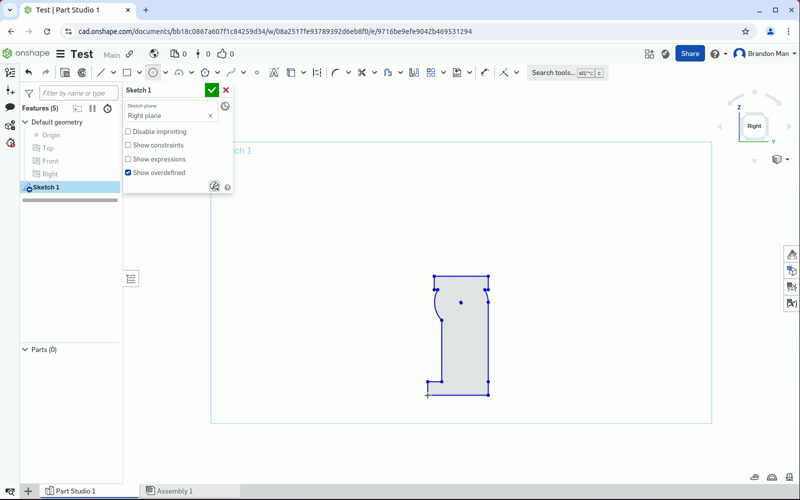
mouse_move(460, 375)
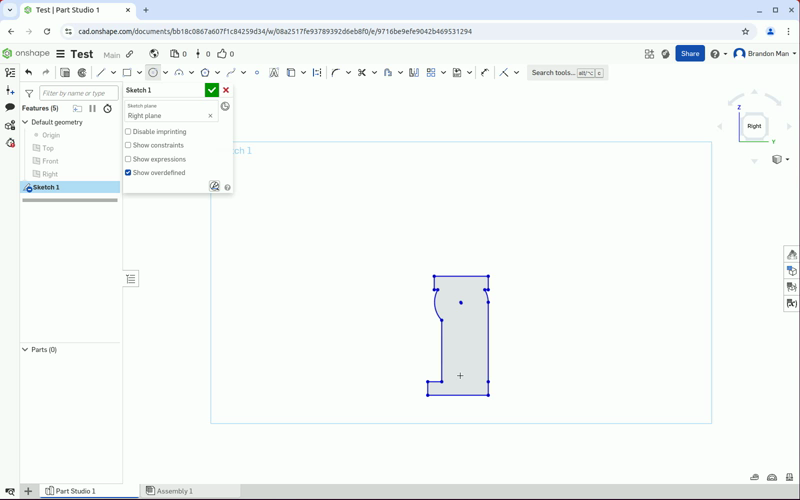
click(460, 375)
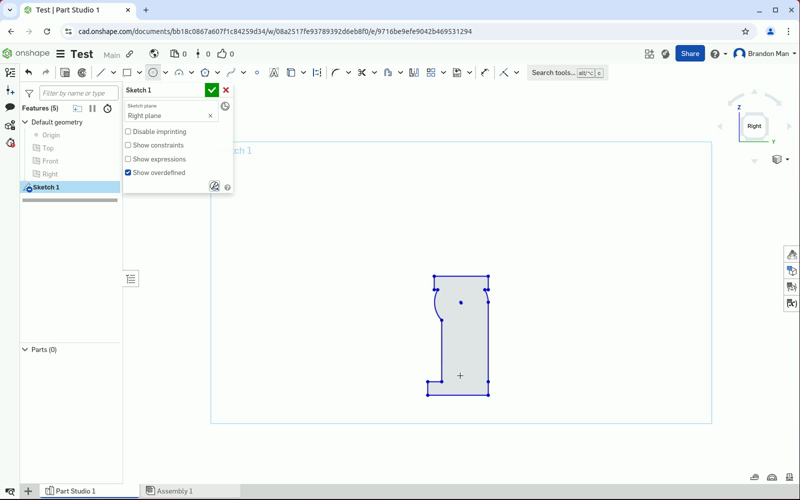
key_up(shift)
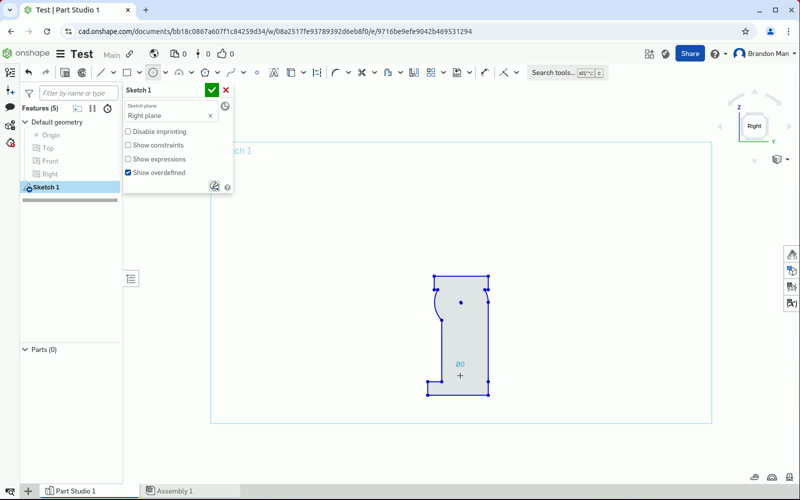
mouse_move(469, 375)
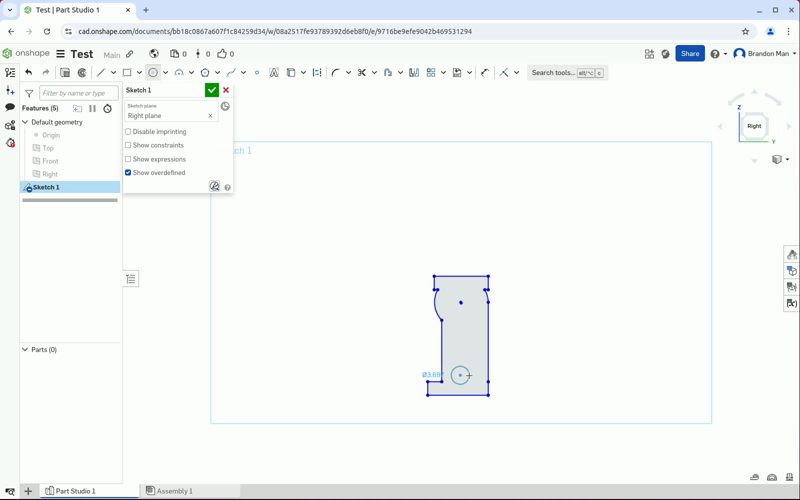
click(469, 375)
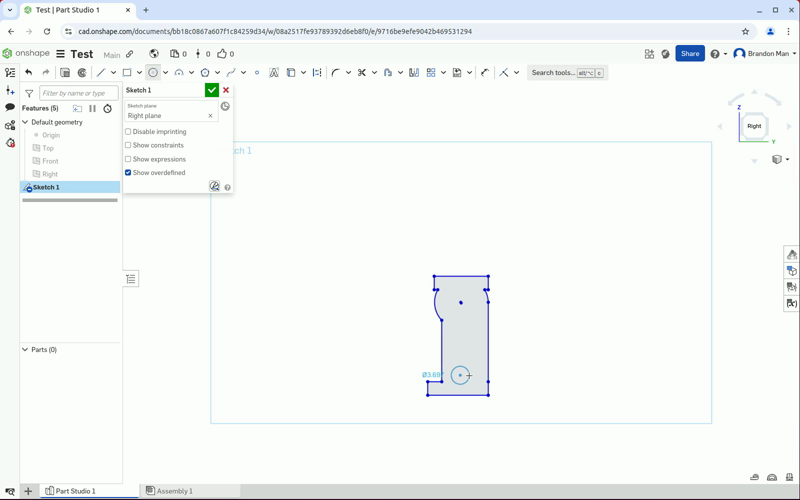
key(esc)
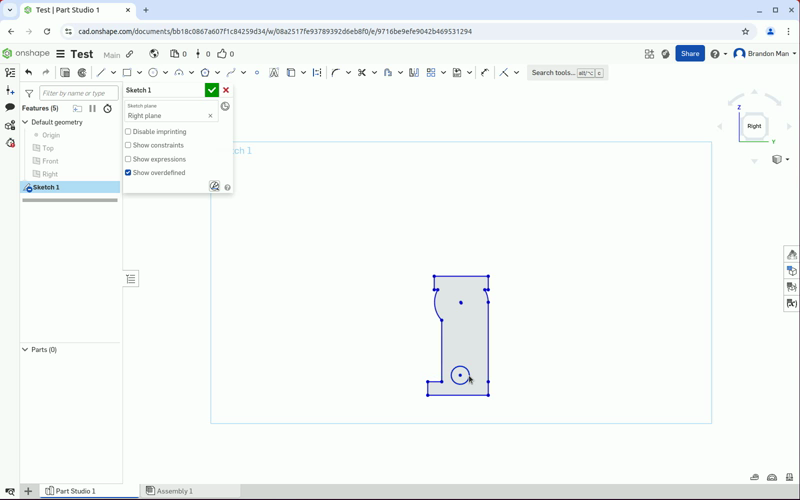
mouse_move(448, 339)
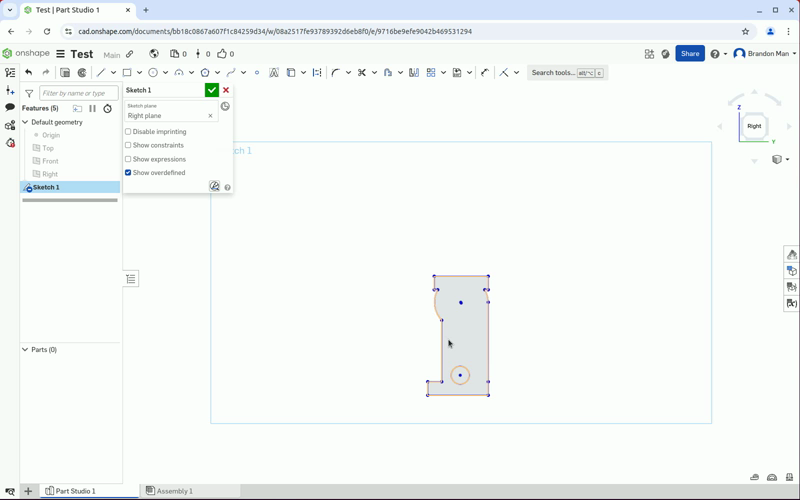
click(448, 339)
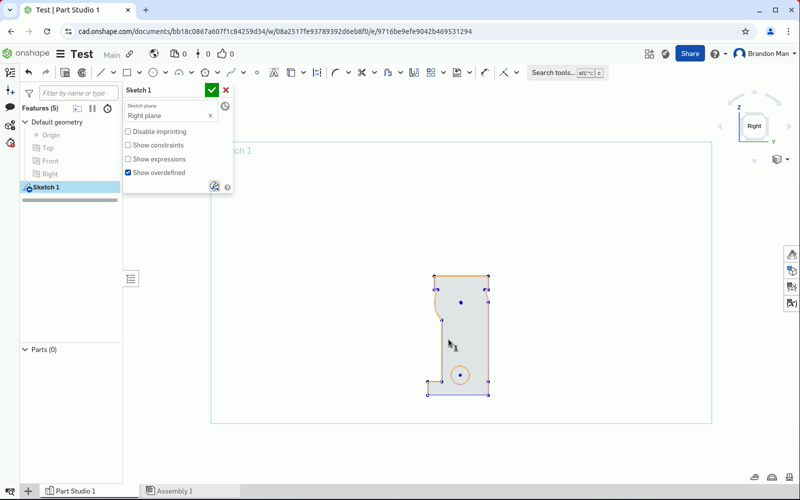
mouse_move(73, 352)
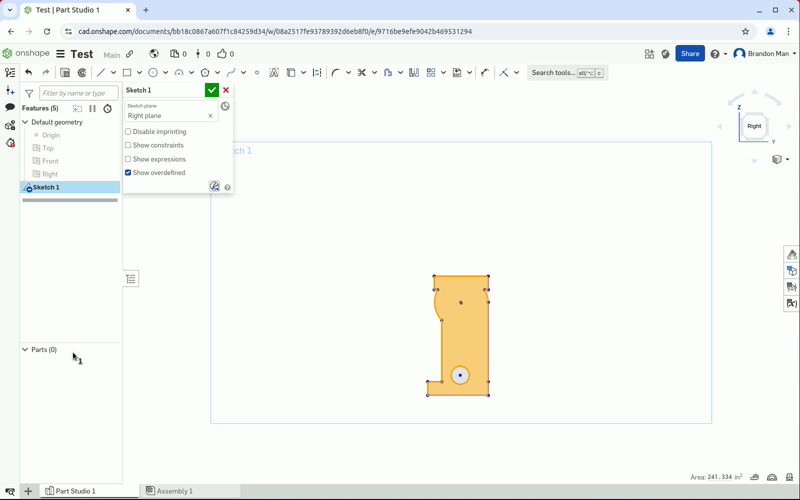
key(shift+y)
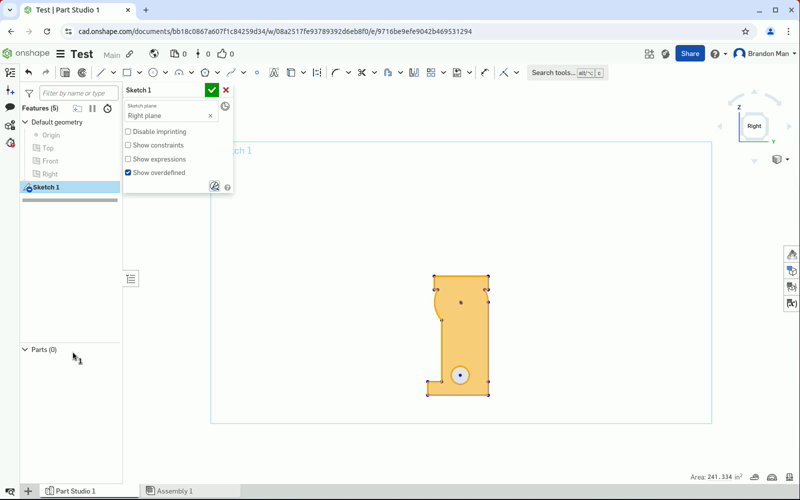
key(shift+e)
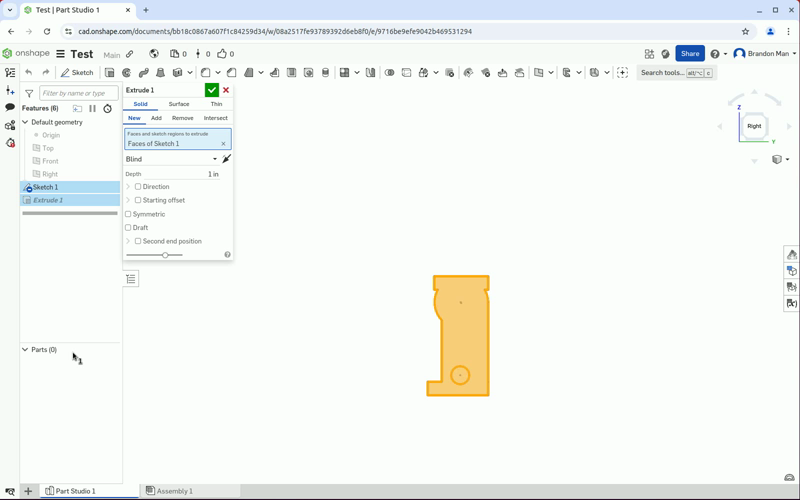
mouse_move(143, 106)
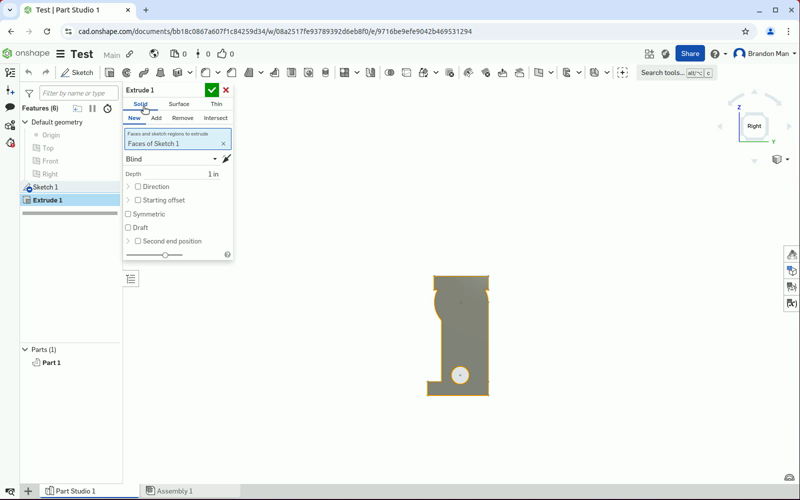
click(143, 106)
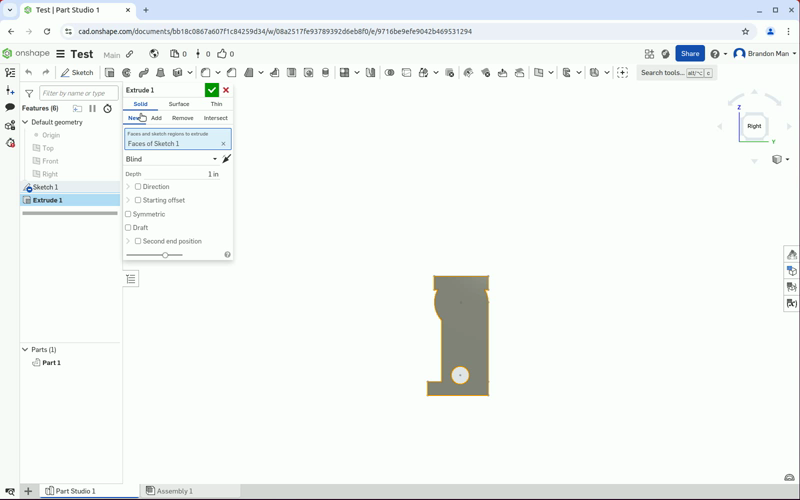
mouse_move(137, 120)
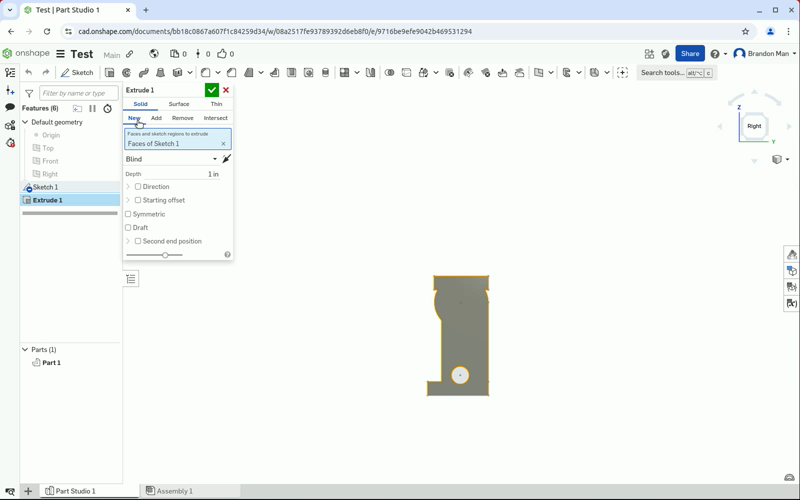
click(137, 120)
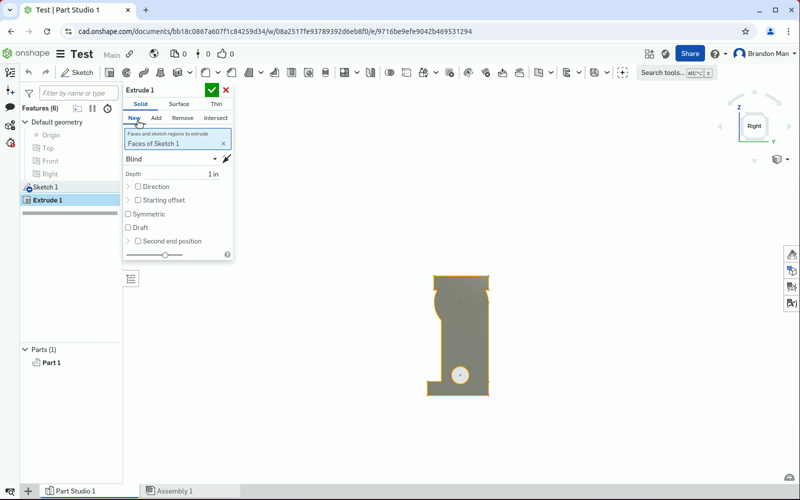
key(tab, 4)
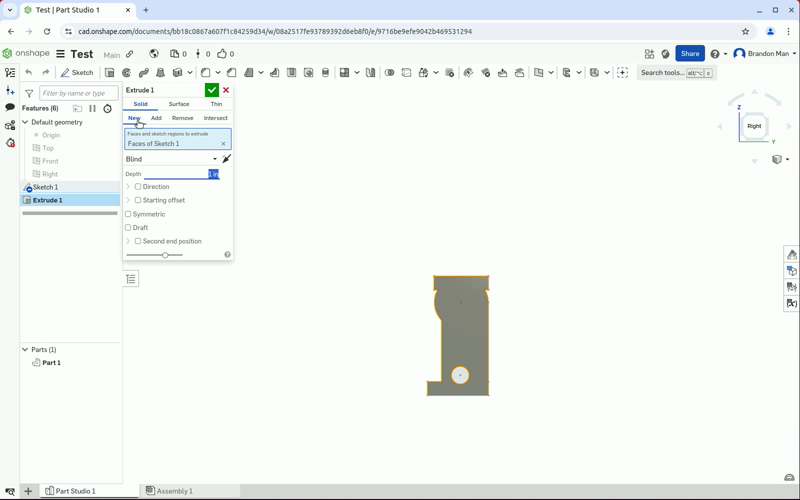
text(20.22)
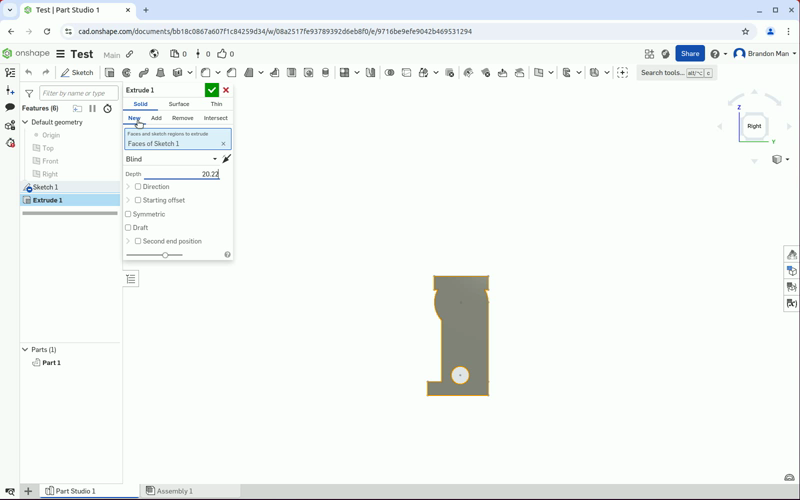
key(tab, 3)
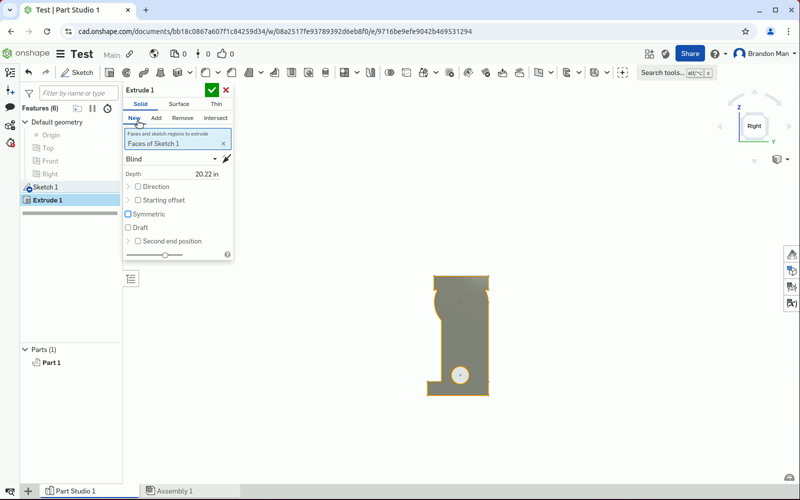
key(space)
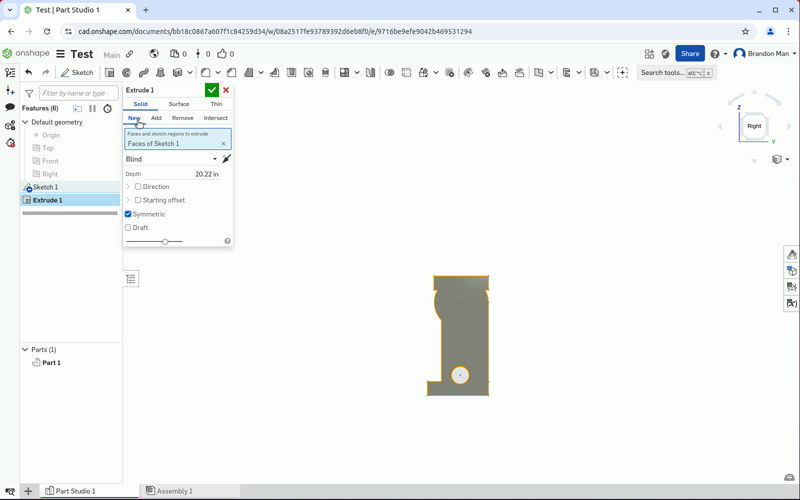
key(enter)
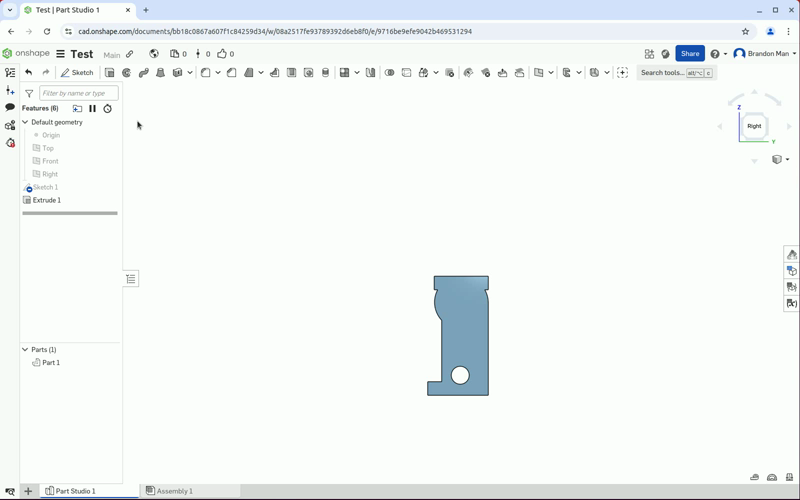
key(shift+h)
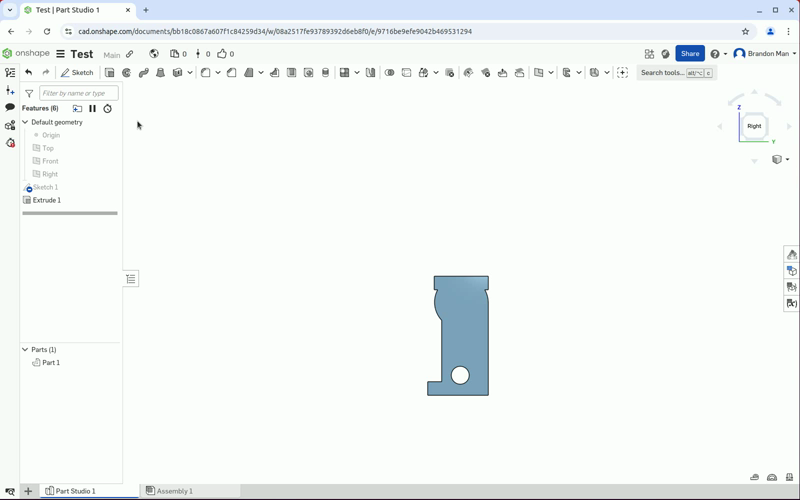
key(shift+h)
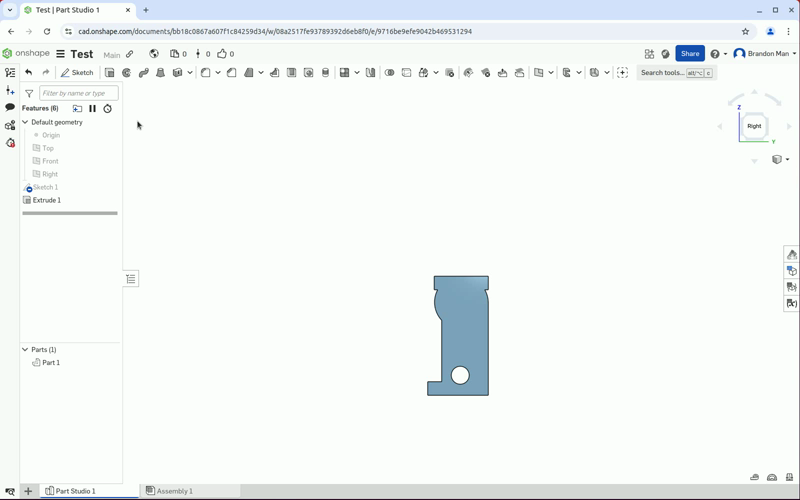
mouse_move(73, 189)
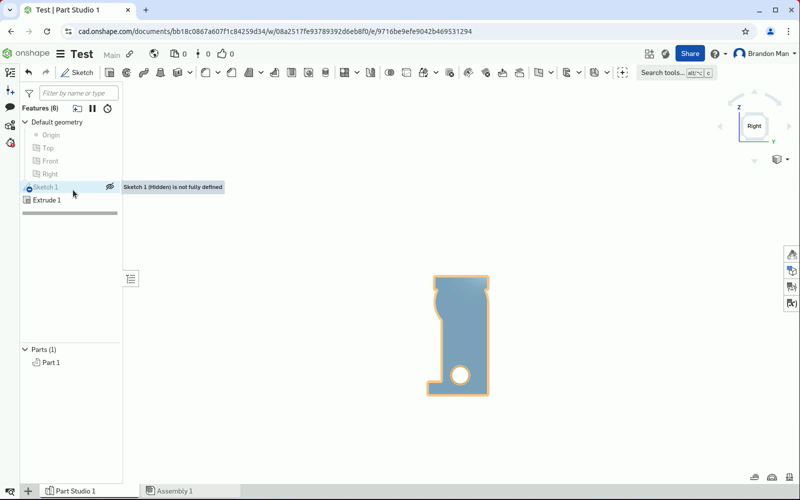
click(73, 189)
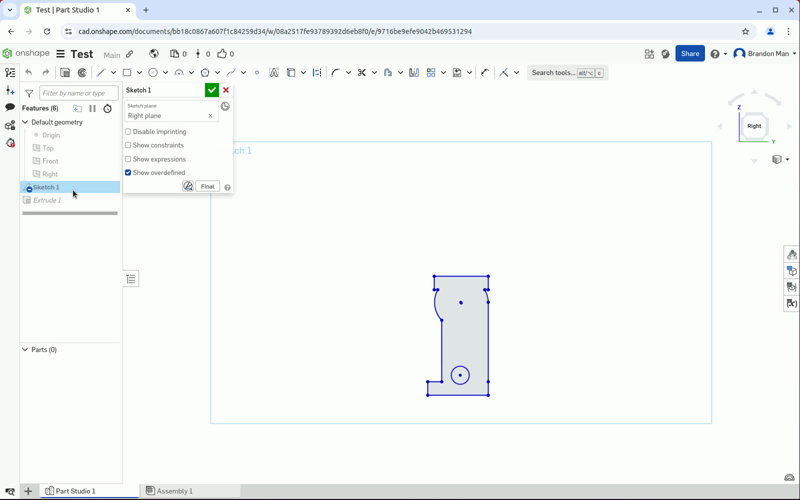
mouse_move(229, 92)
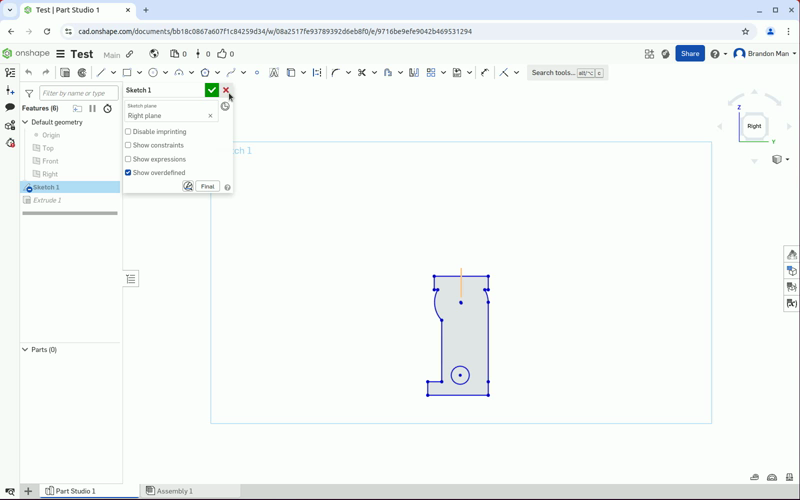
click(229, 92)
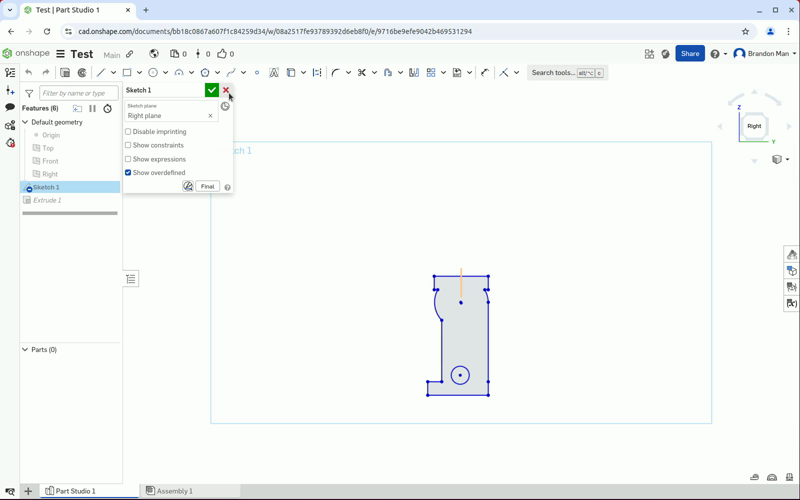
key(shift+s)
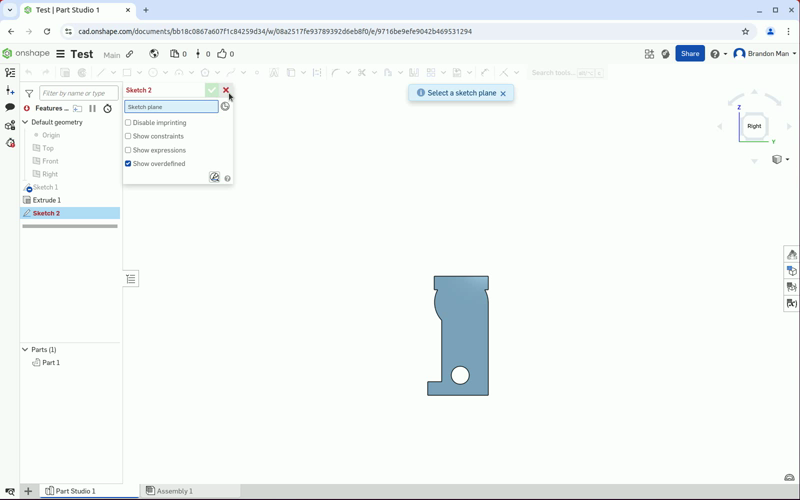
mouse_move(73, 176)
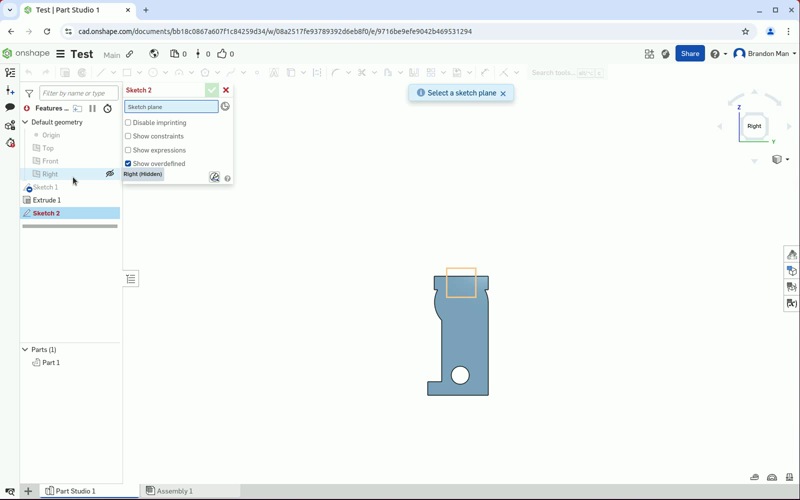
click(73, 176)
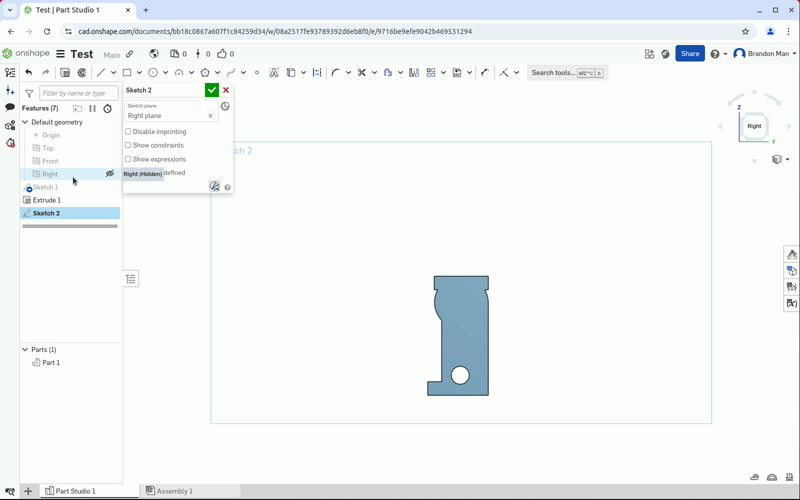
mouse_move(73, 352)
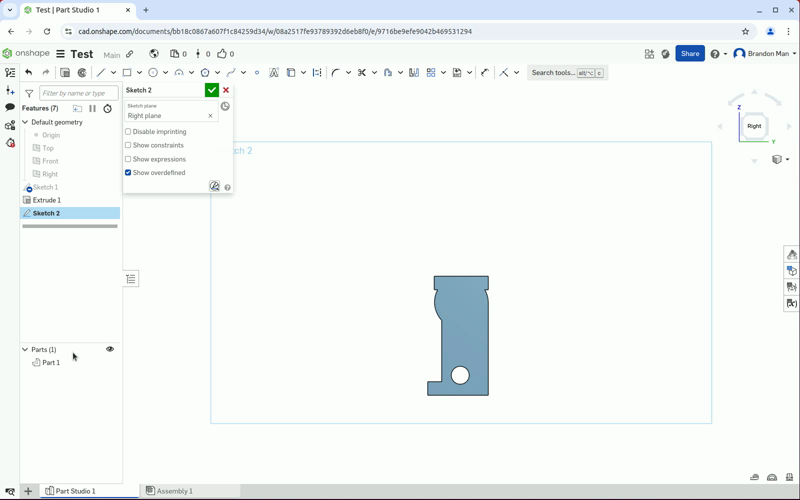
key(y)
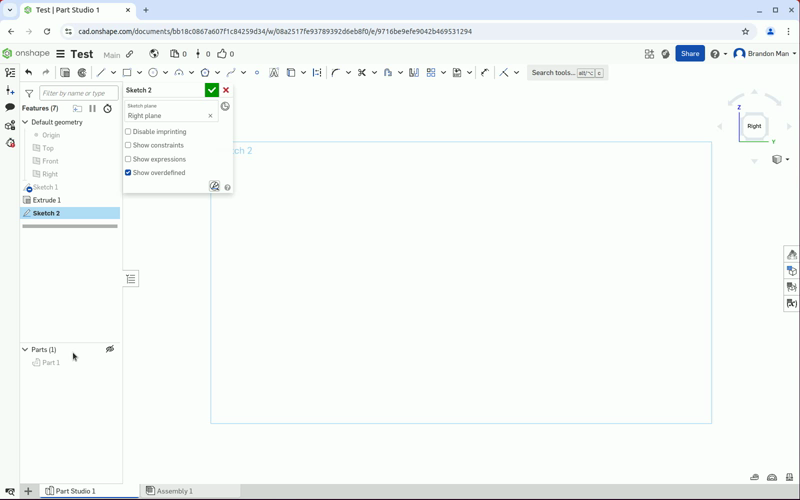
key(c)
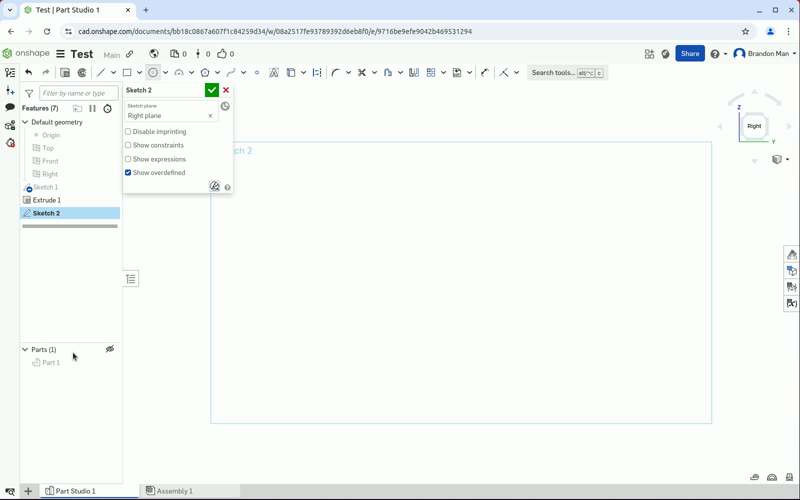
key_down(shift)
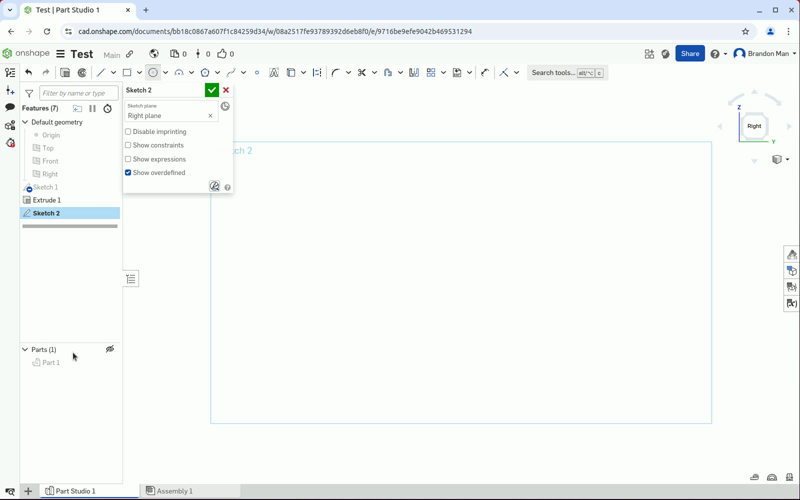
mouse_move(461, 375)
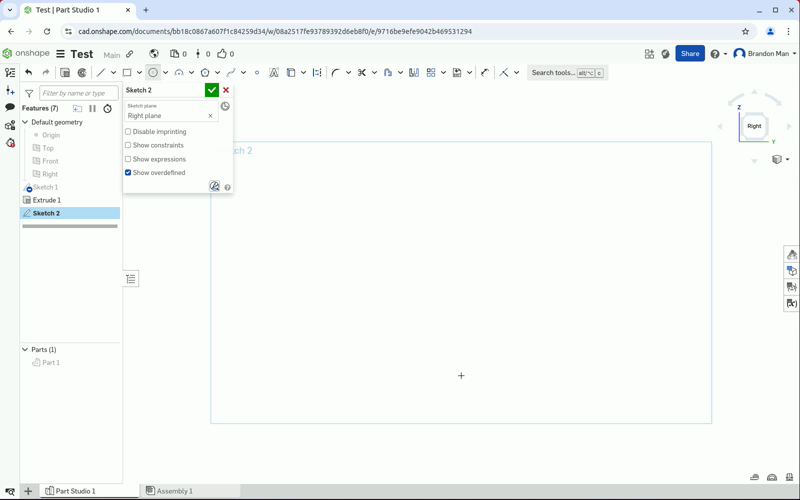
click(461, 375)
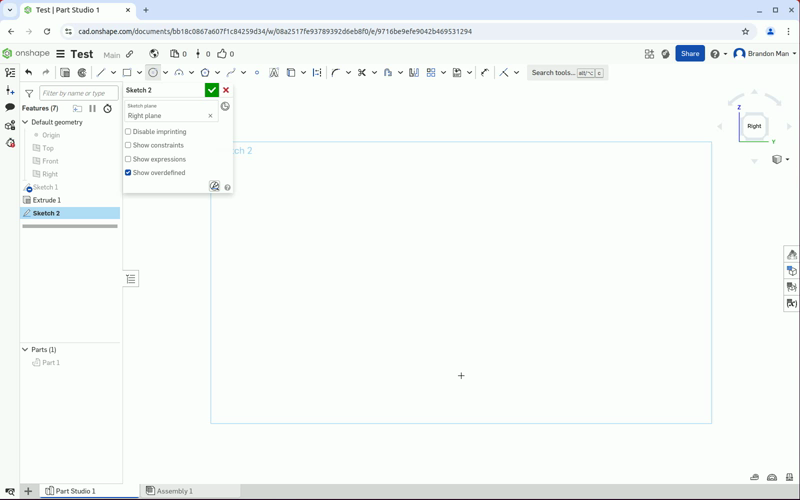
key_up(shift)
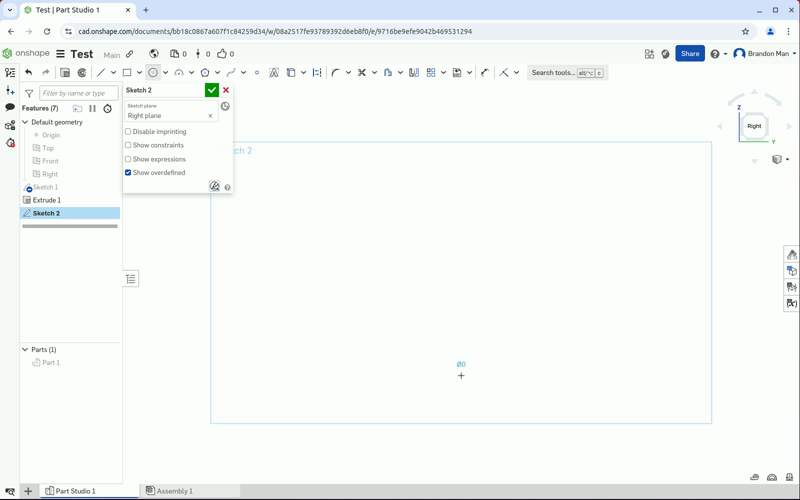
mouse_move(533, 375)
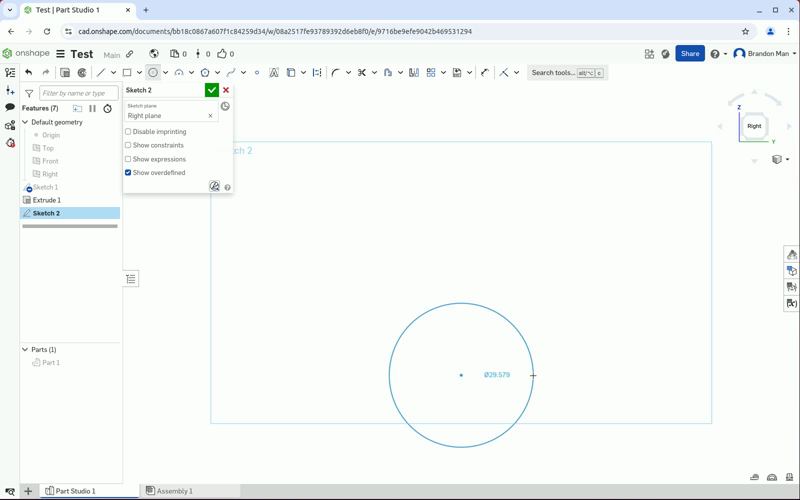
click(533, 375)
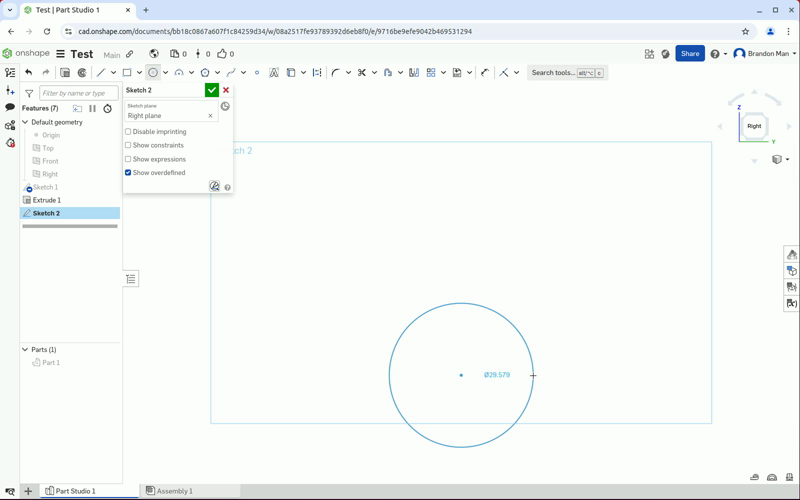
key(esc)
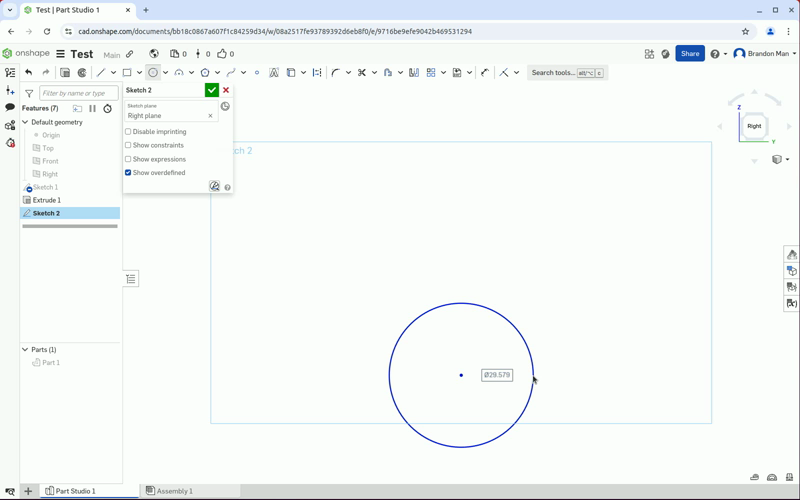
mouse_move(452, 367)
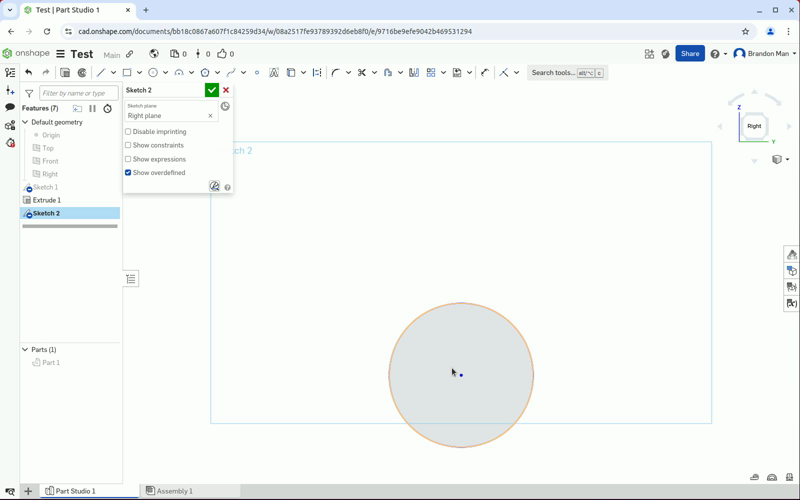
click(452, 367)
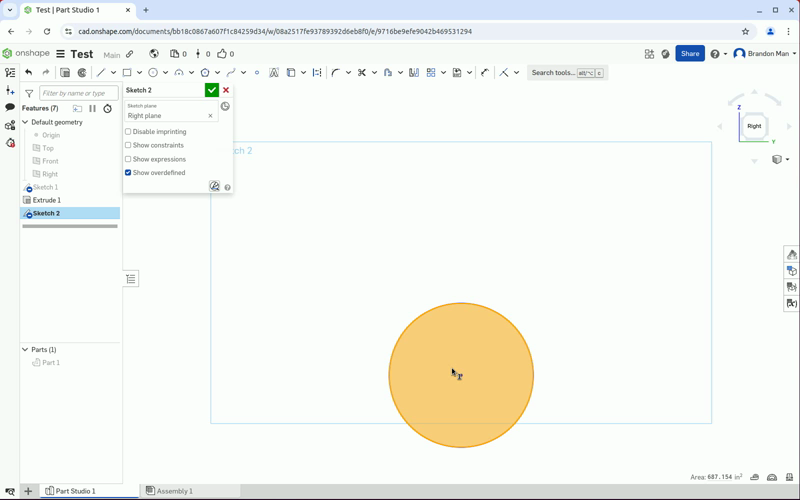
mouse_move(73, 352)
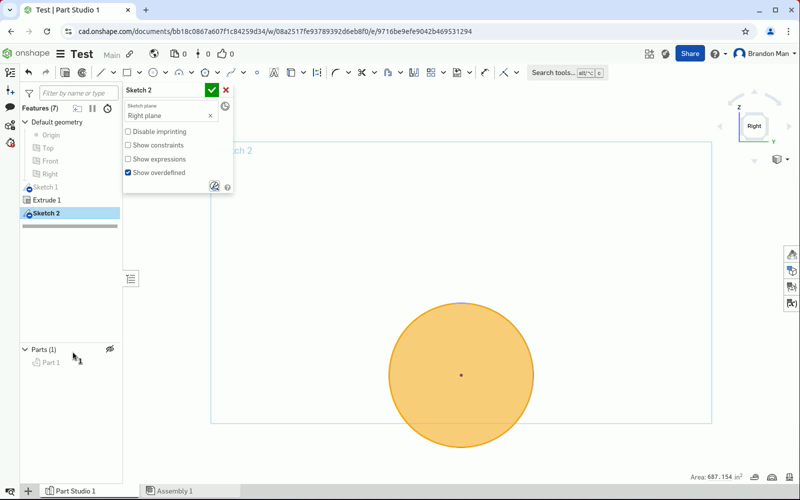
key(shift+y)
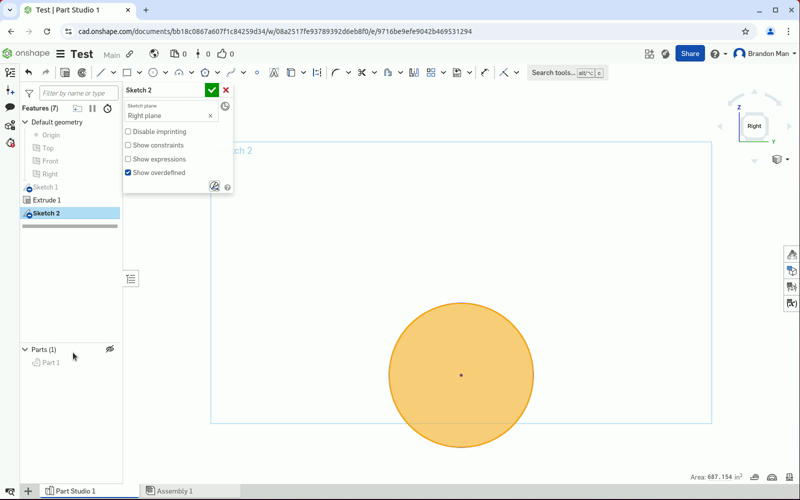
key(shift+e)
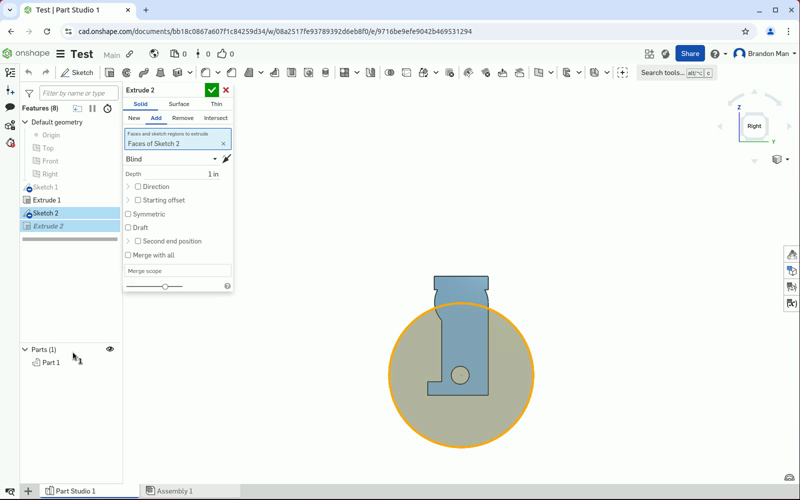
mouse_move(143, 106)
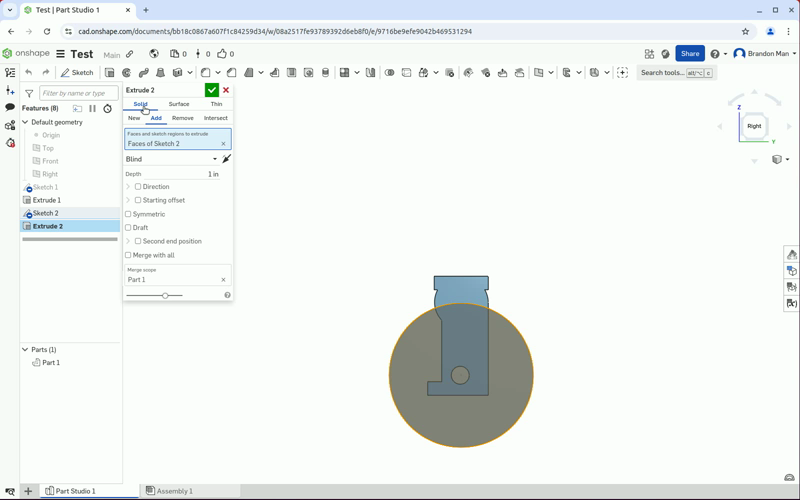
click(143, 106)
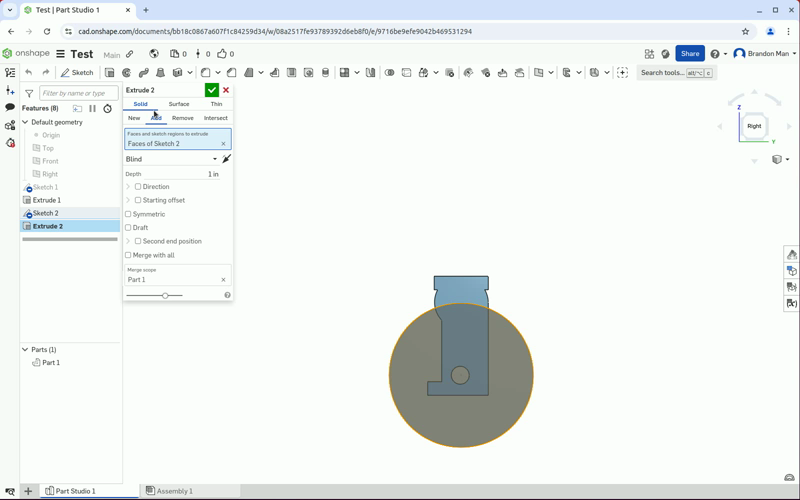
mouse_move(186, 120)
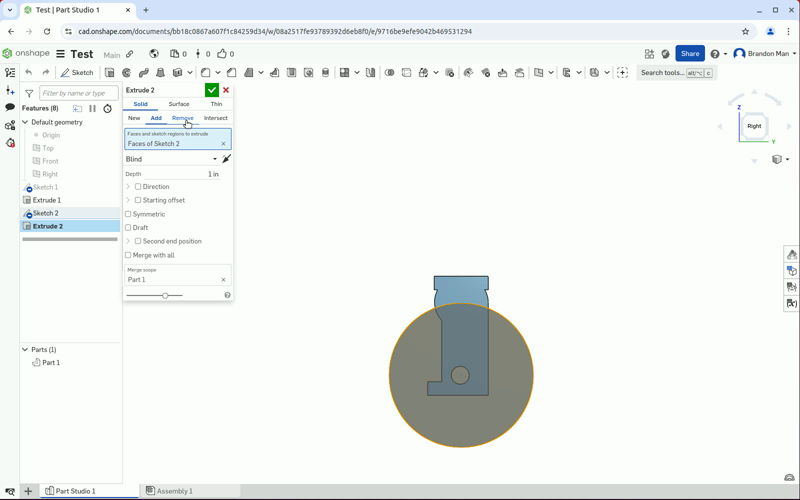
click(186, 120)
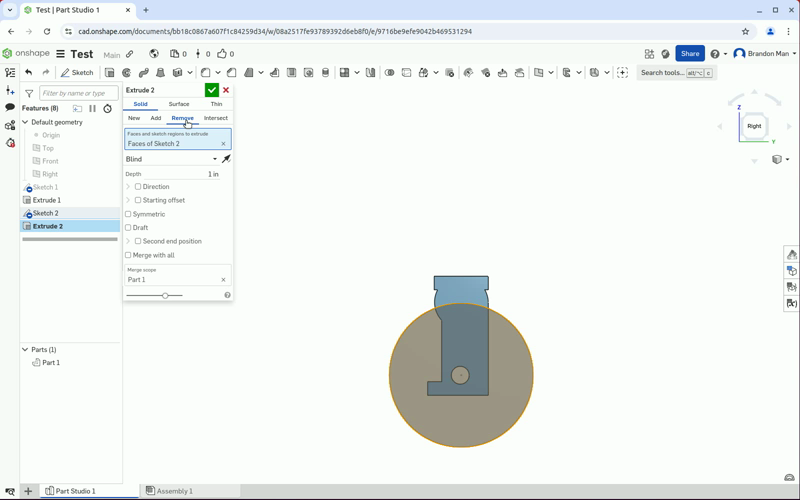
key(tab, 4)
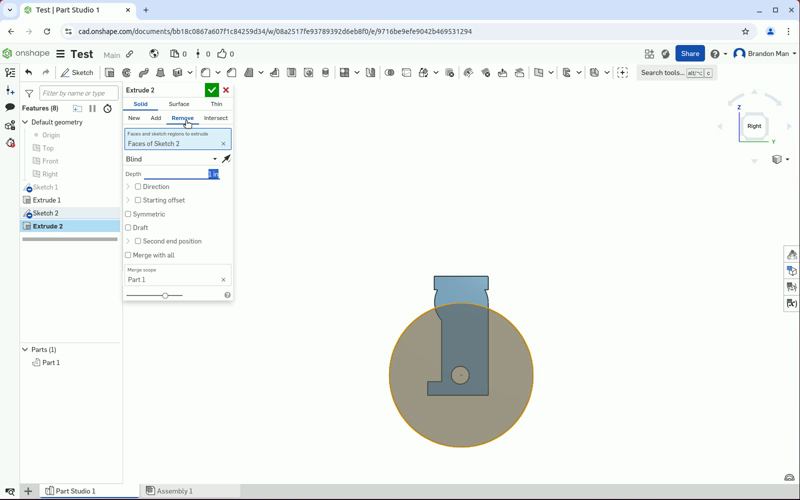
text(-3.37)
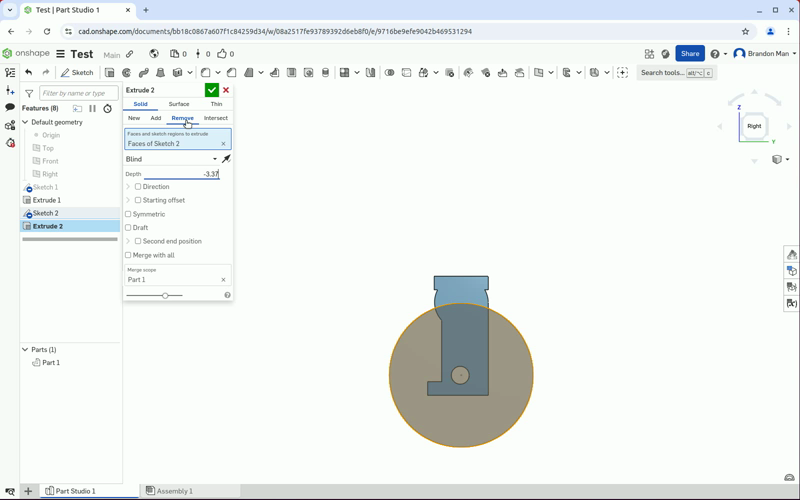
key(tab, 3)
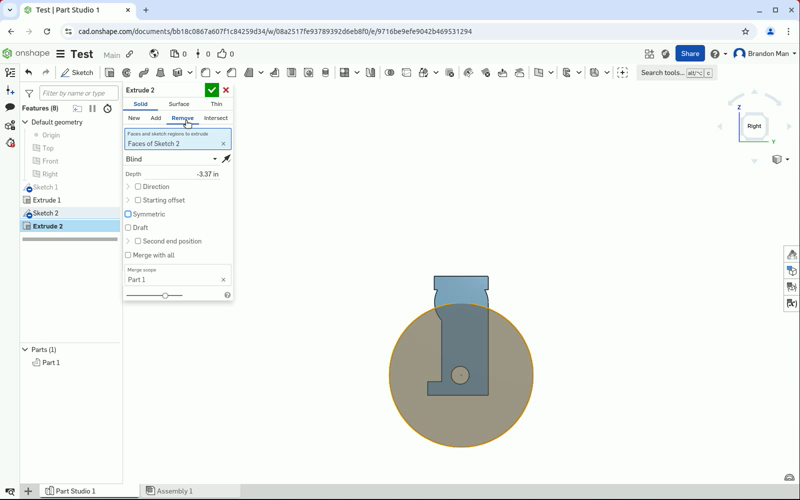
key(space)
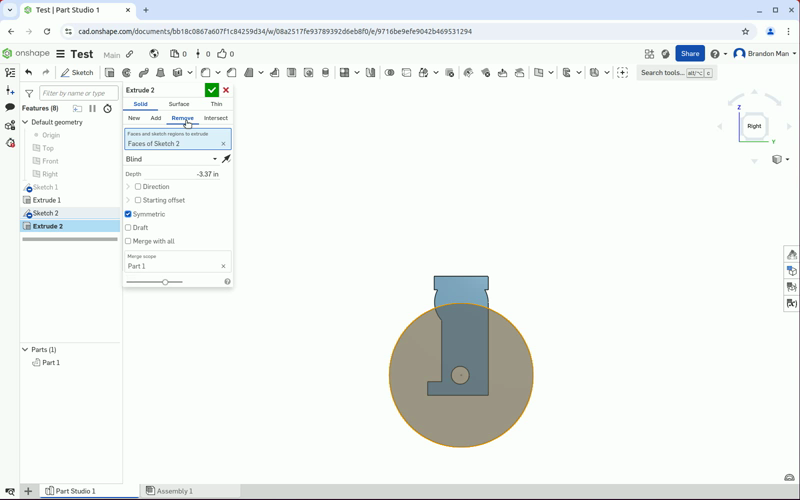
key(tab, 2)
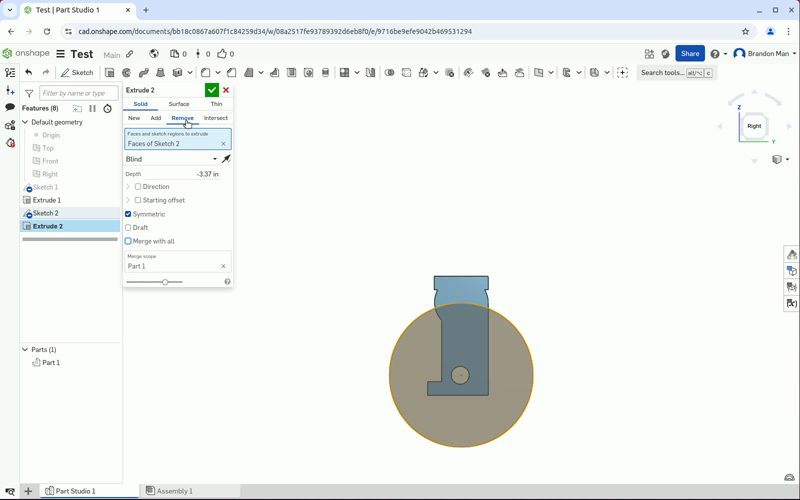
key(space)
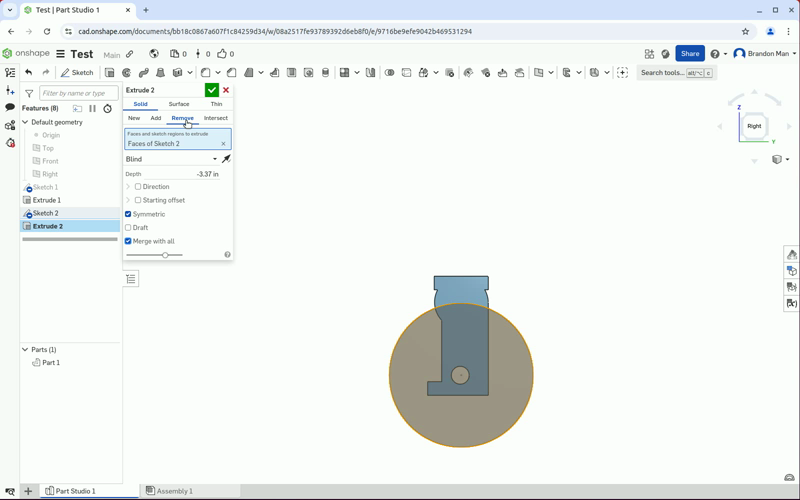
key(enter)
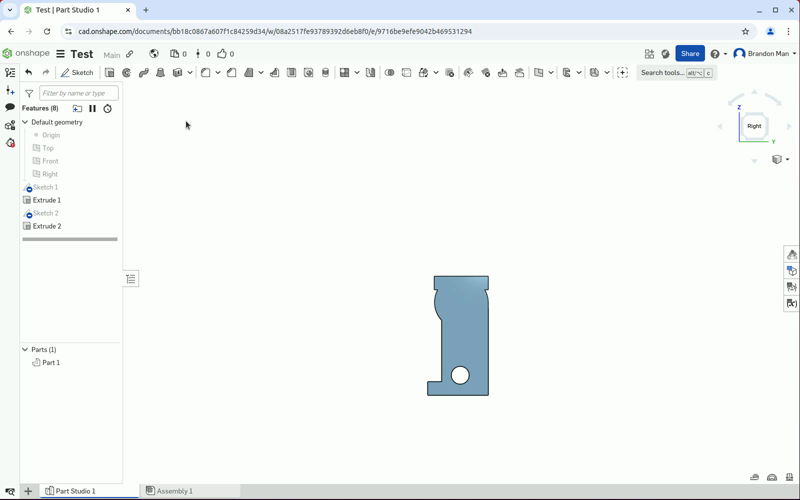
key(shift+h)
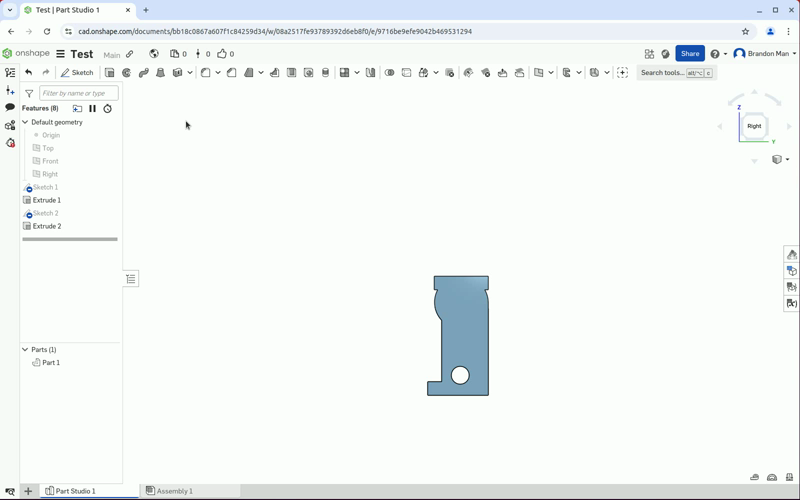
key(shift+h)
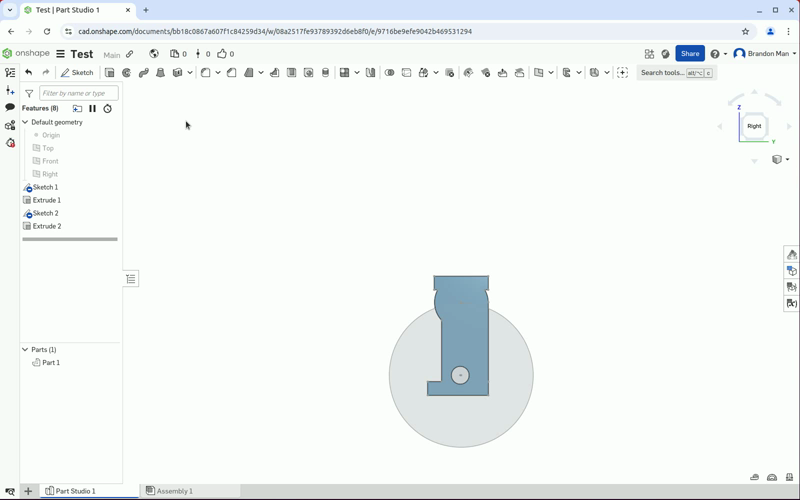
key(shift+7)
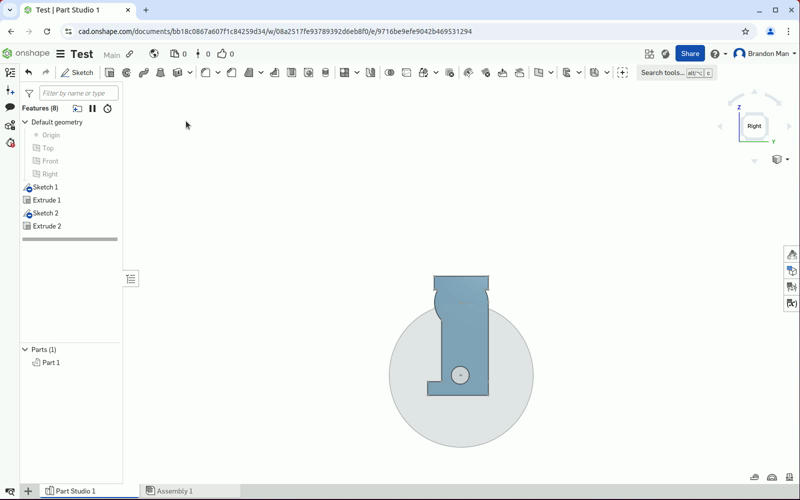
key(right, 2)
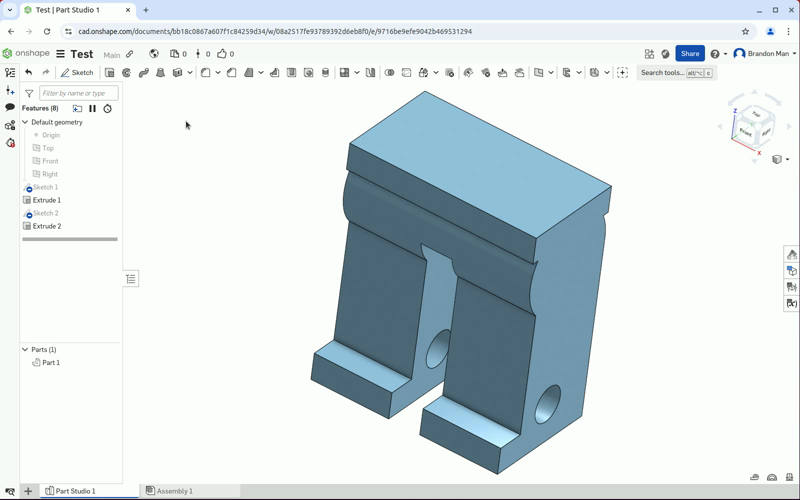
key(down, 2)
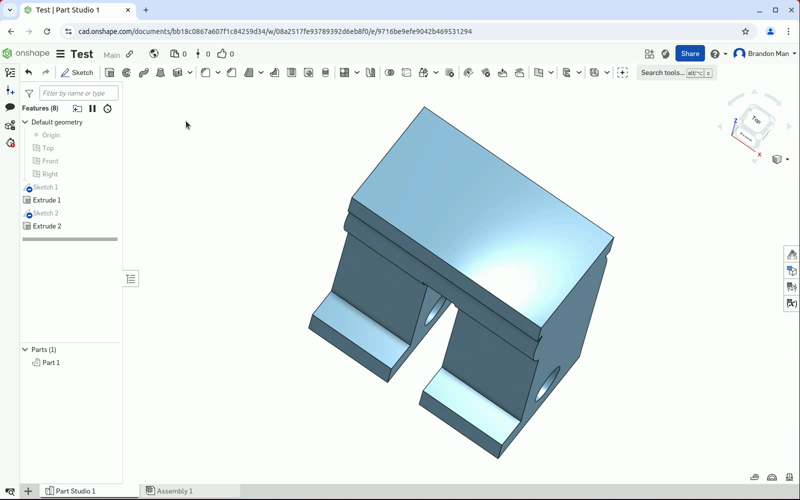
key(up, 2)
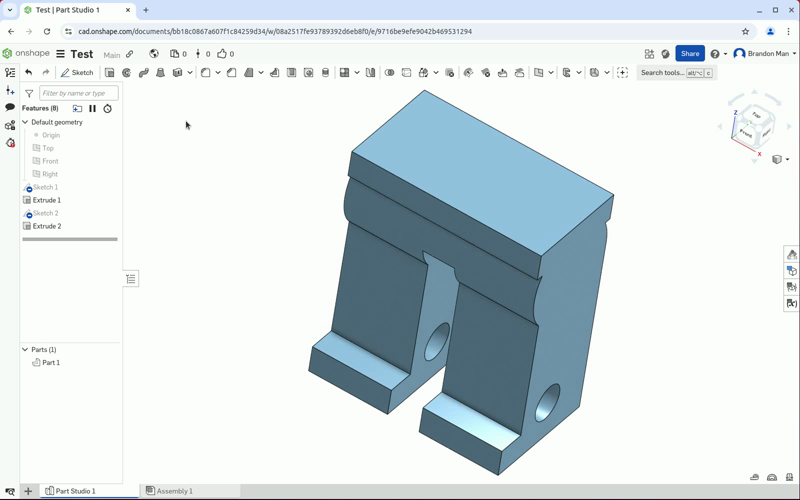
key(left, 2)
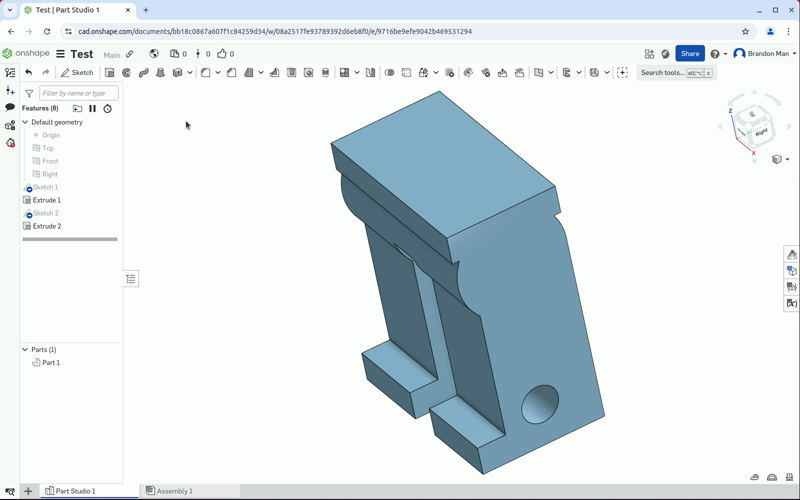
mouse_move(73, 189)
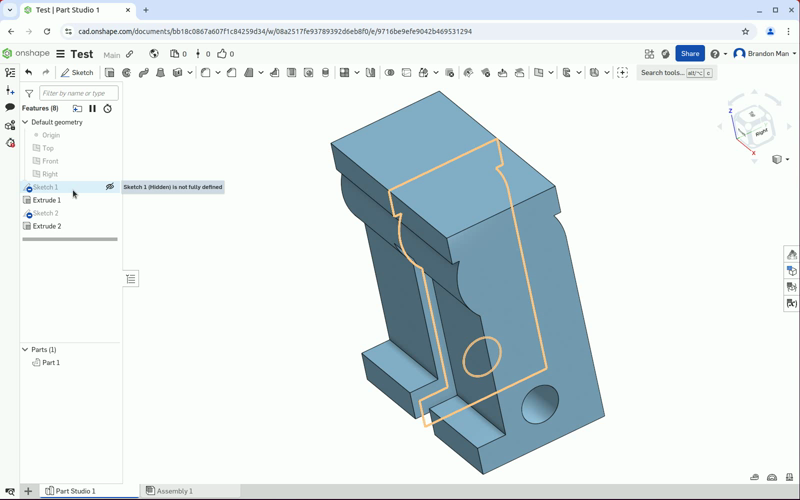
click(73, 189)